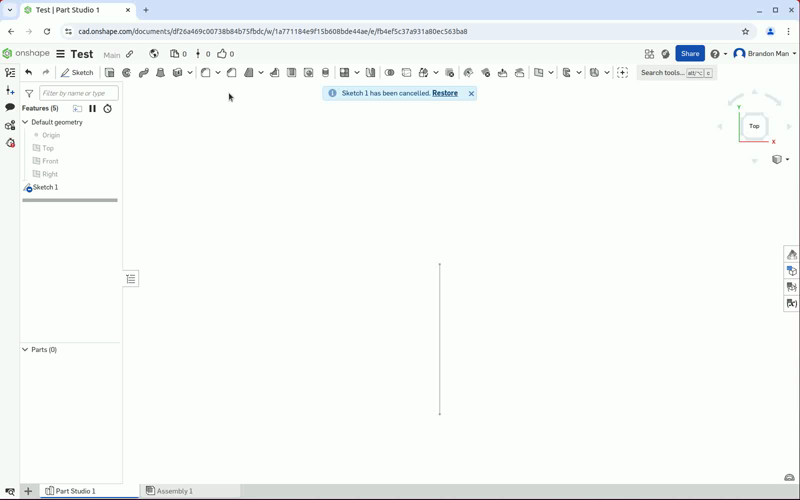
key(shift+h)
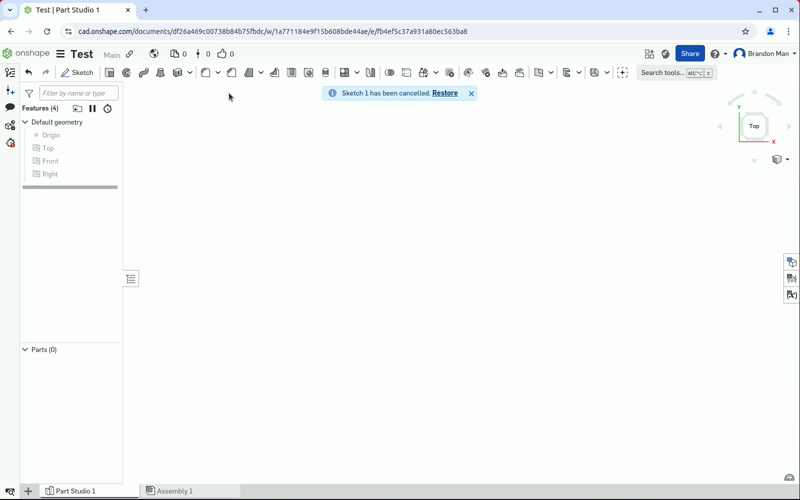
mouse_move(73, 352)
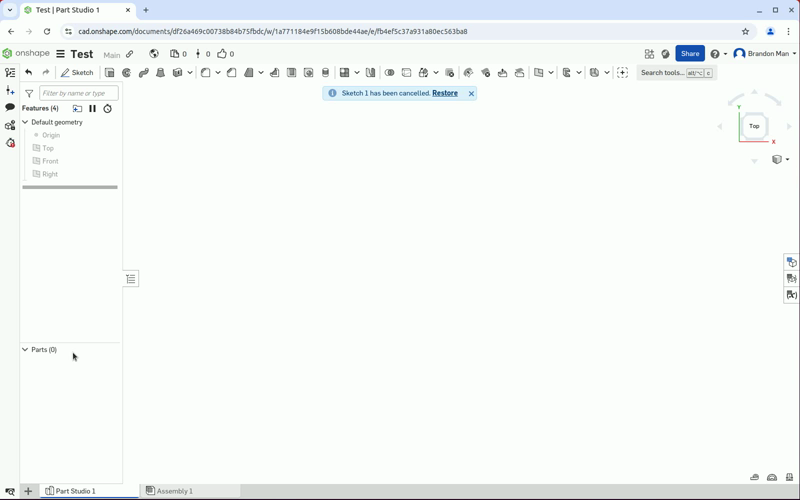
key(y)
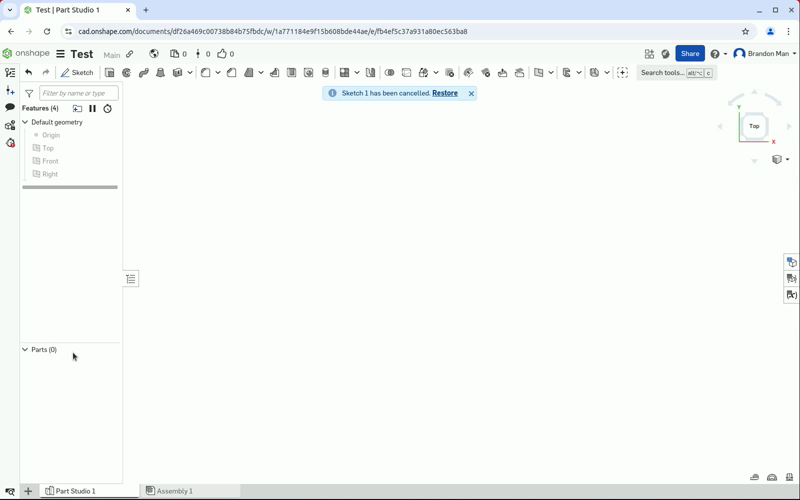
key(shift+p)
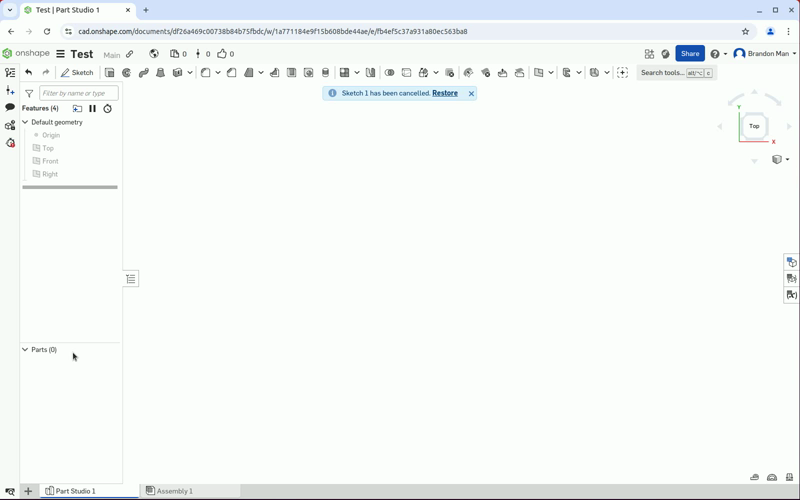
key(space)
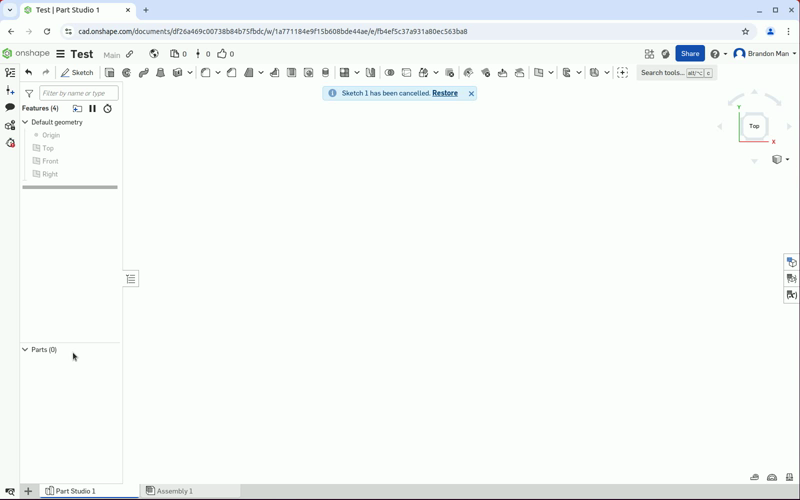
key_down(shift)
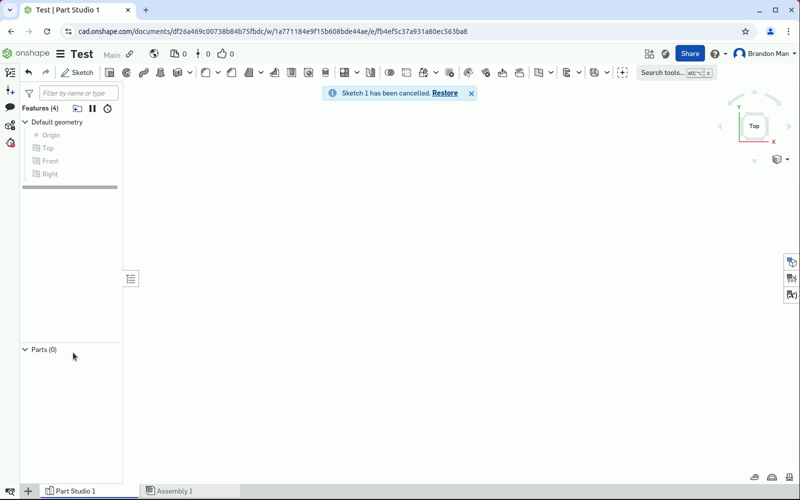
key(up)
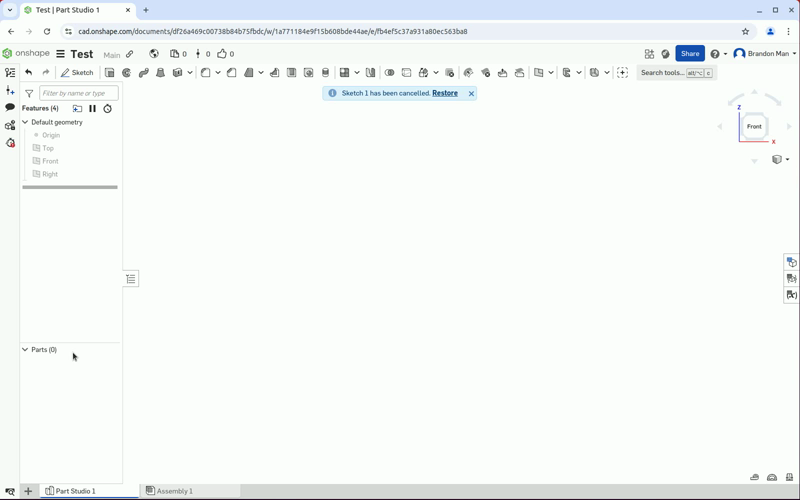
key_up(shift)
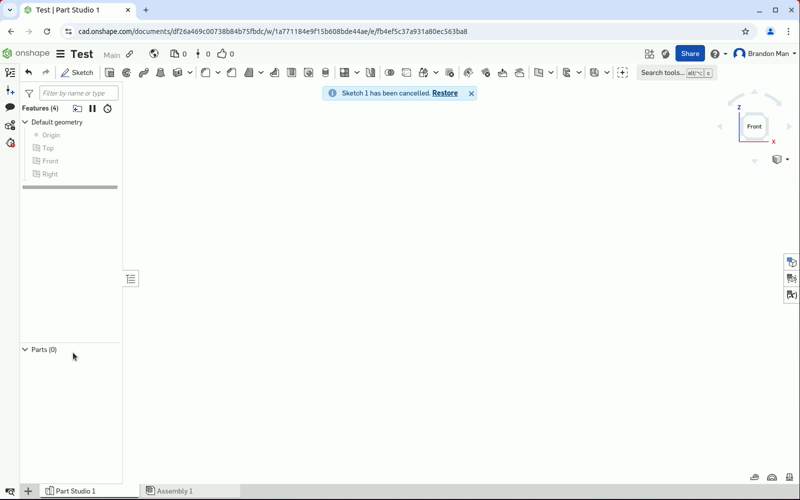
key(space)
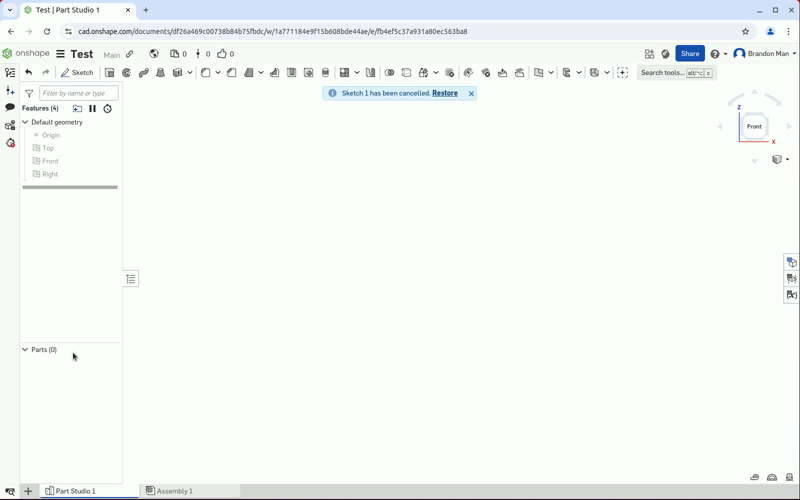
key_down(shift)
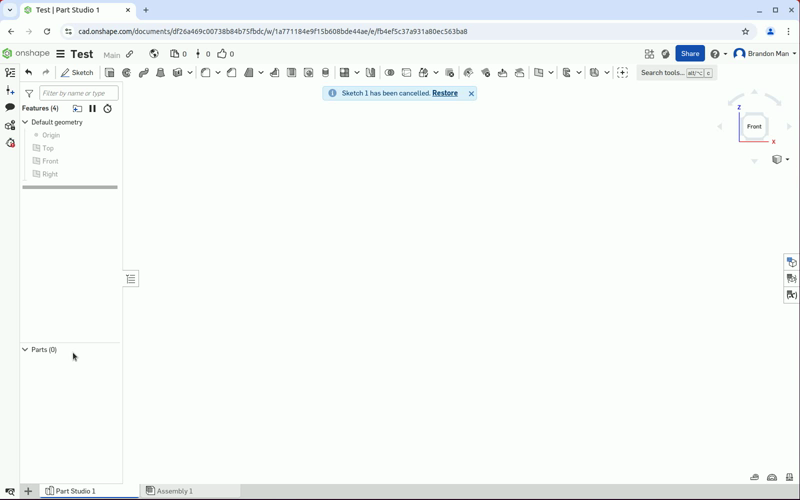
key(left)
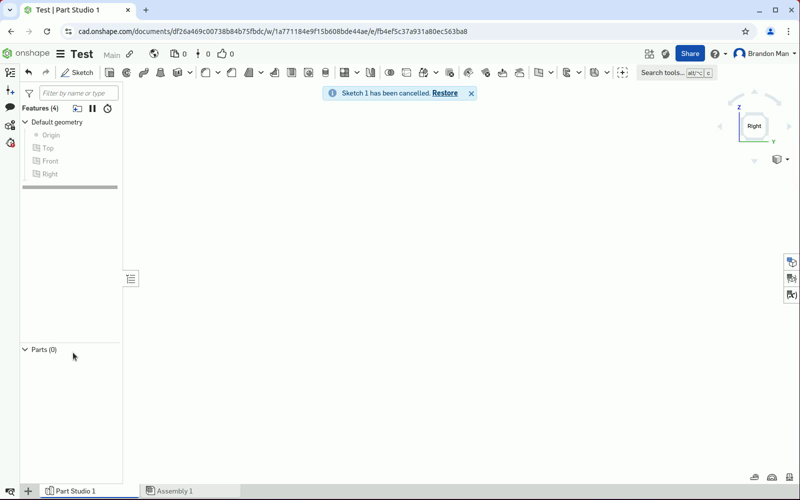
key_up(shift)
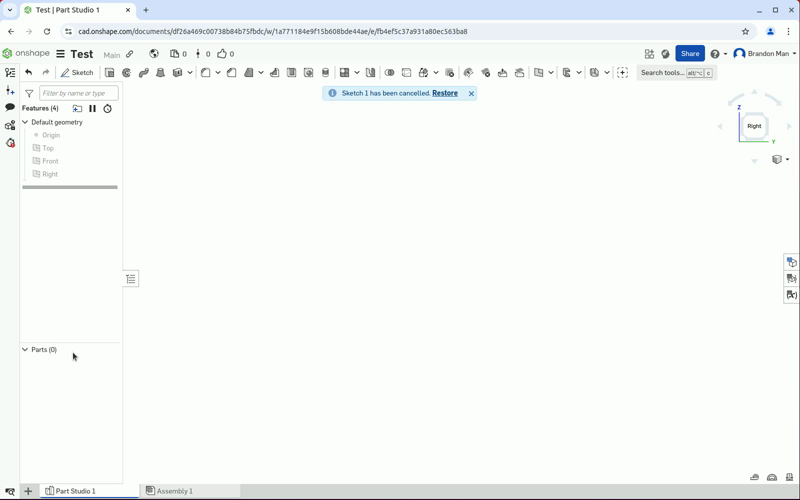
mouse_move(73, 352)
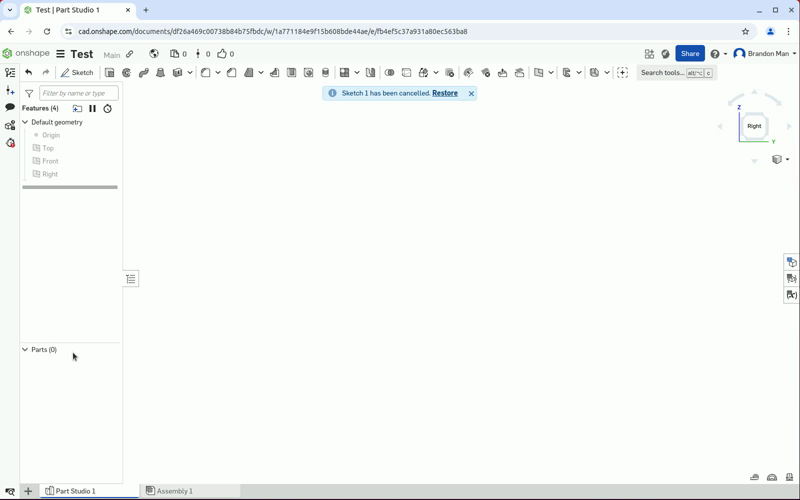
key(shift+y)
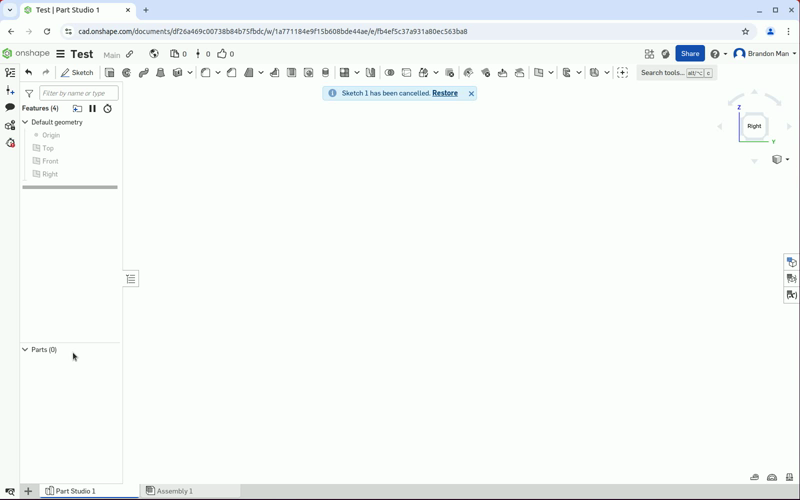
key(shift+s)
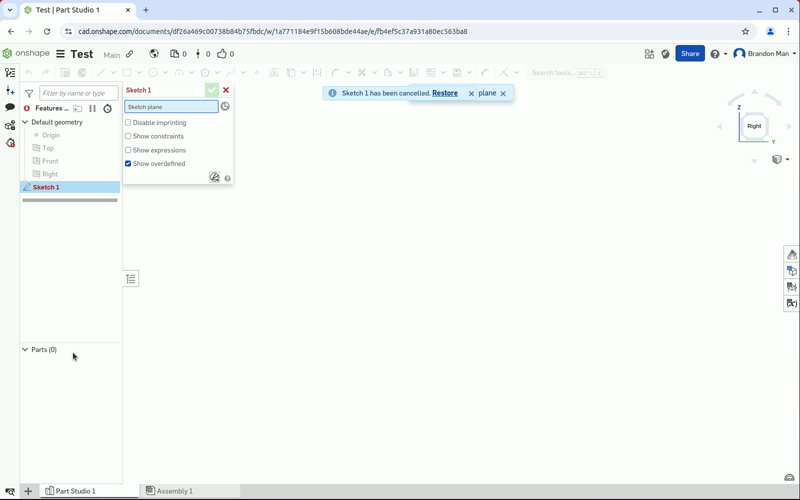
mouse_move(73, 176)
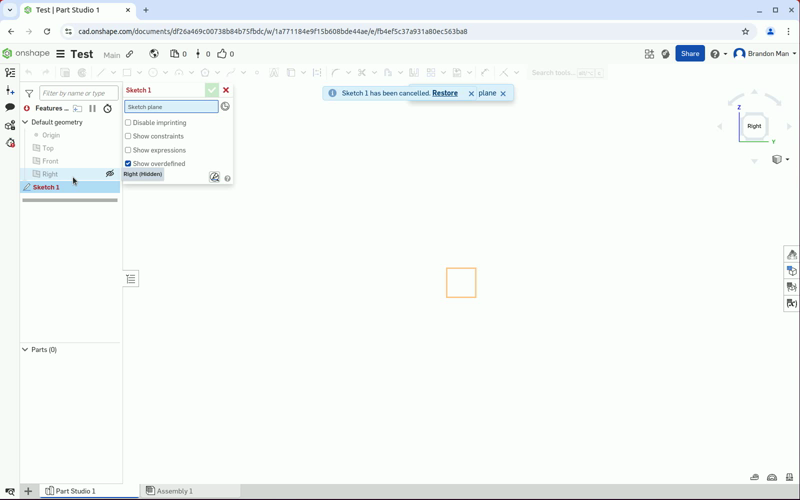
click(73, 176)
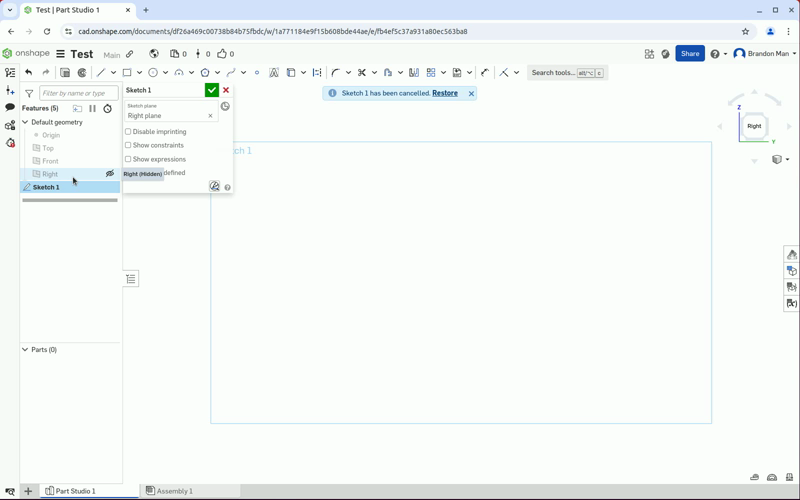
mouse_move(73, 352)
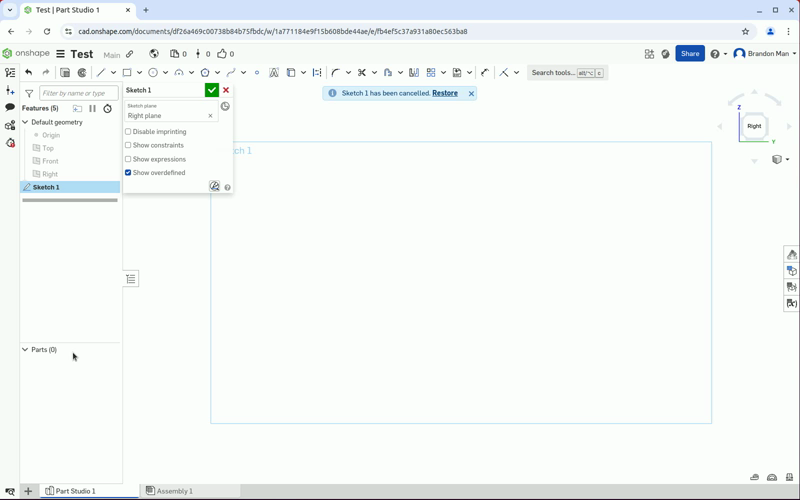
key(y)
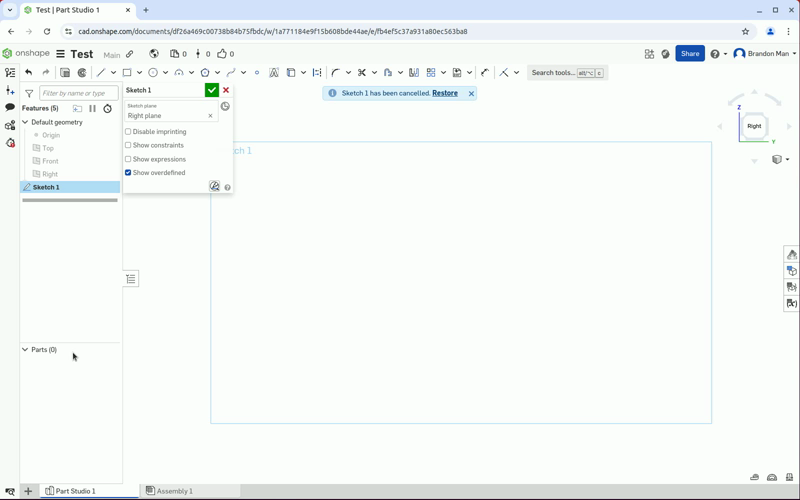
key(l)
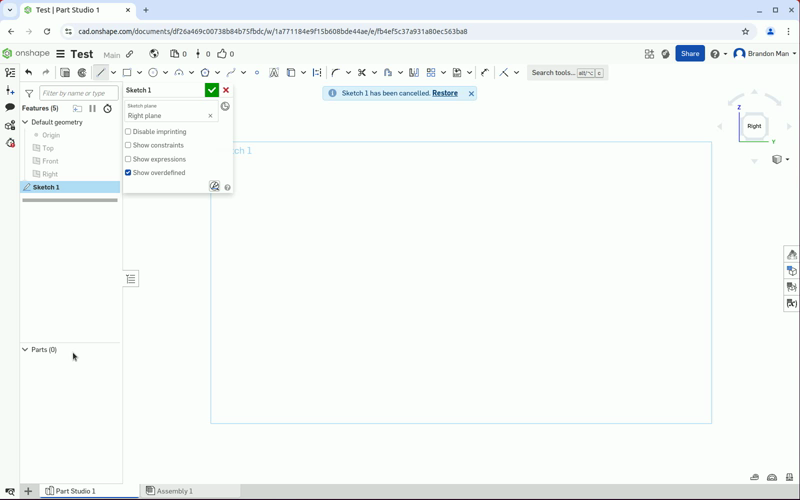
key_down(shift)
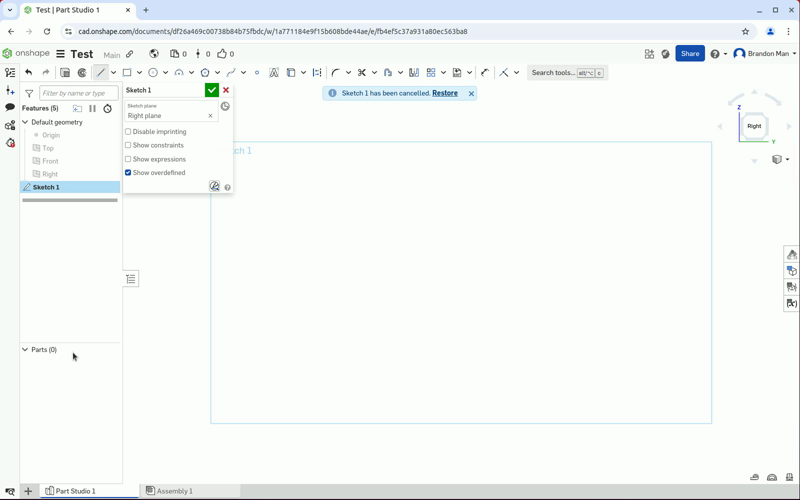
mouse_move(348, 390)
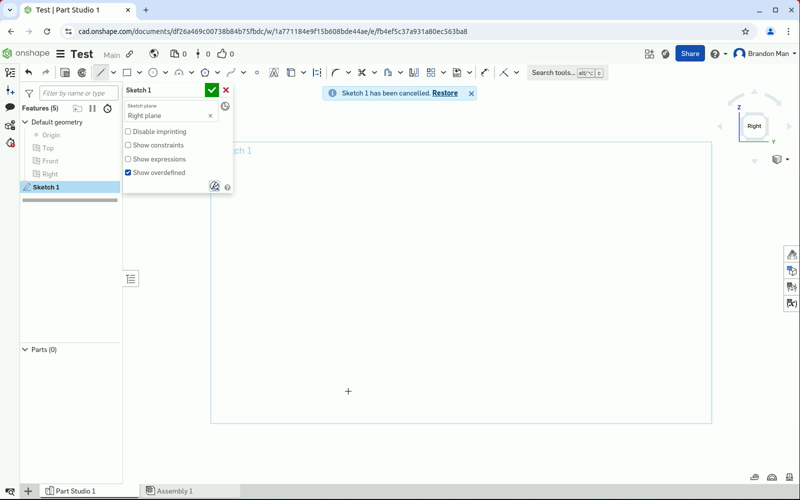
click(348, 390)
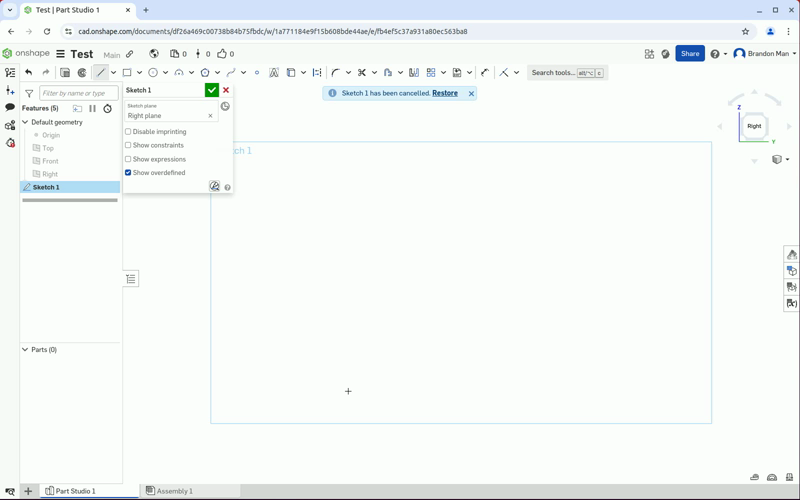
key_up(shift)
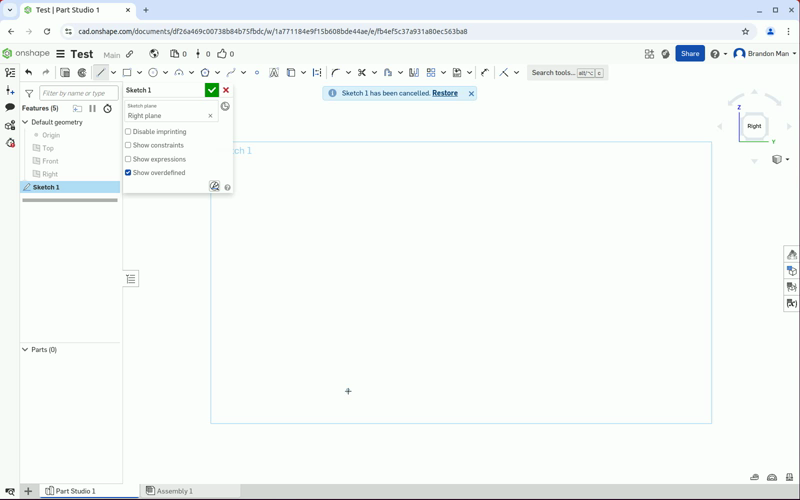
key_down(shift)
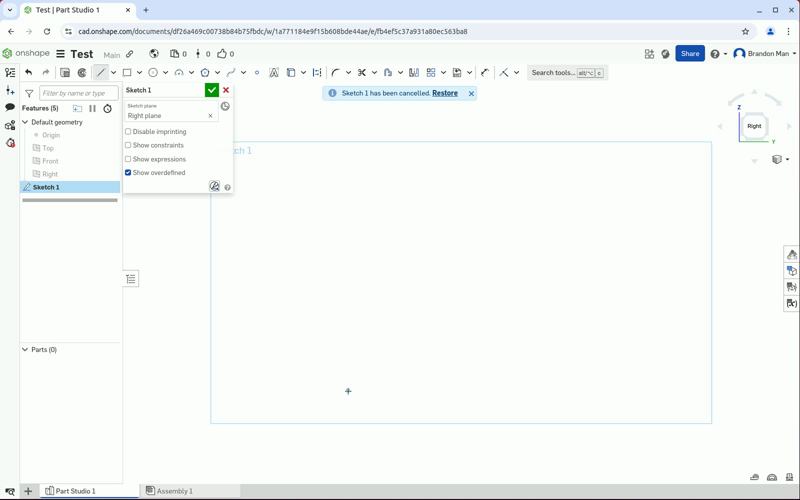
mouse_move(572, 390)
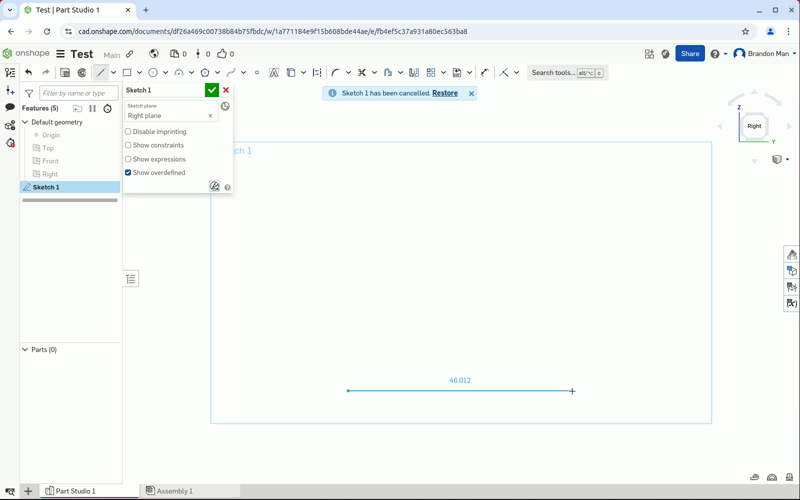
click(572, 390)
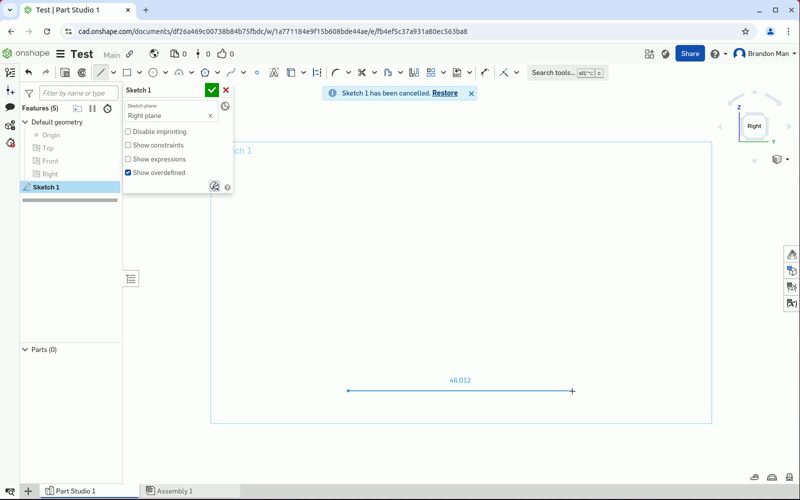
key_up(shift)
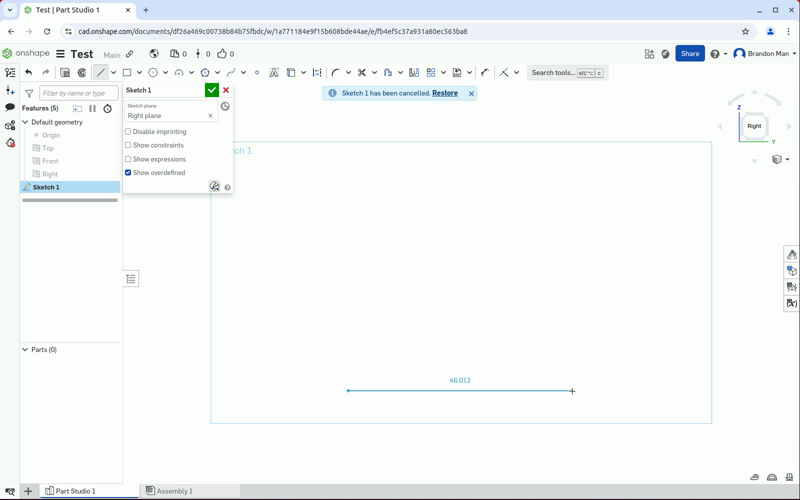
key_down(shift)
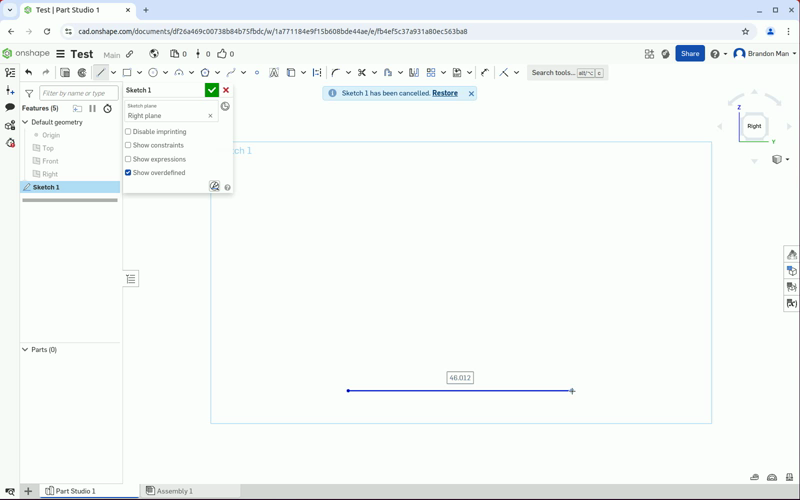
mouse_move(572, 174)
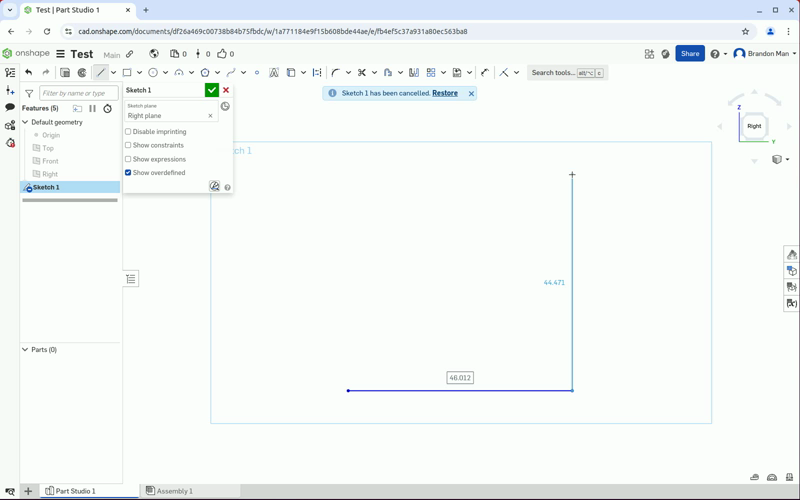
click(572, 174)
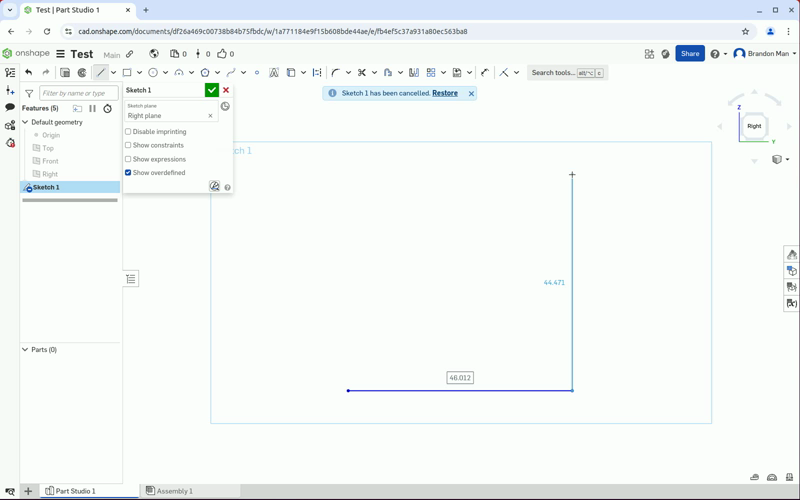
key_up(shift)
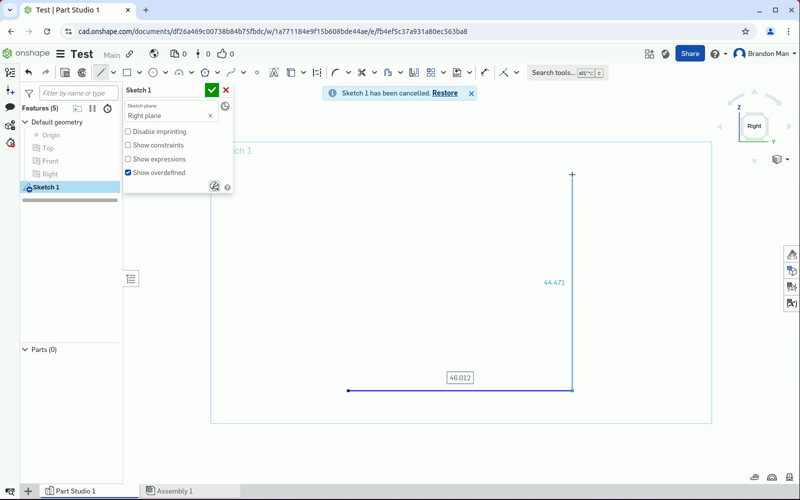
key_down(shift)
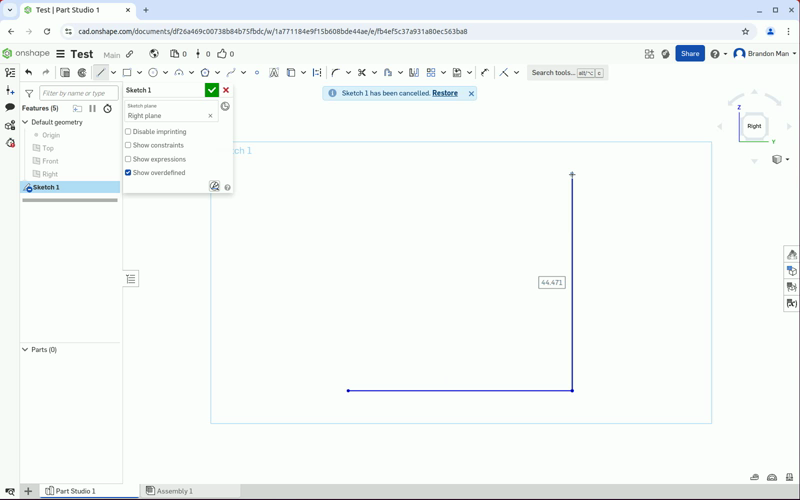
mouse_move(348, 174)
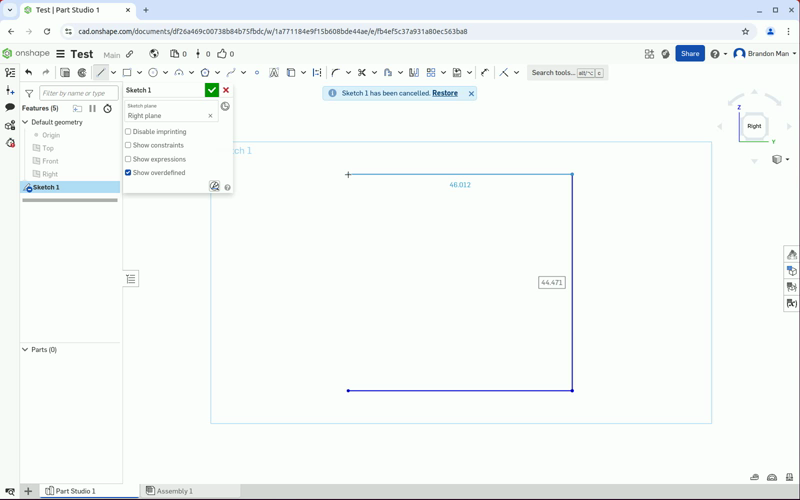
click(348, 174)
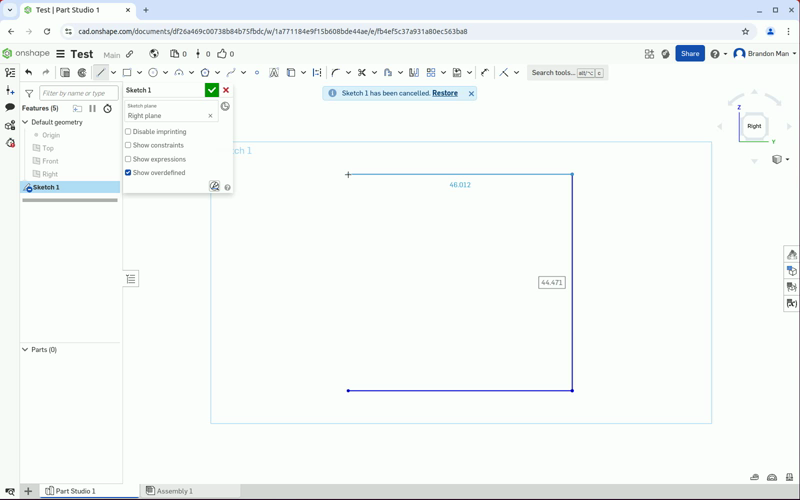
key_up(shift)
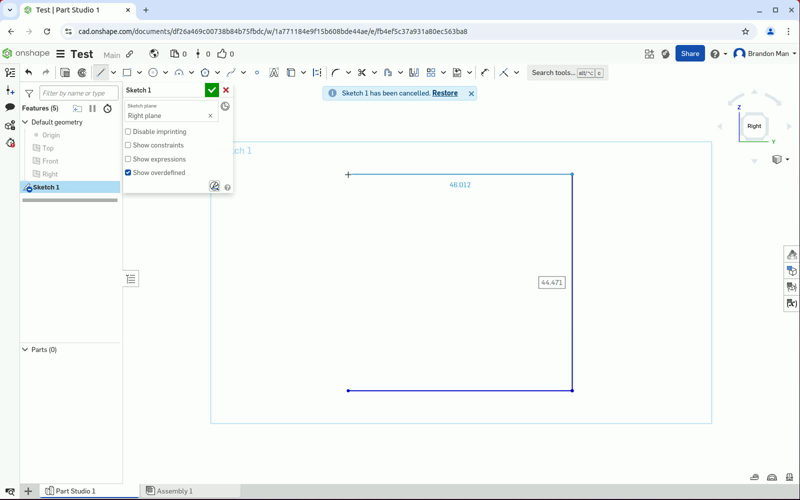
key_down(shift)
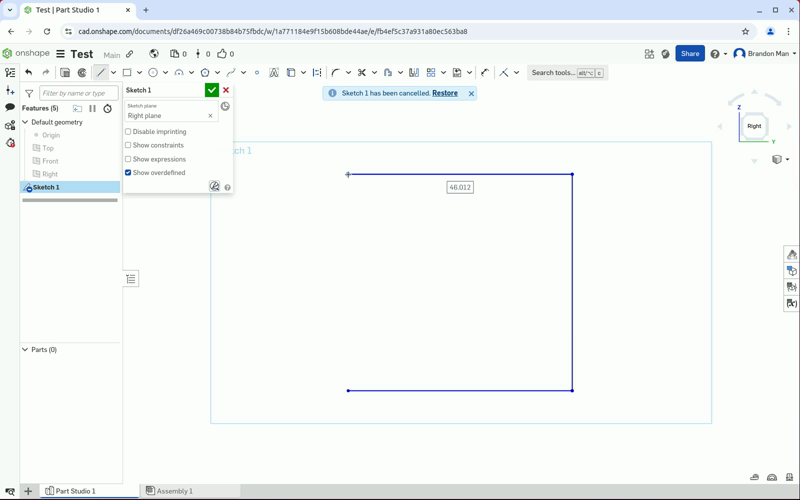
mouse_move(348, 390)
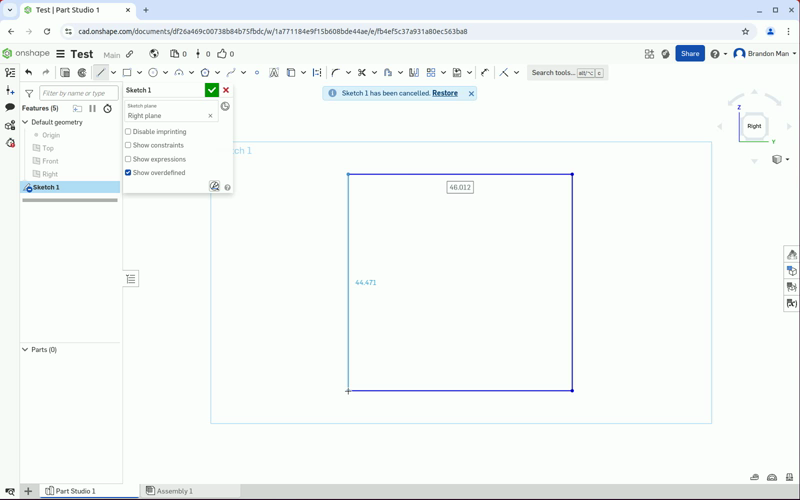
key_up(shift)
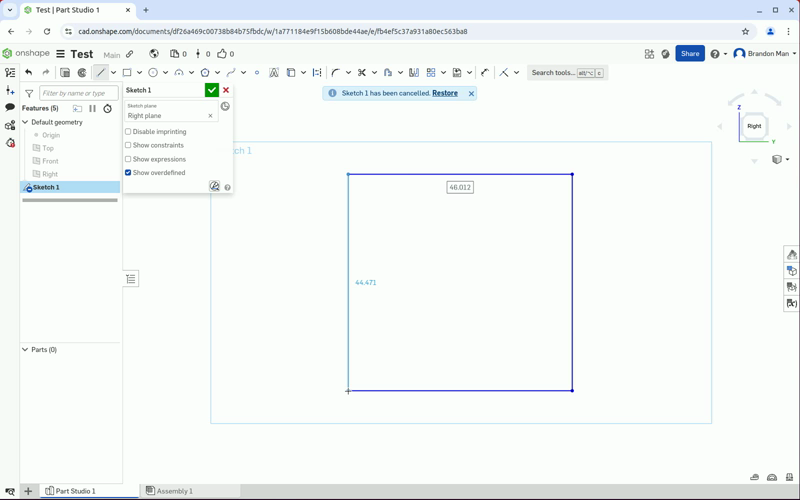
click(348, 390)
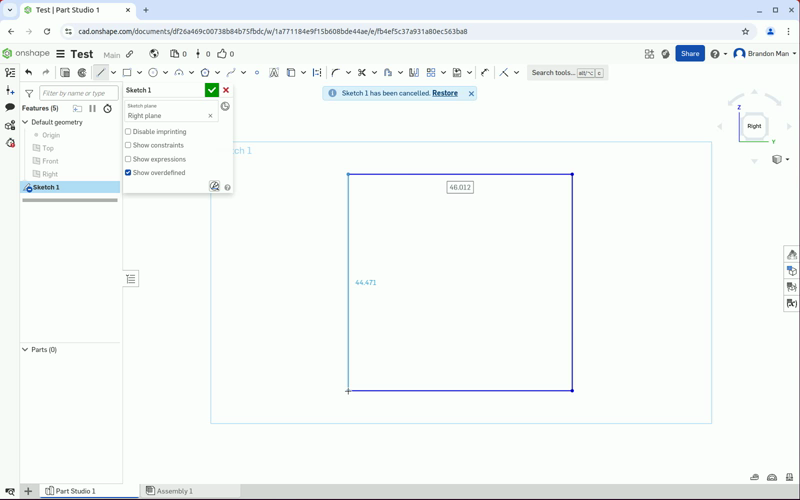
key(esc)
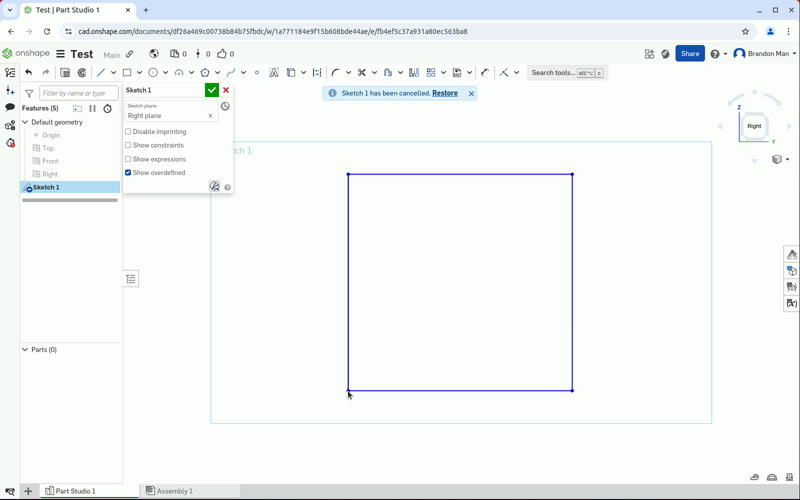
mouse_move(520, 260)
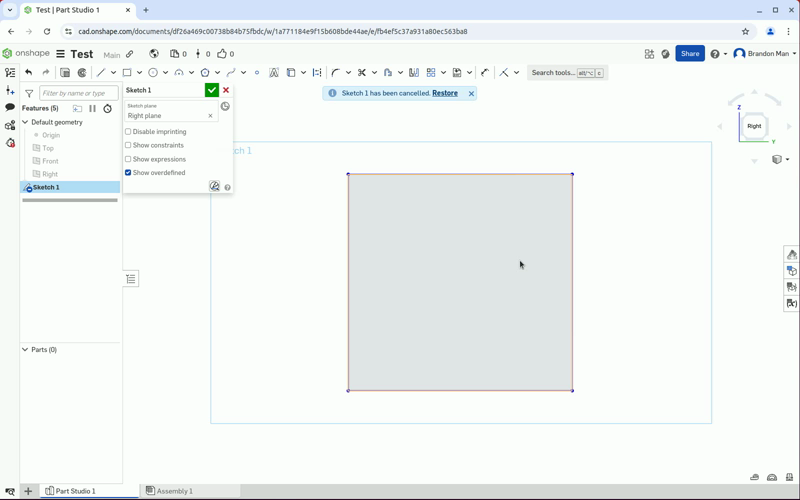
click(520, 260)
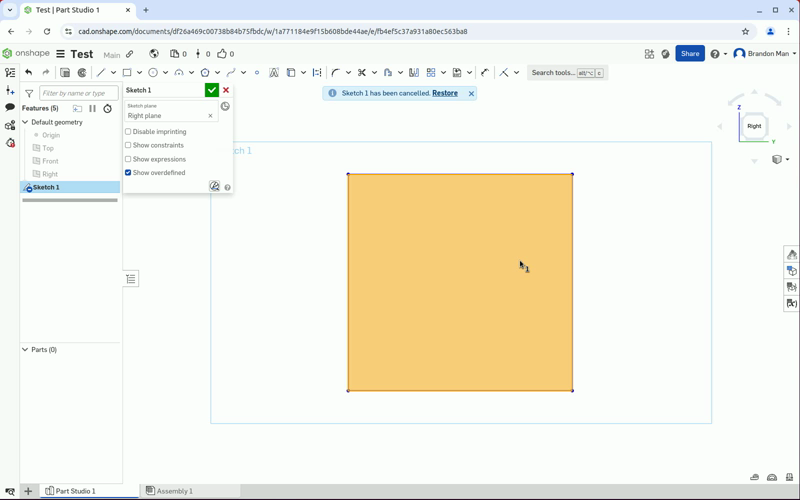
mouse_move(73, 352)
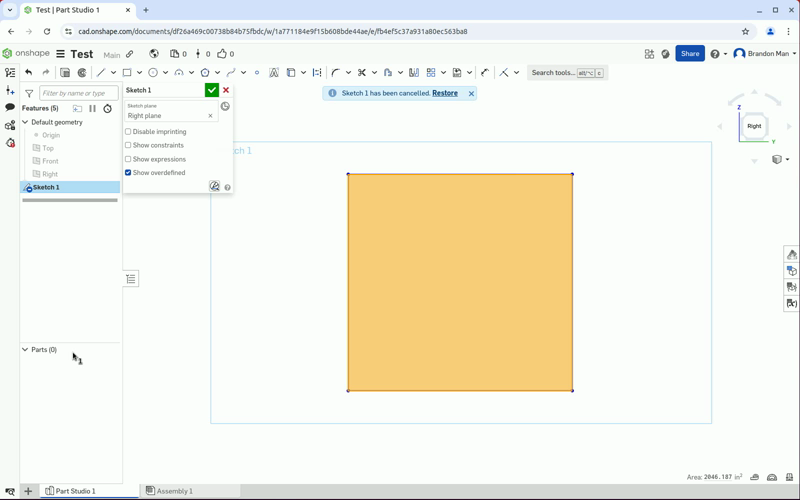
key(shift+y)
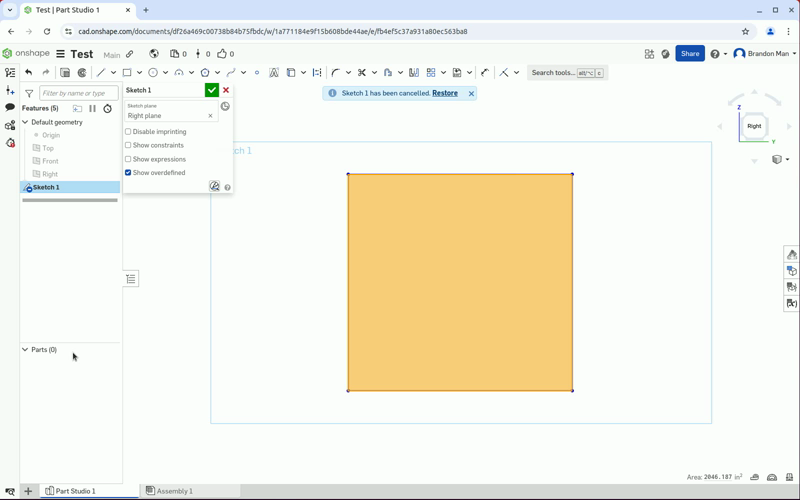
key(shift+e)
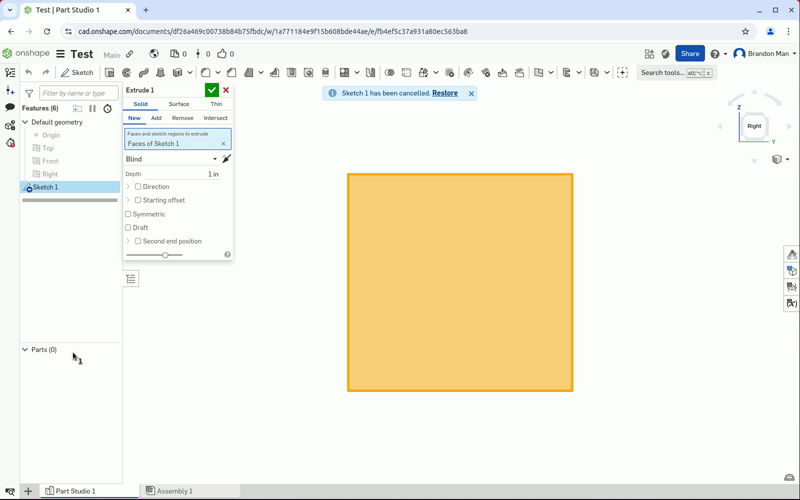
mouse_move(143, 106)
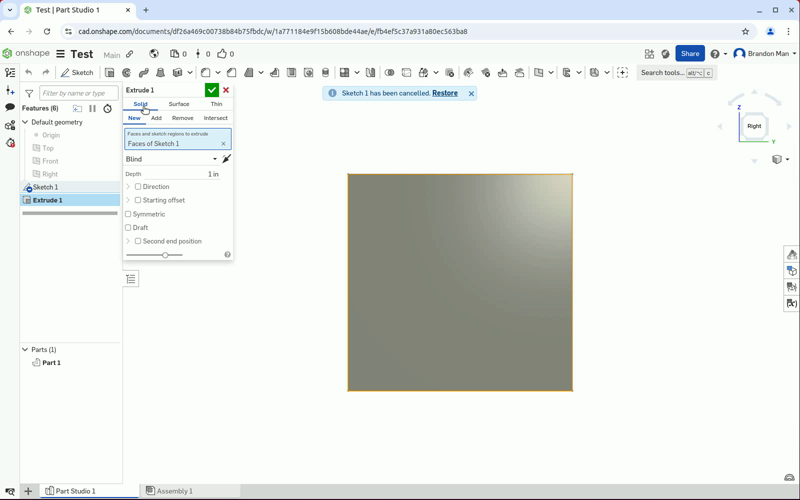
click(143, 106)
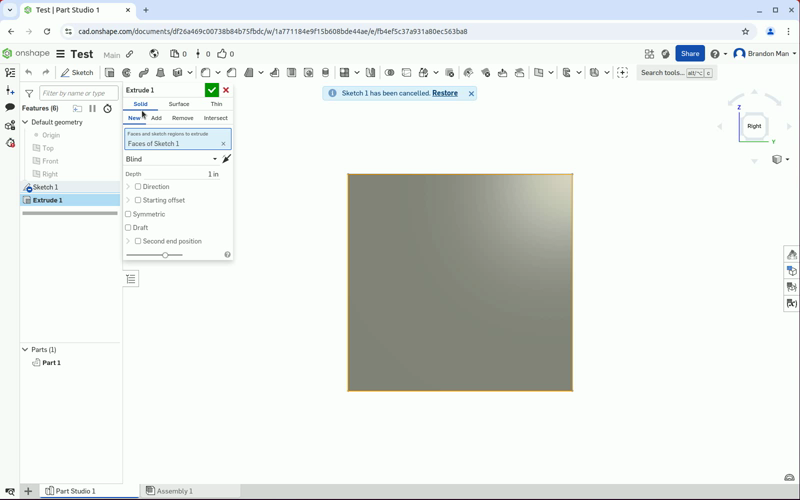
mouse_move(137, 120)
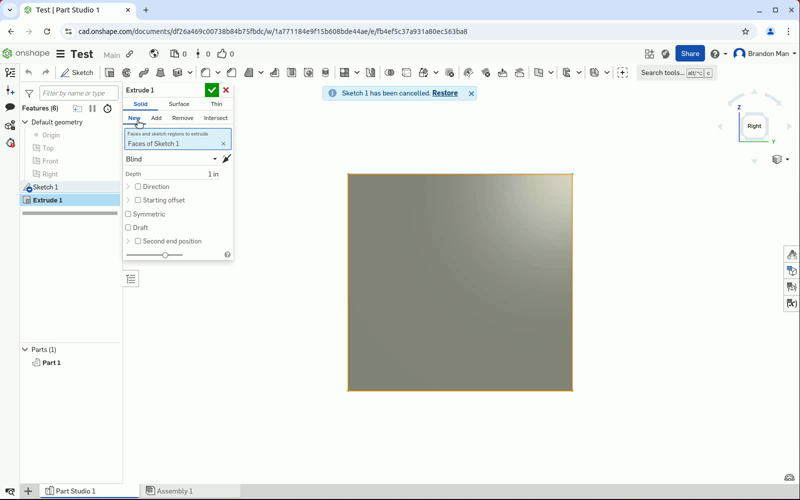
click(137, 120)
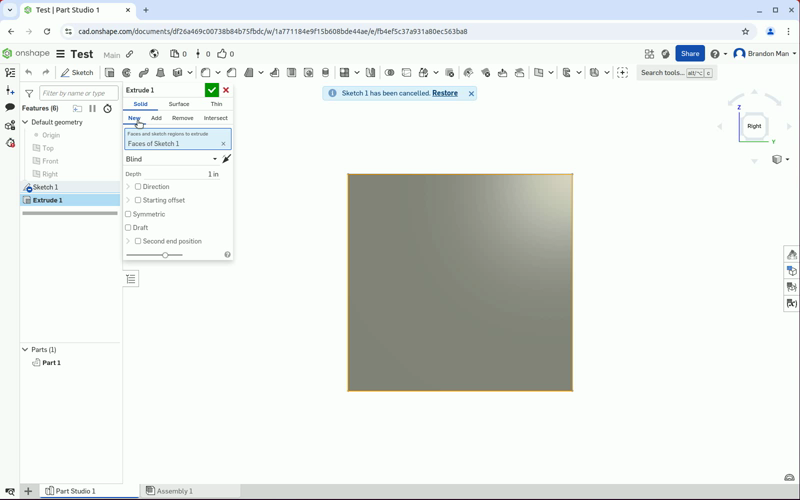
key(tab, 4)
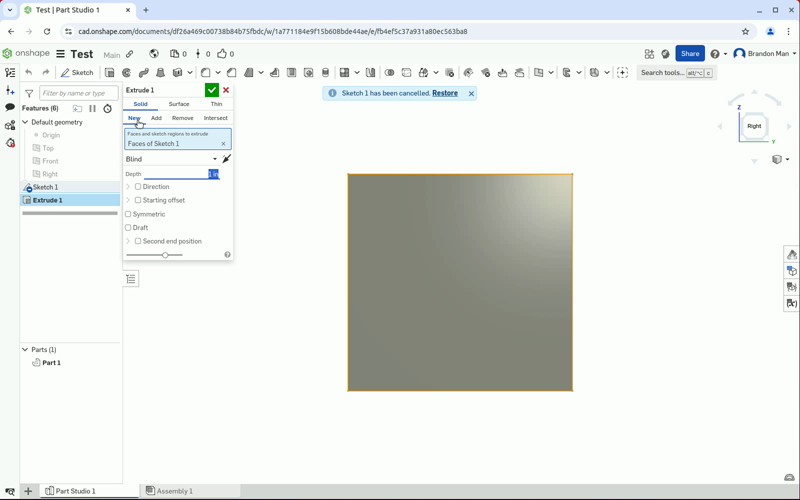
text(-2.648)
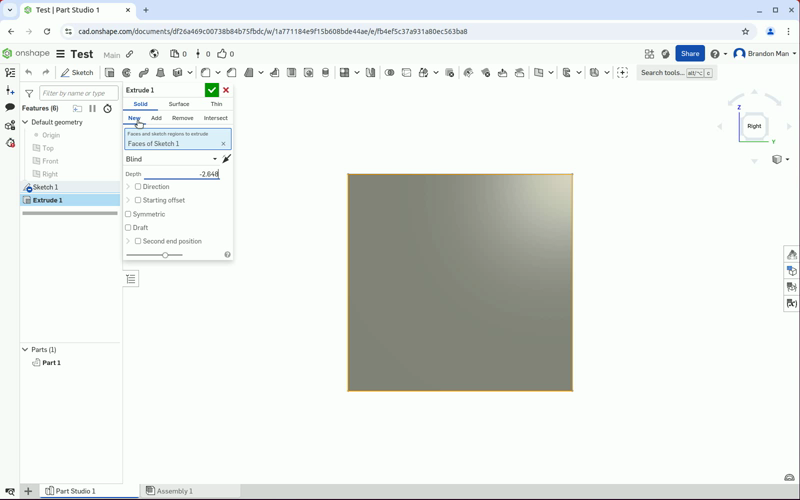
key(enter)
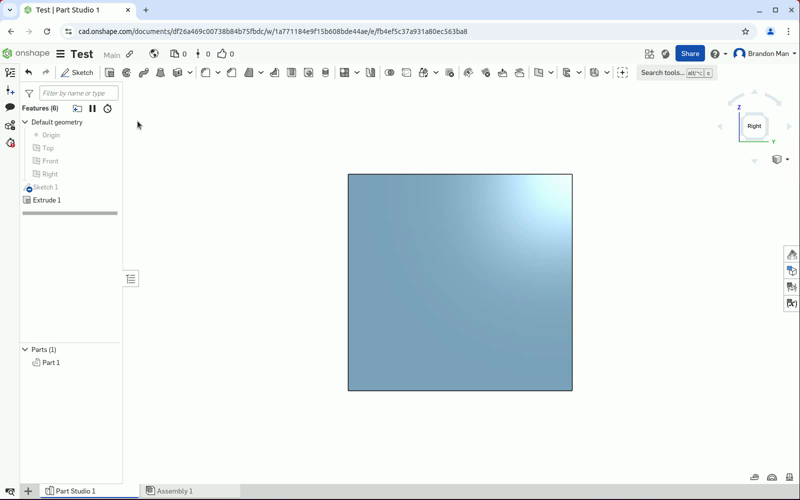
key(shift+h)
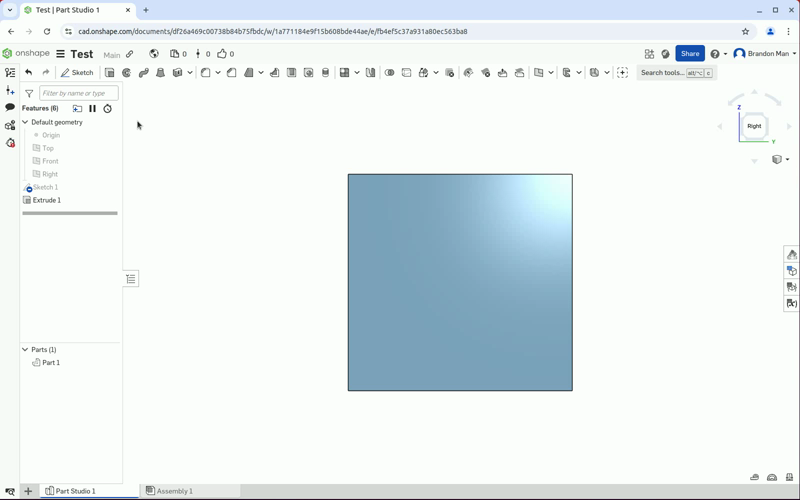
key(shift+h)
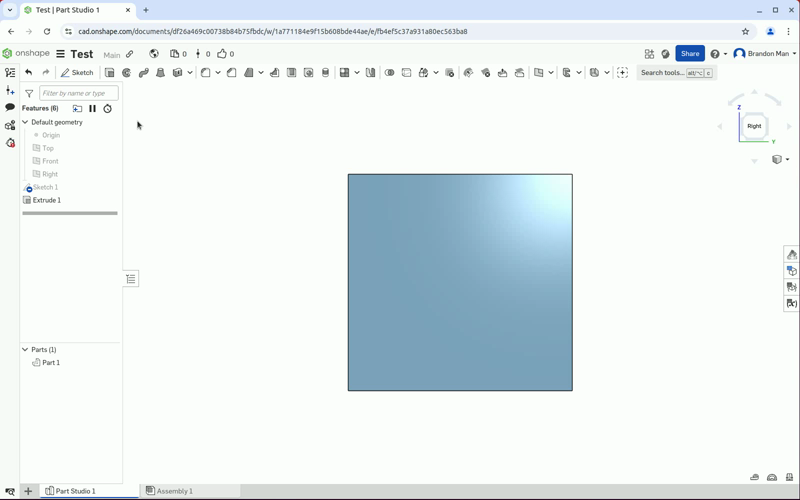
mouse_move(73, 189)
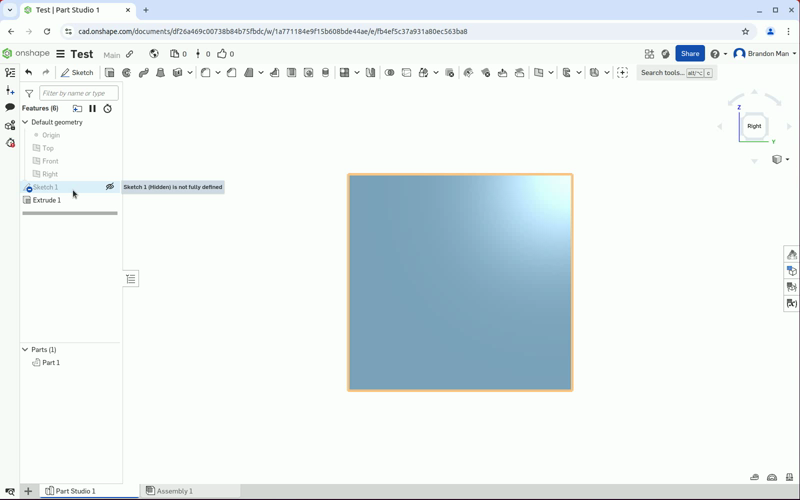
click(73, 189)
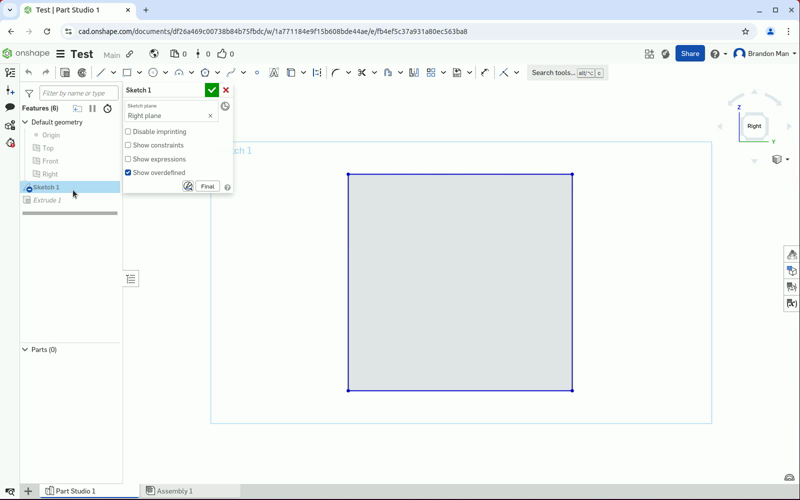
mouse_move(229, 92)
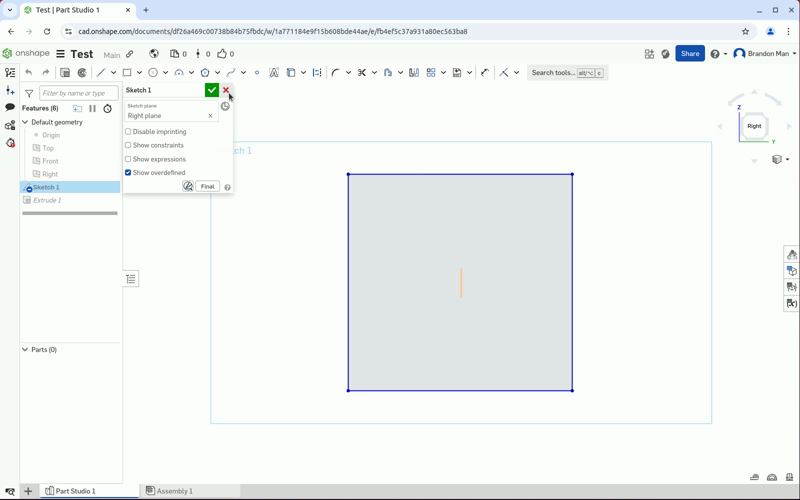
click(229, 92)
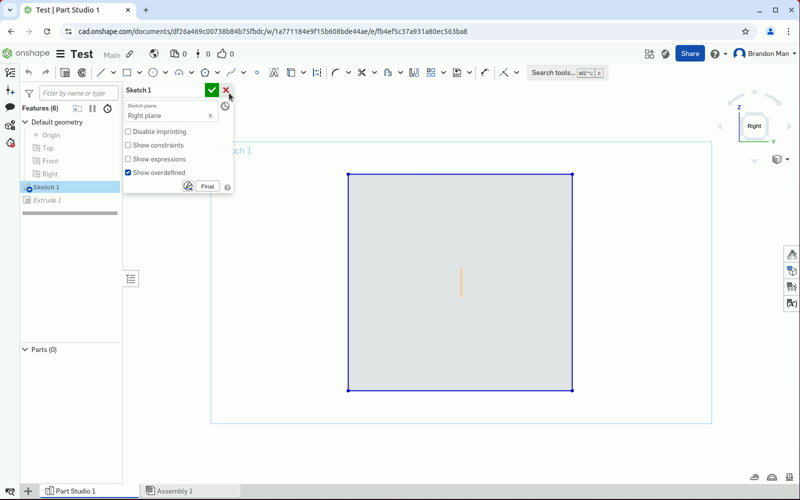
key(shift+s)
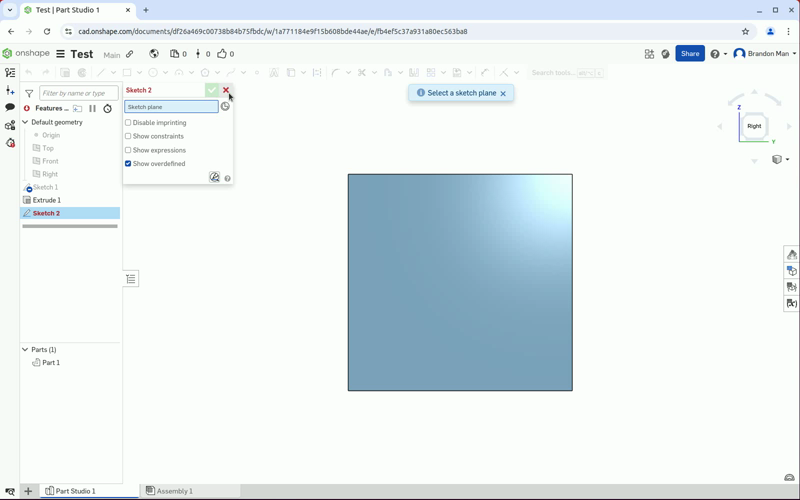
mouse_move(73, 176)
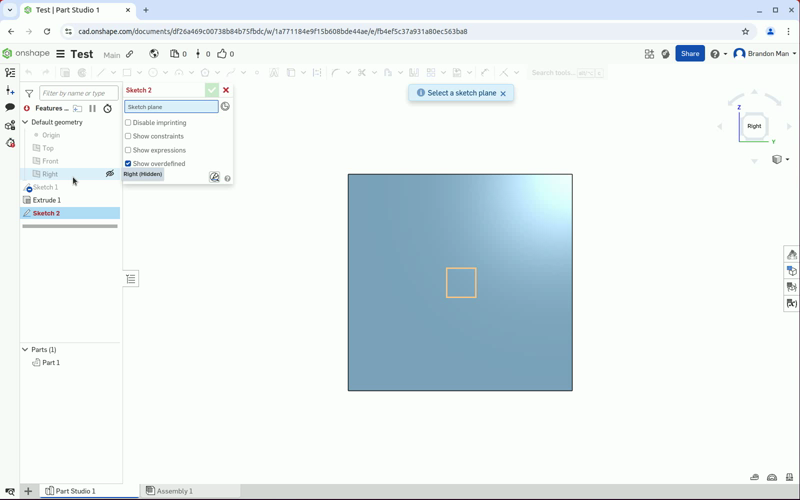
click(73, 176)
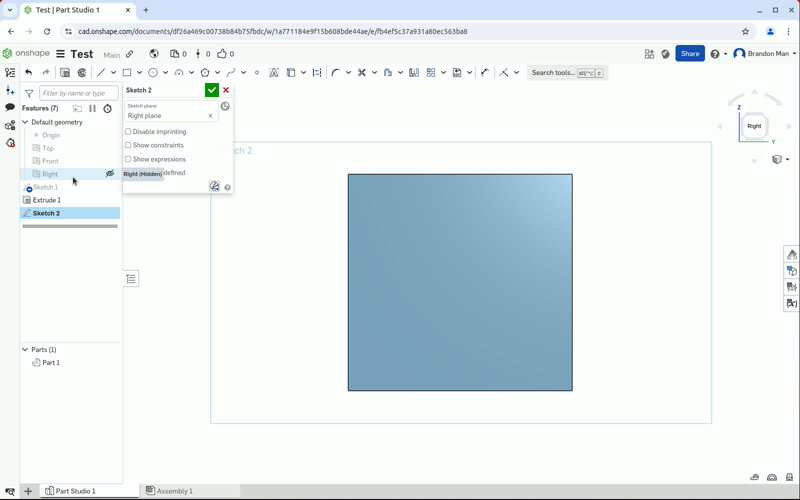
mouse_move(73, 352)
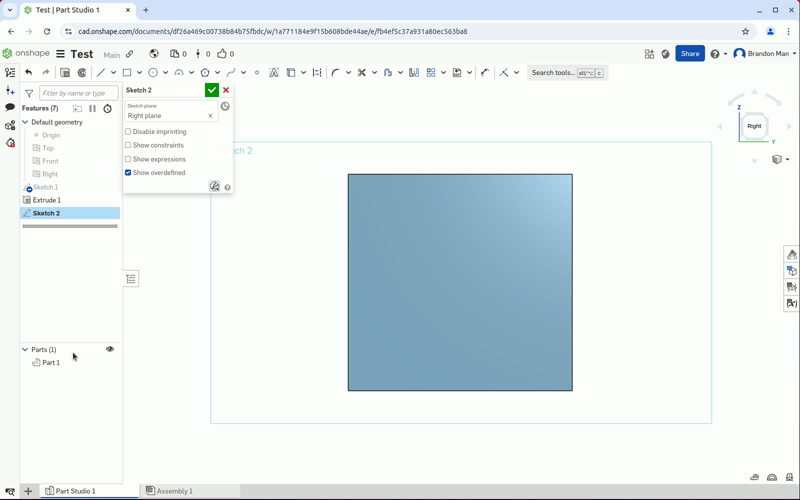
key(y)
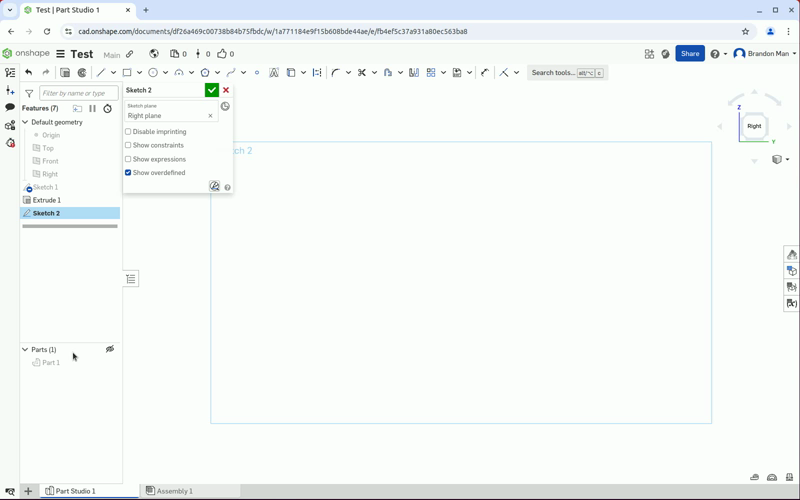
key(l)
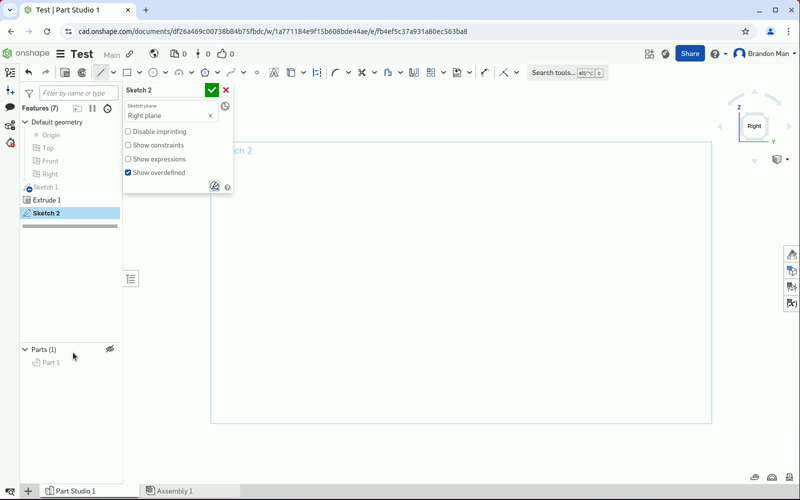
key_down(shift)
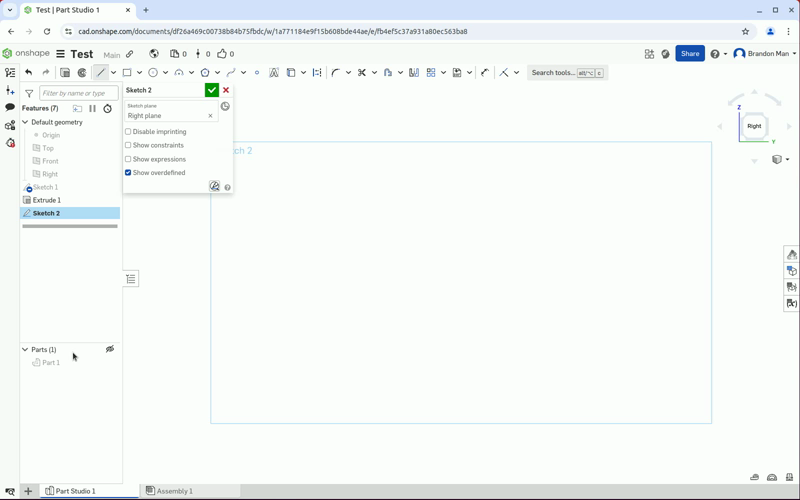
mouse_move(429, 288)
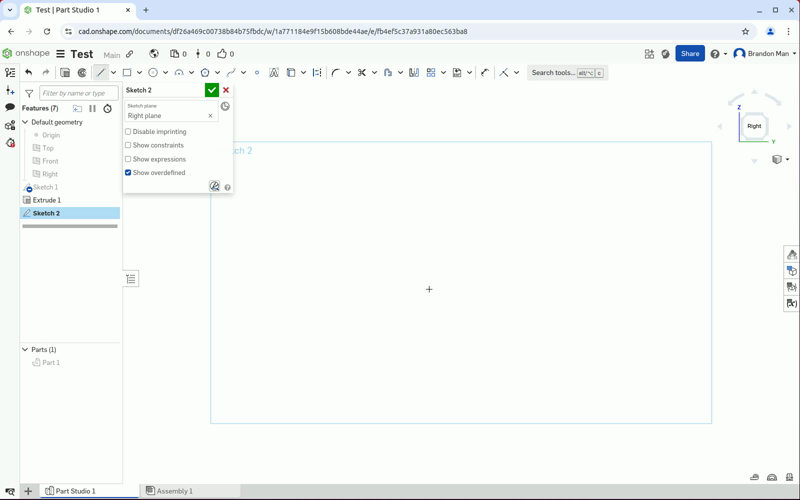
click(429, 288)
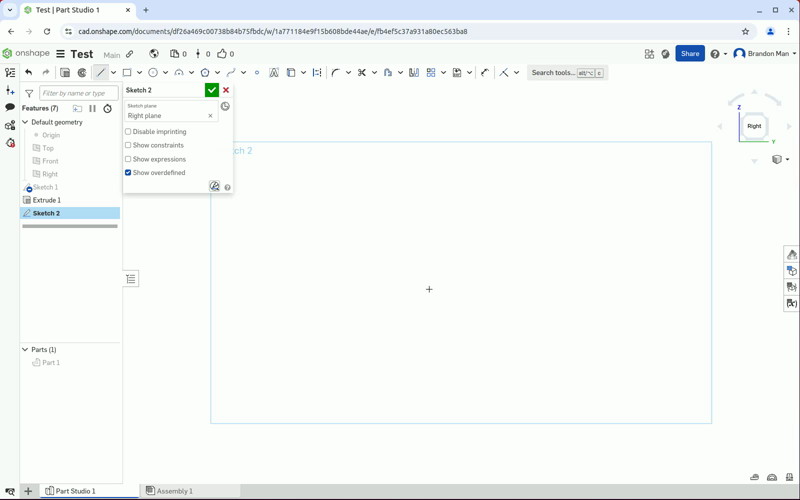
key_up(shift)
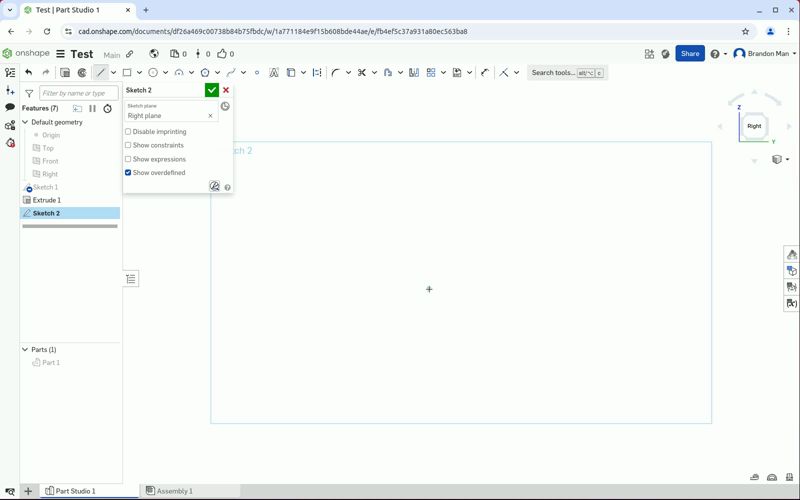
key_down(shift)
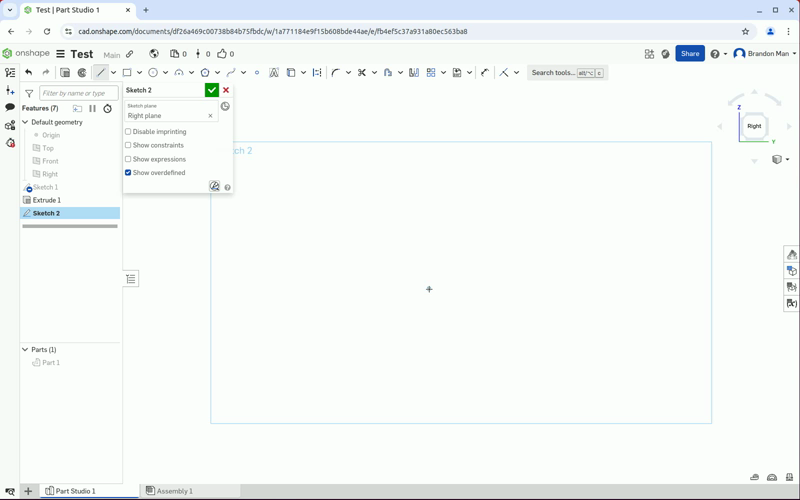
mouse_move(459, 288)
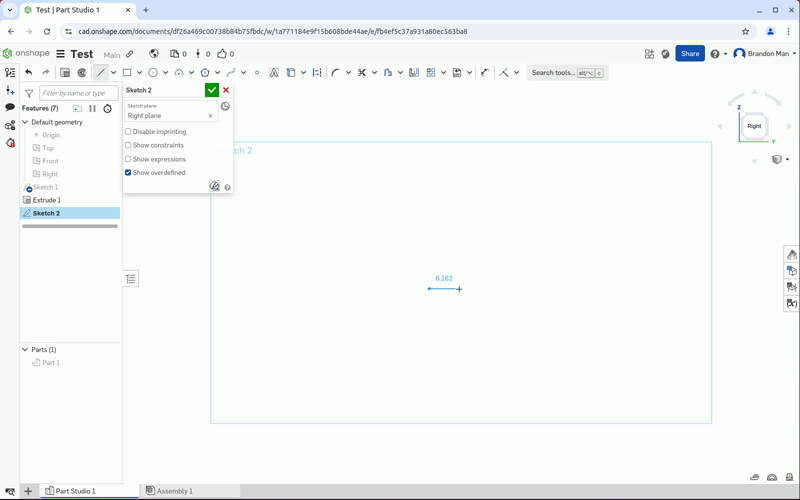
mouse_move(469, 288)
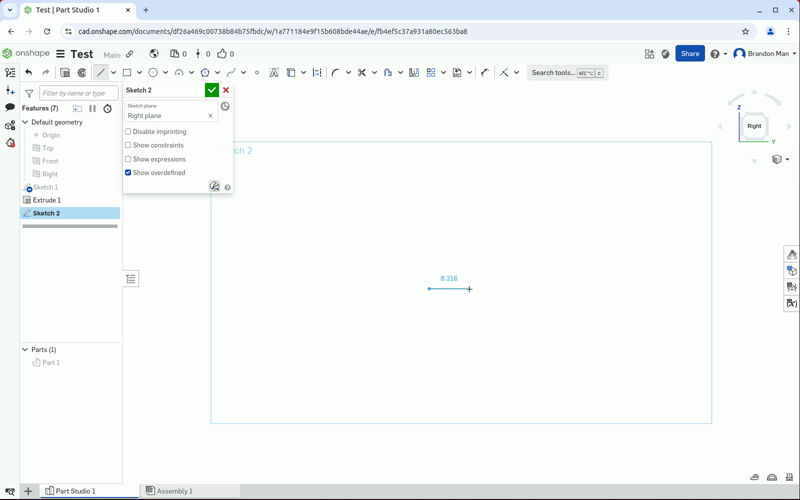
click(469, 288)
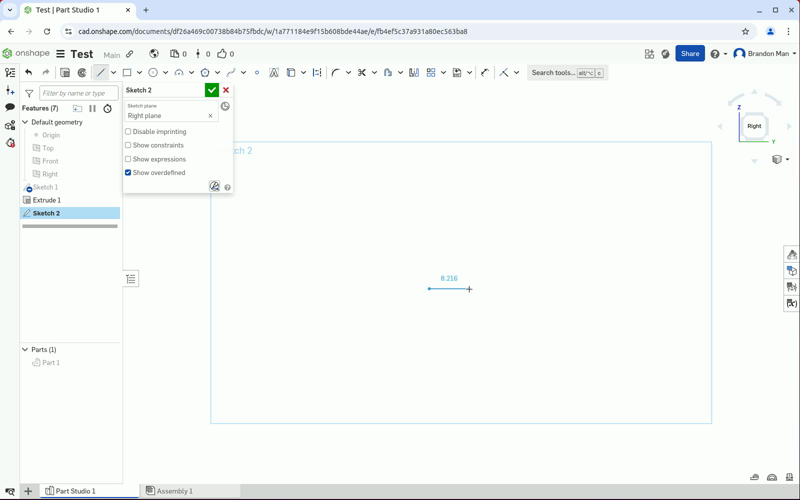
key_up(shift)
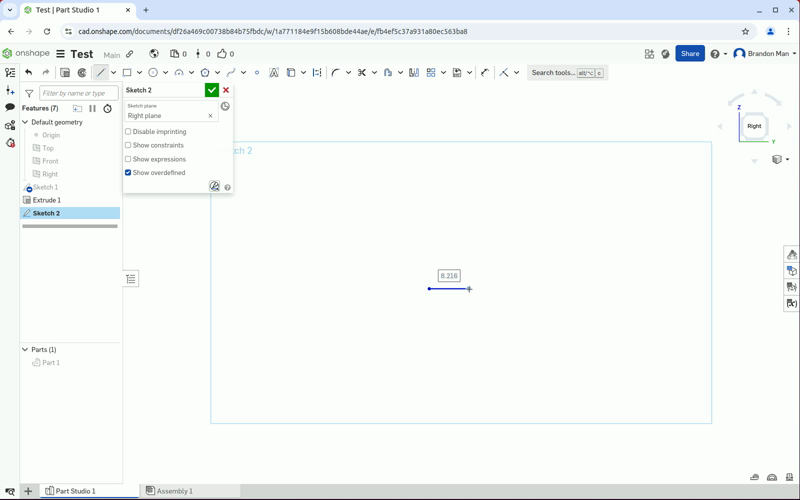
key(esc)
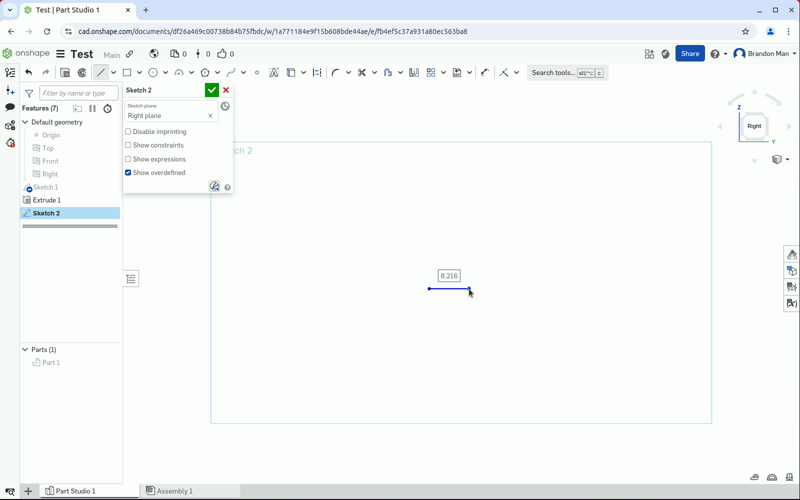
key(a)
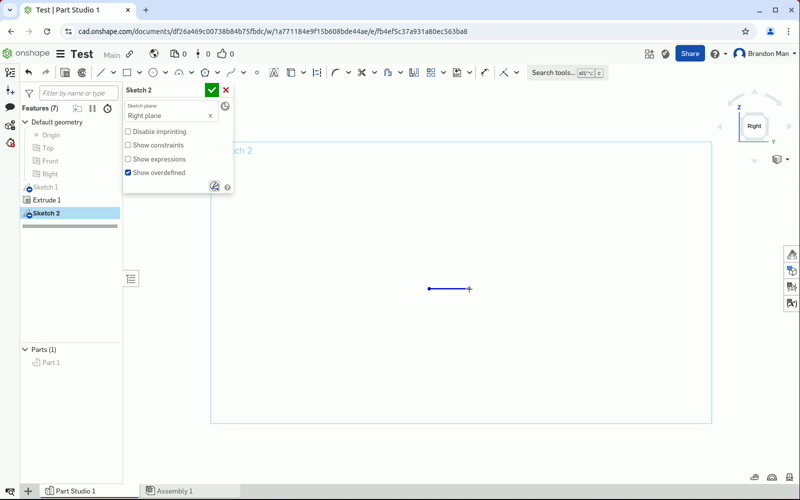
mouse_move(469, 288)
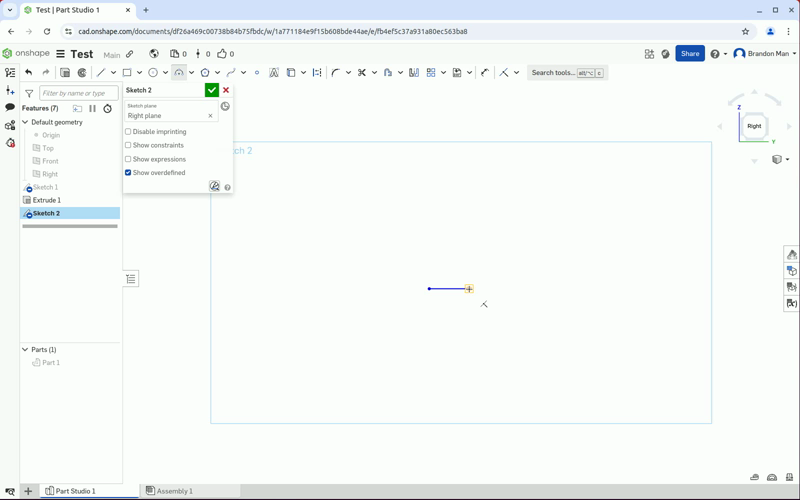
click(469, 288)
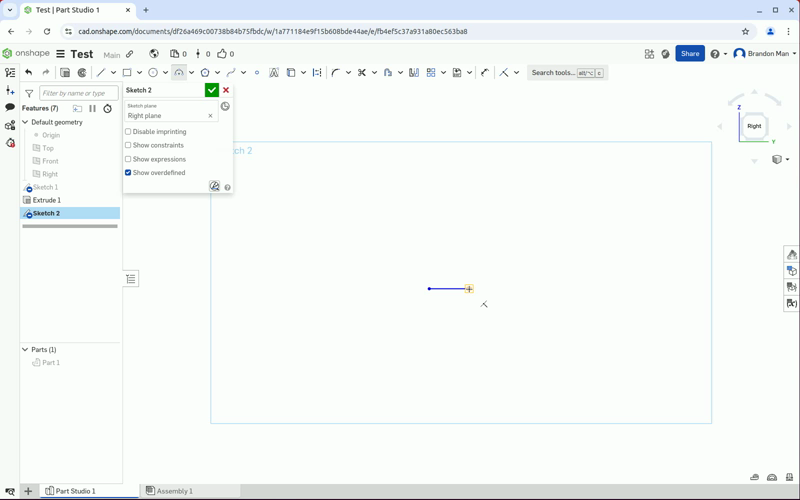
key_down(shift)
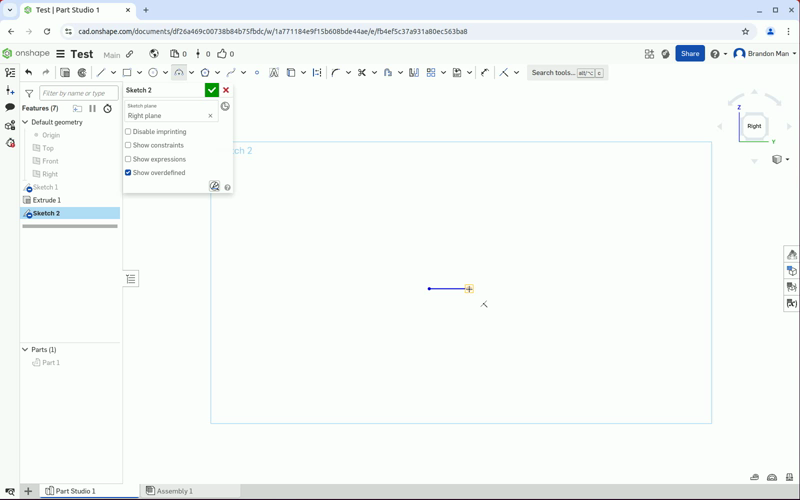
mouse_move(469, 276)
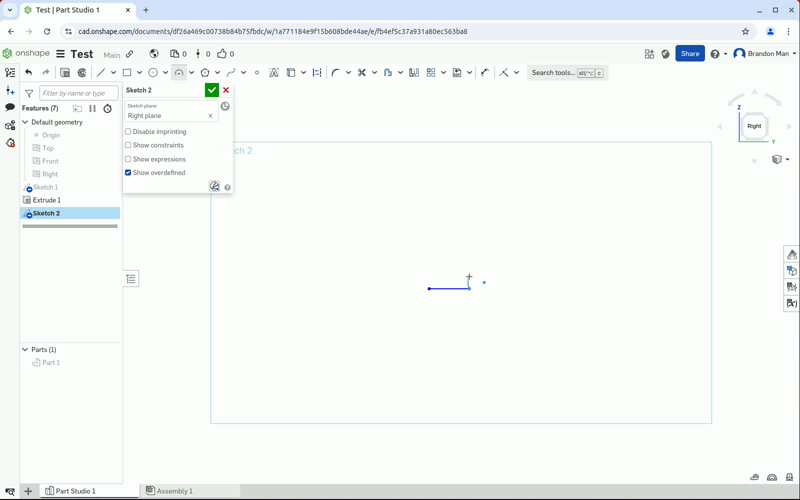
click(469, 276)
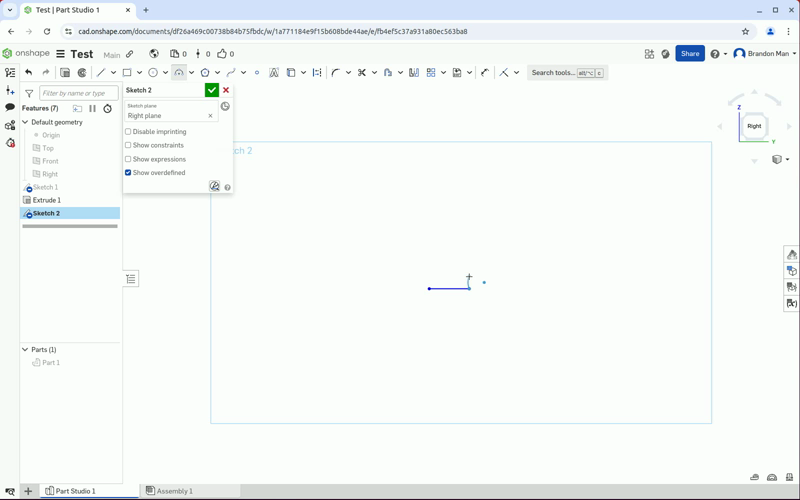
mouse_move(475, 282)
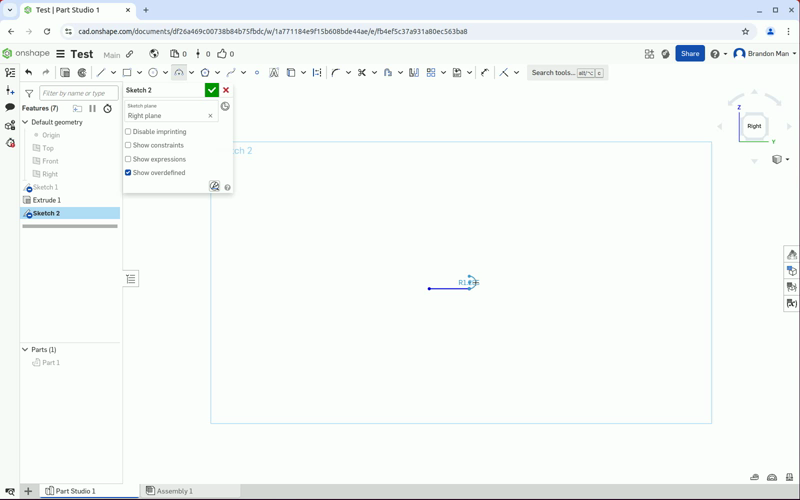
click(475, 282)
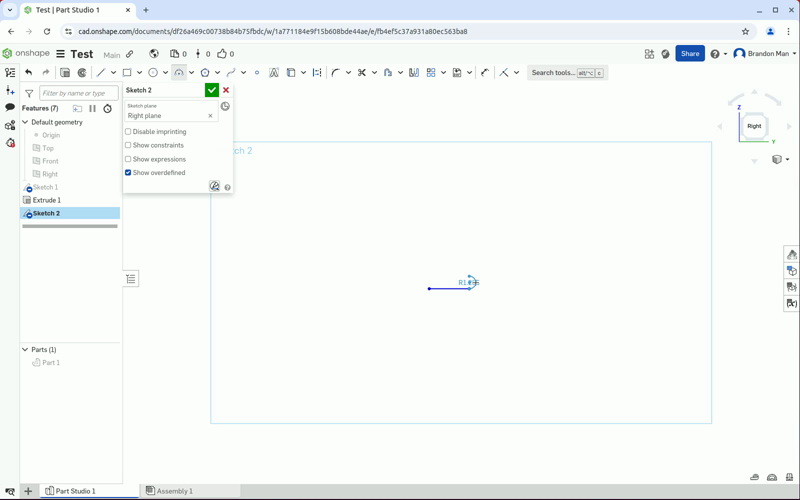
key_up(shift)
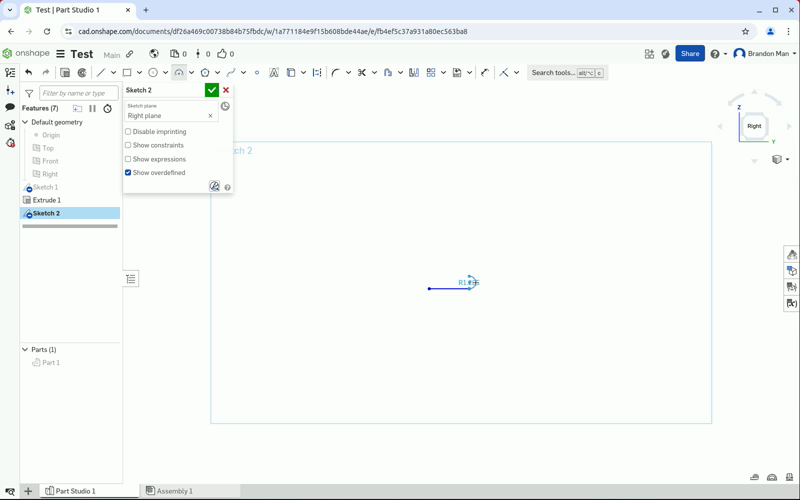
key(esc)
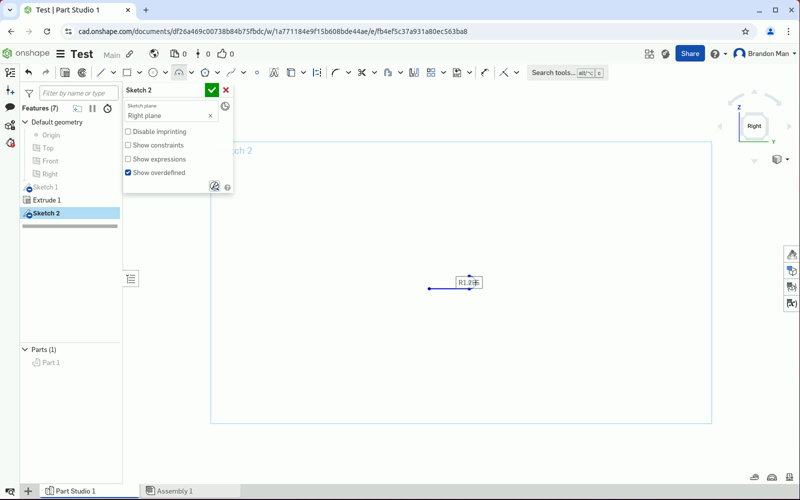
key(l)
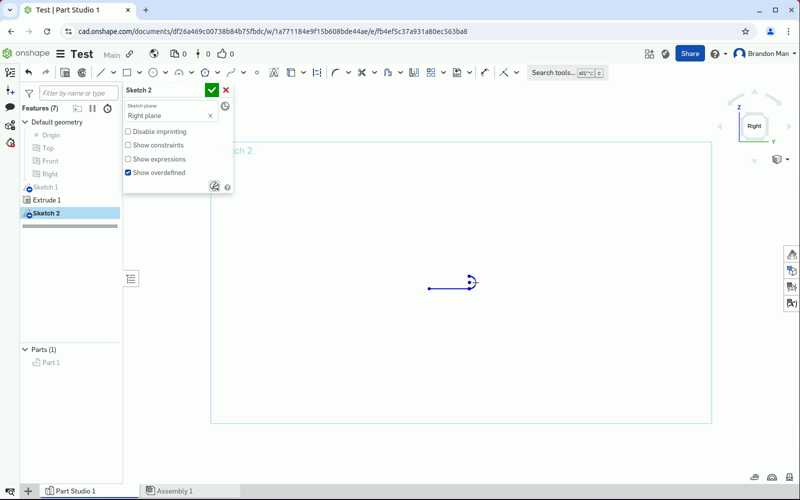
mouse_move(469, 276)
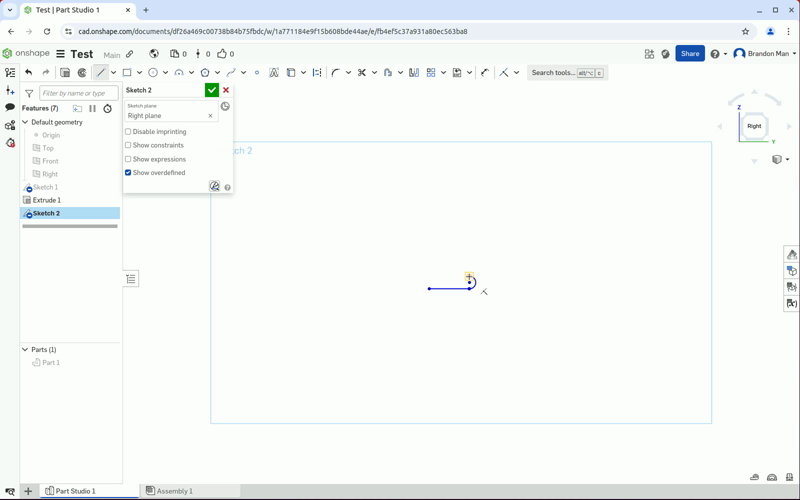
click(469, 276)
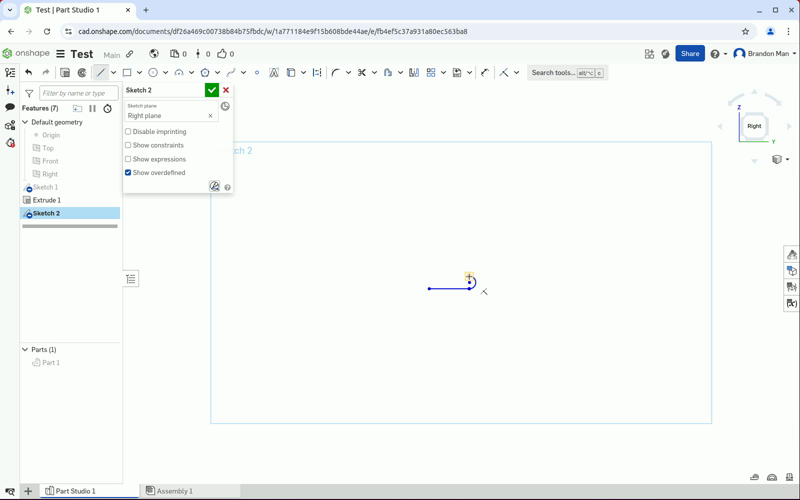
key_down(shift)
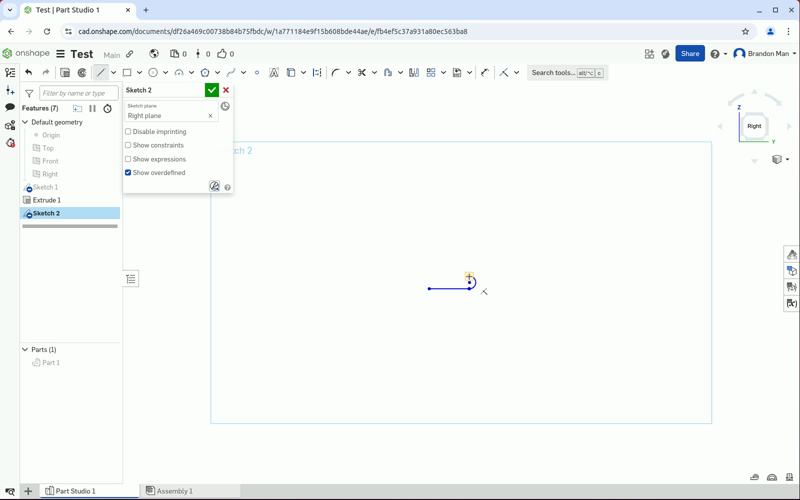
mouse_move(499, 276)
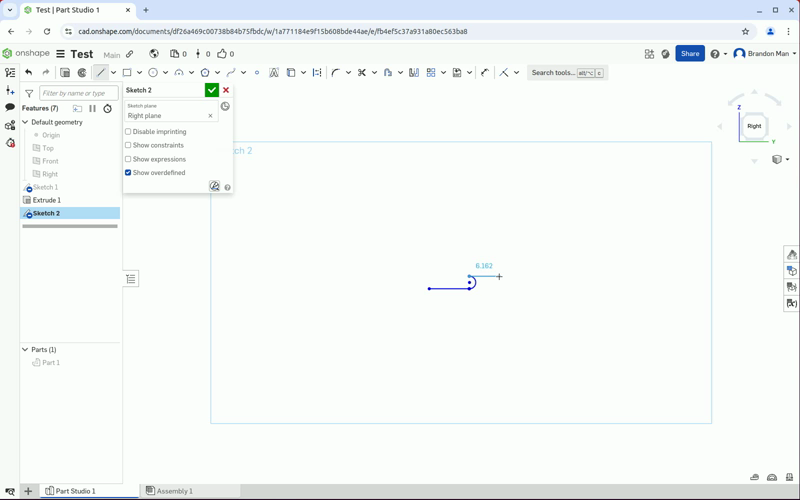
mouse_move(429, 276)
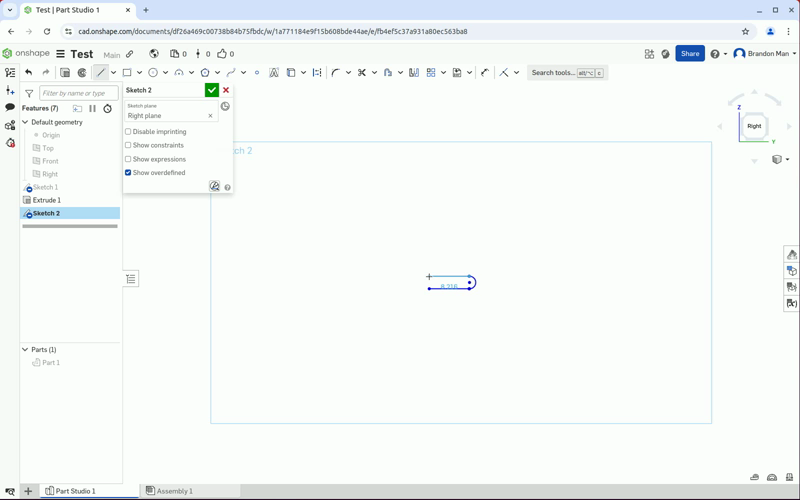
click(429, 276)
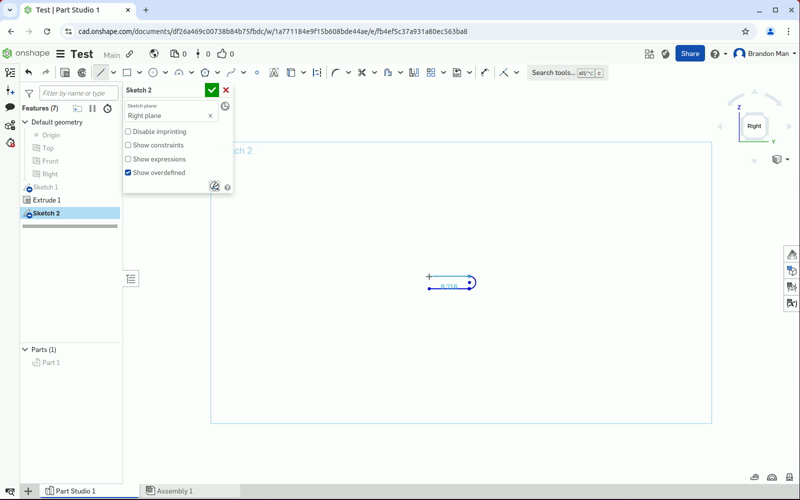
key_up(shift)
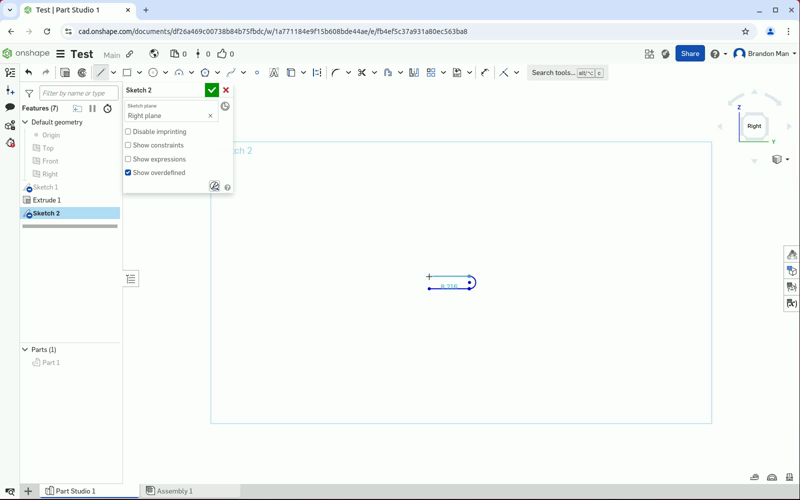
key(esc)
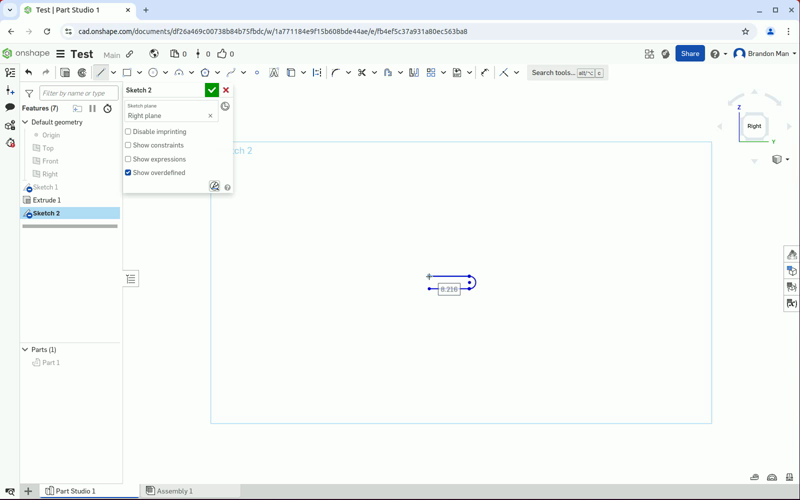
key(a)
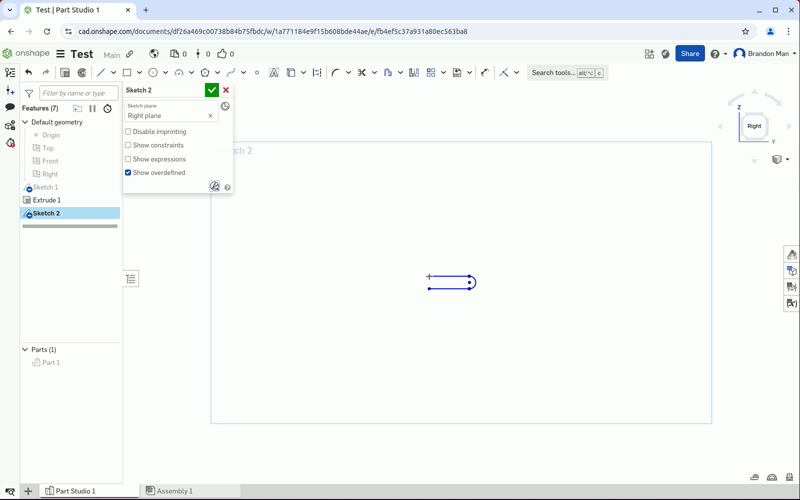
mouse_move(429, 276)
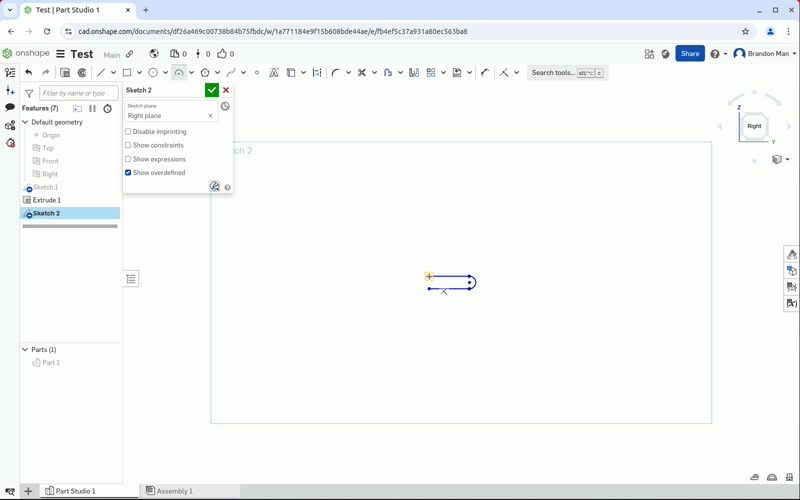
click(429, 276)
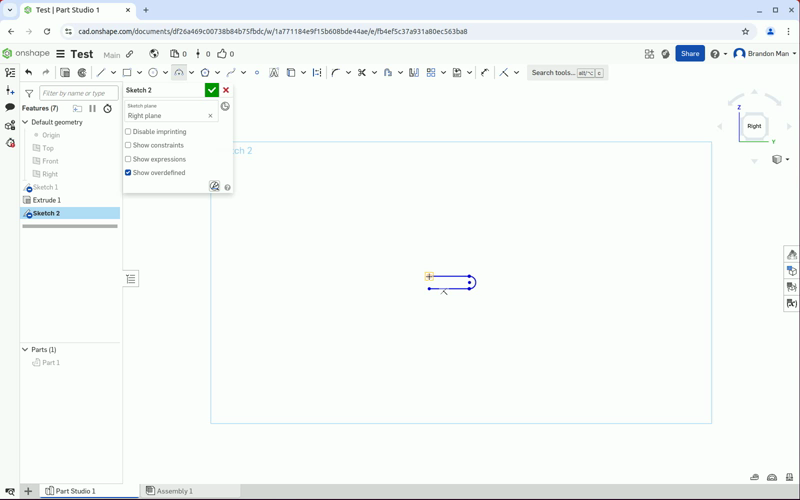
mouse_move(429, 288)
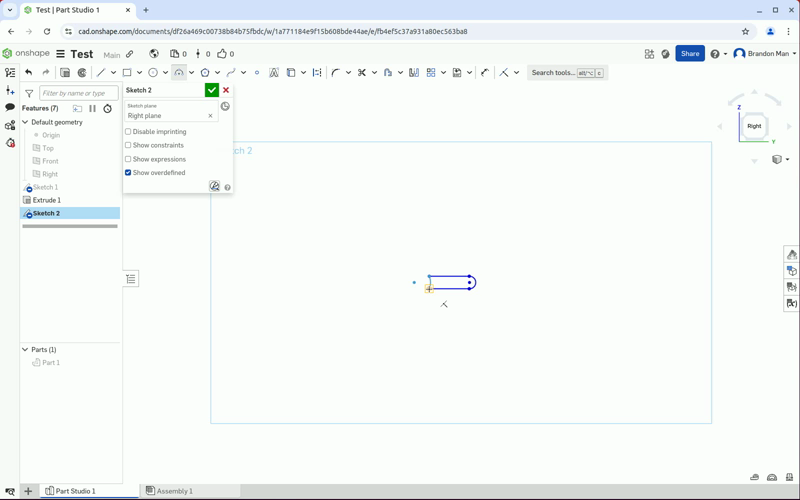
click(429, 288)
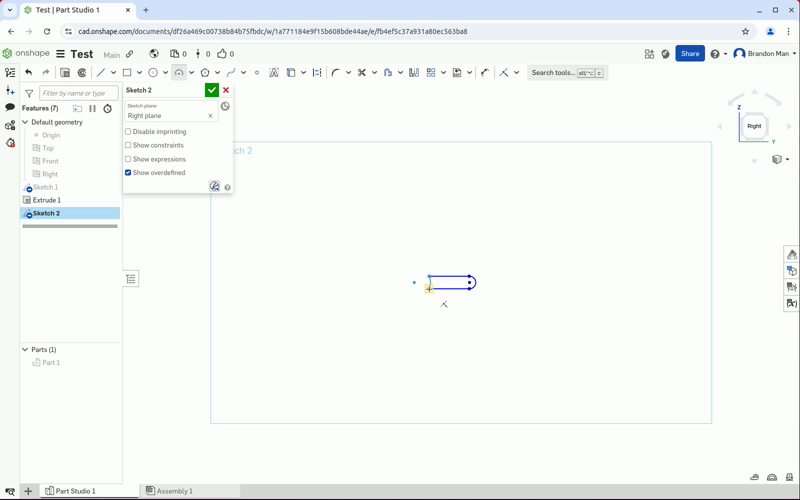
key_down(shift)
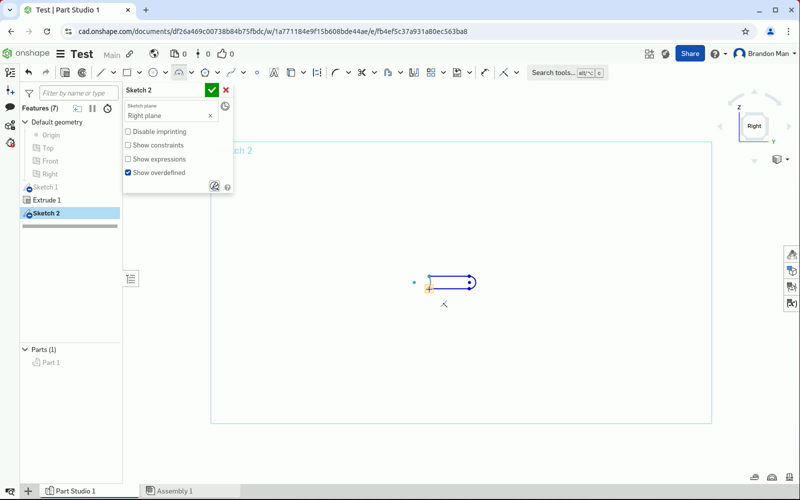
mouse_move(422, 282)
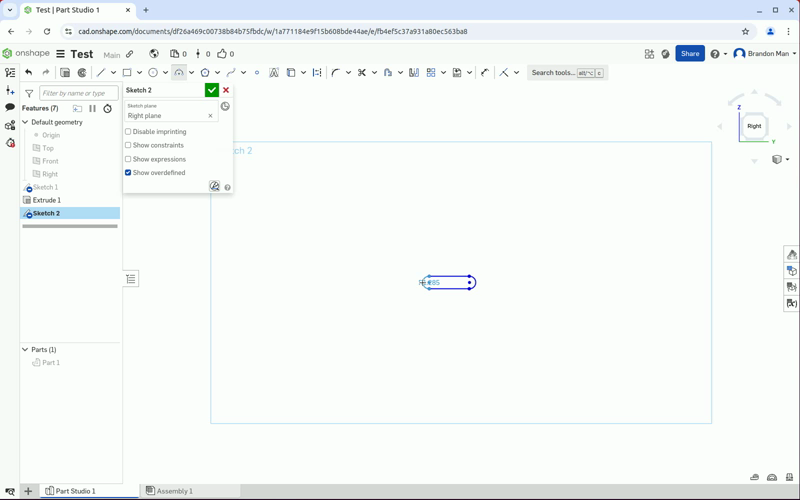
click(422, 282)
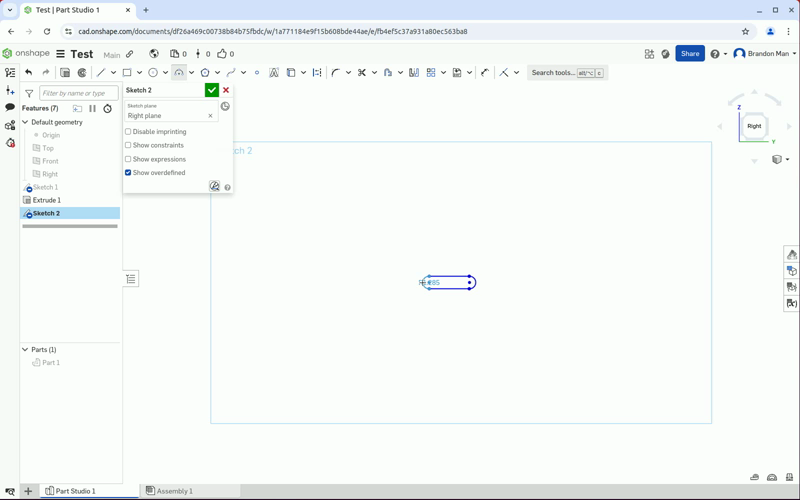
key_up(shift)
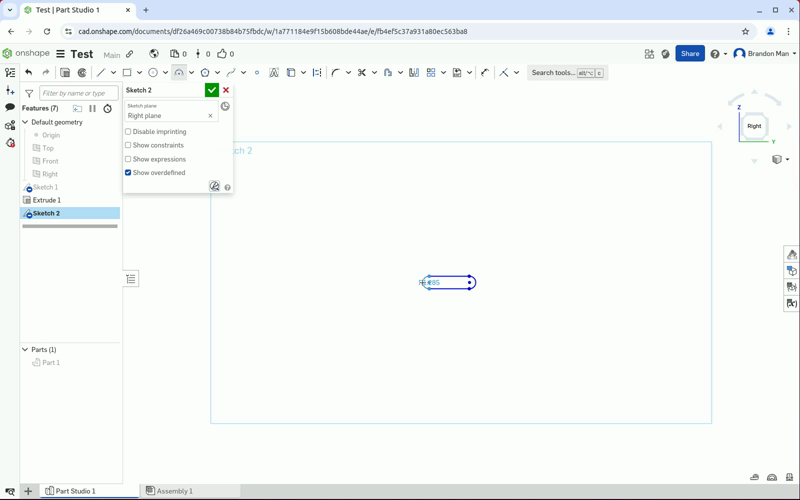
key(esc)
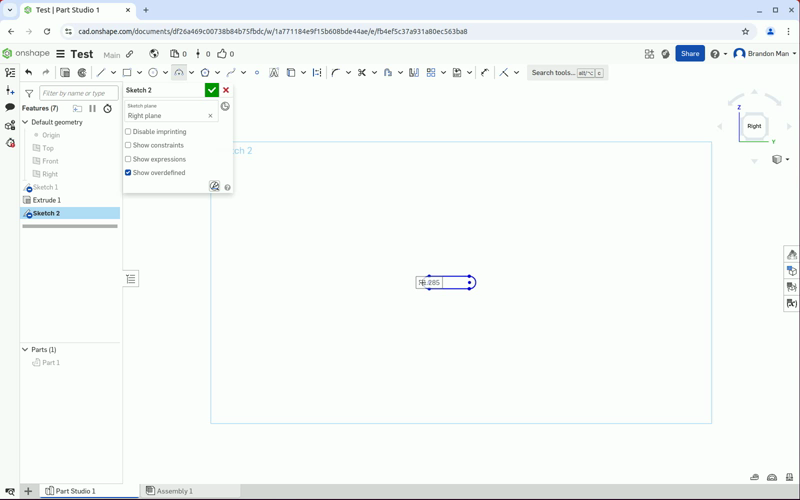
mouse_move(424, 281)
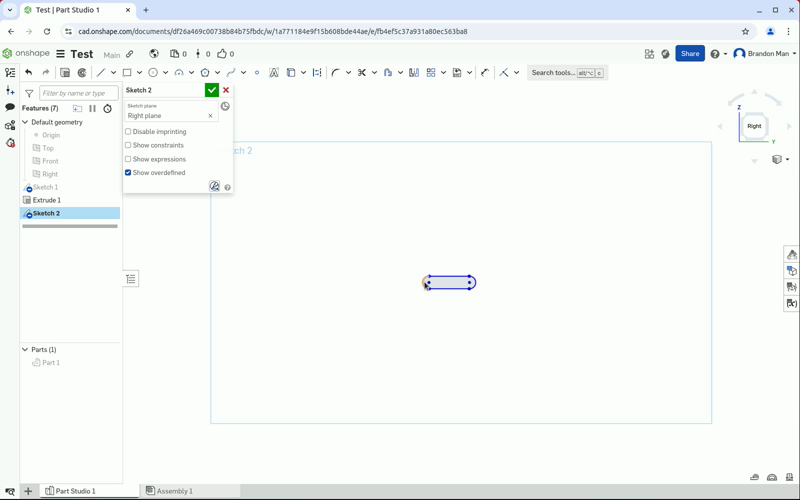
scroll(6)
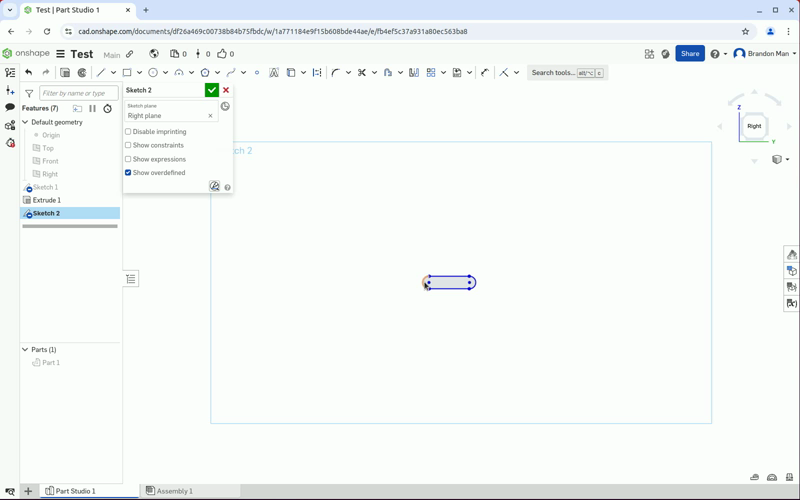
scroll(6)
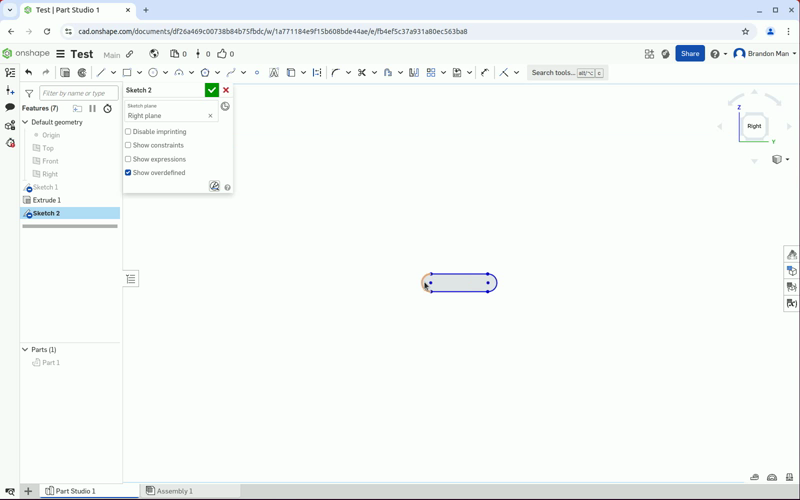
scroll(6)
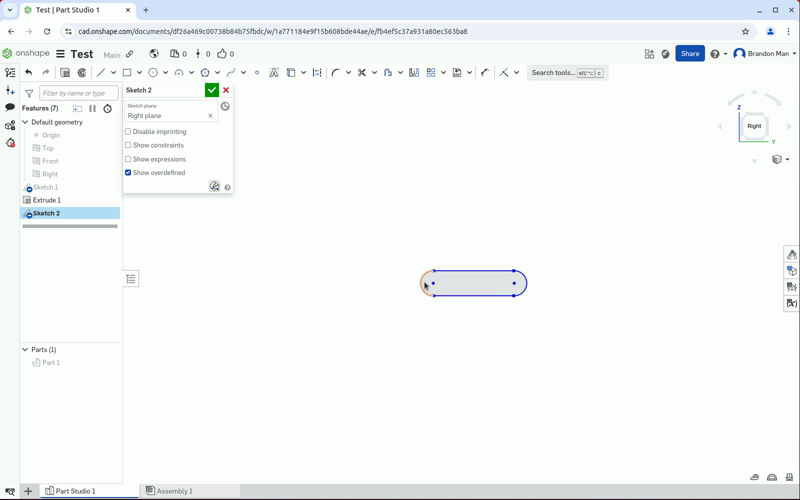
scroll(6)
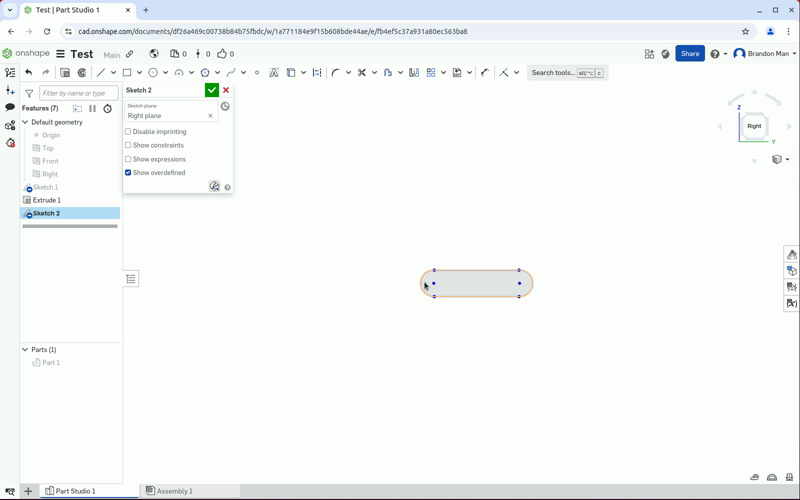
scroll(6)
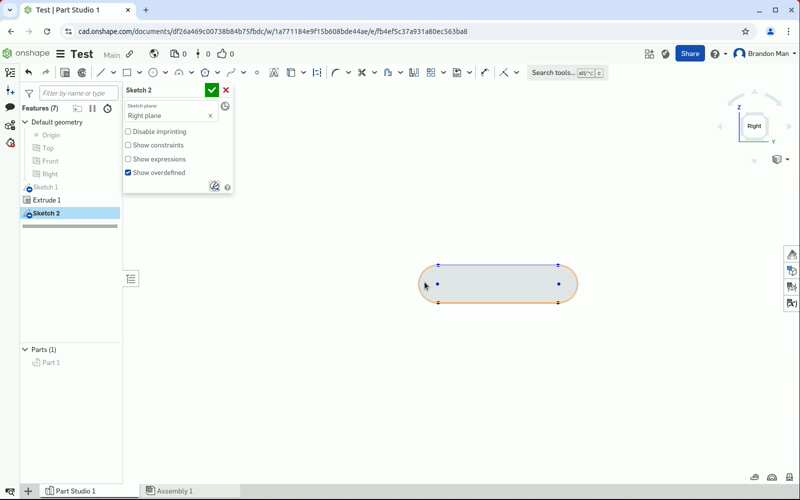
scroll(6)
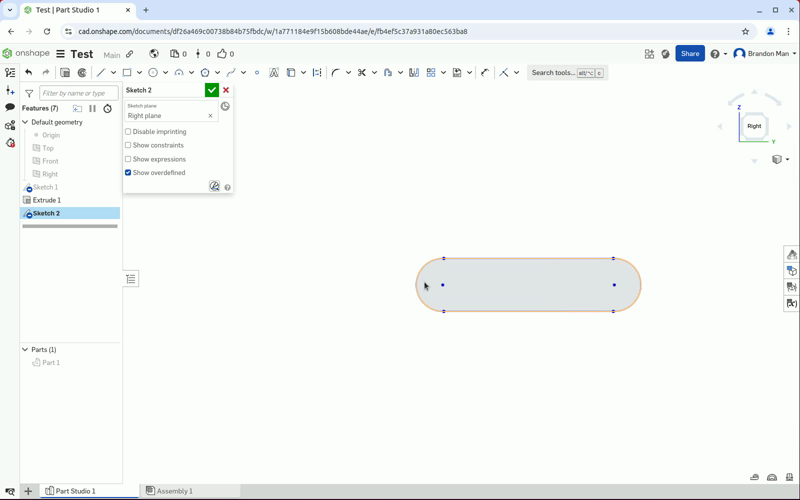
scroll(6)
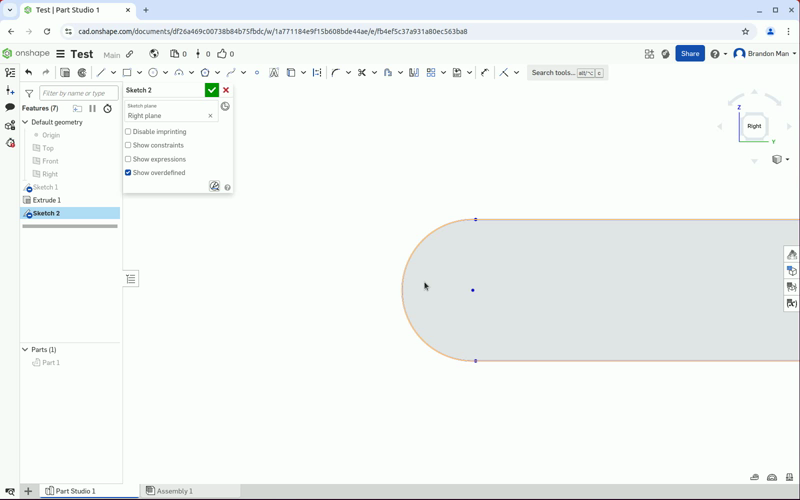
click(424, 281)
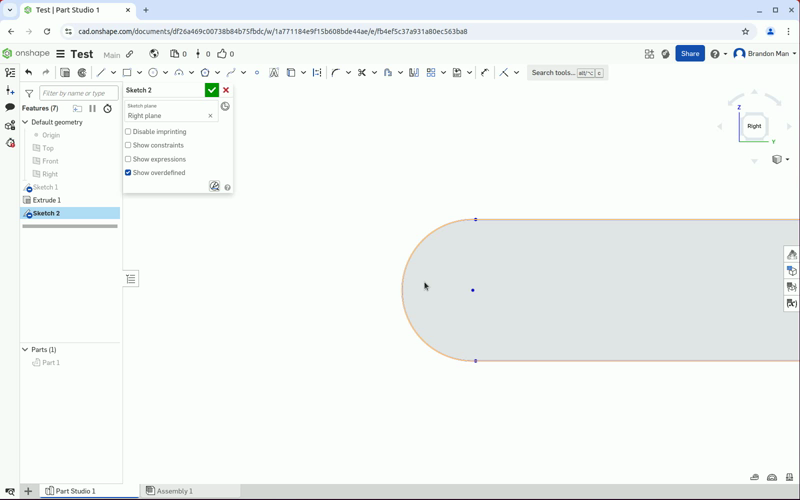
scroll(-6)
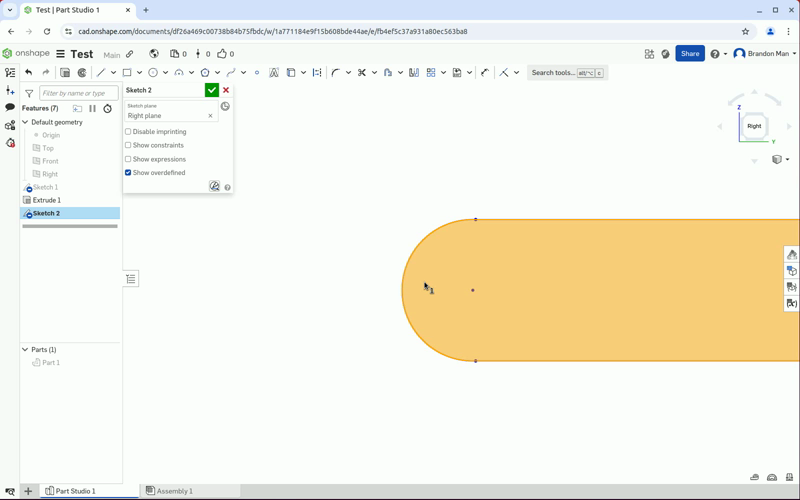
scroll(-6)
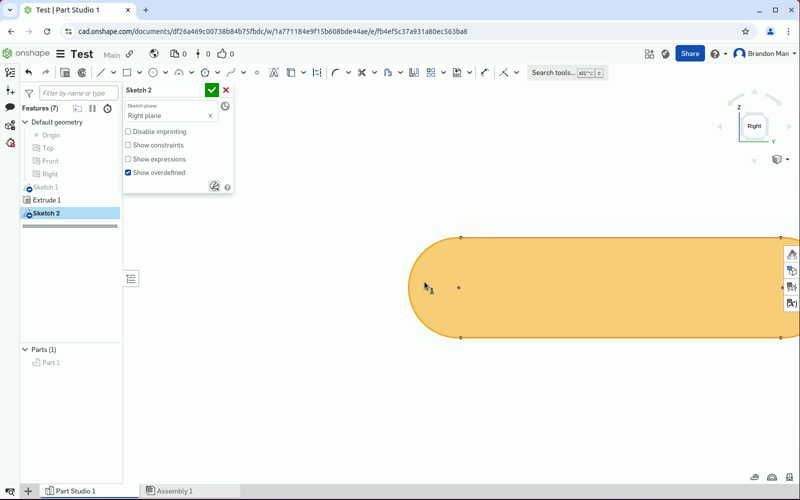
scroll(-6)
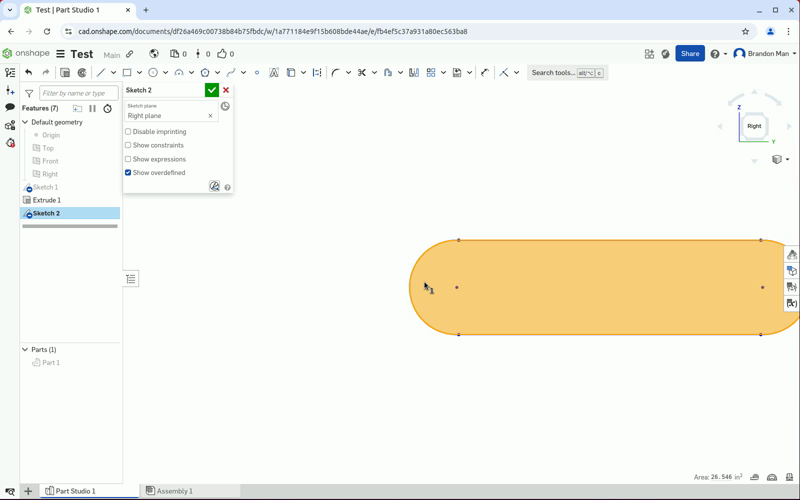
scroll(-6)
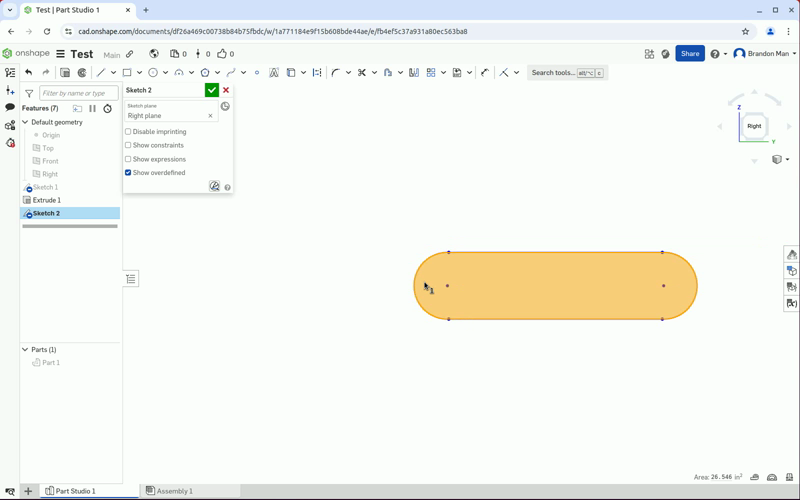
scroll(-6)
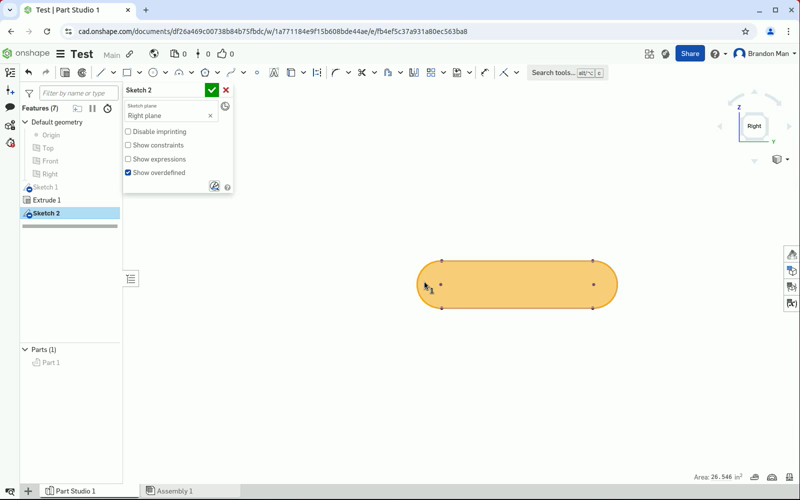
scroll(-6)
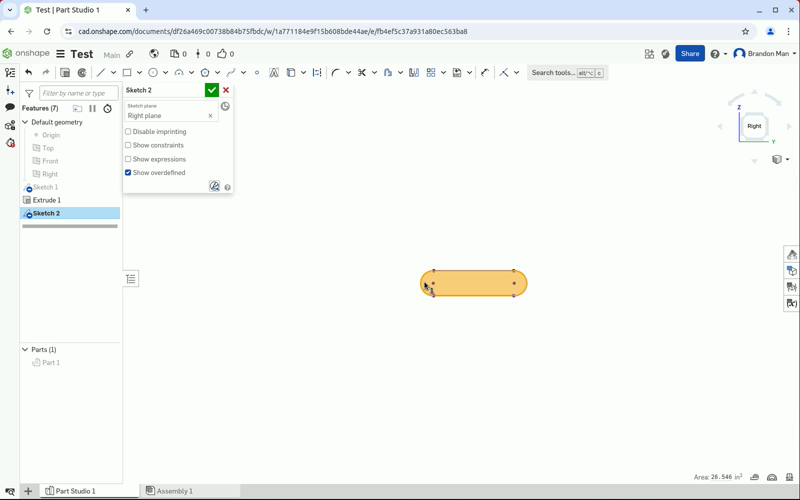
scroll(-6)
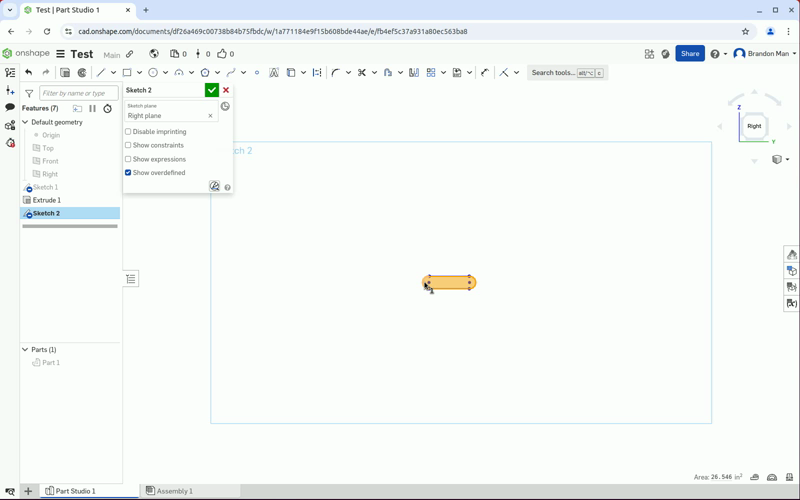
mouse_move(73, 352)
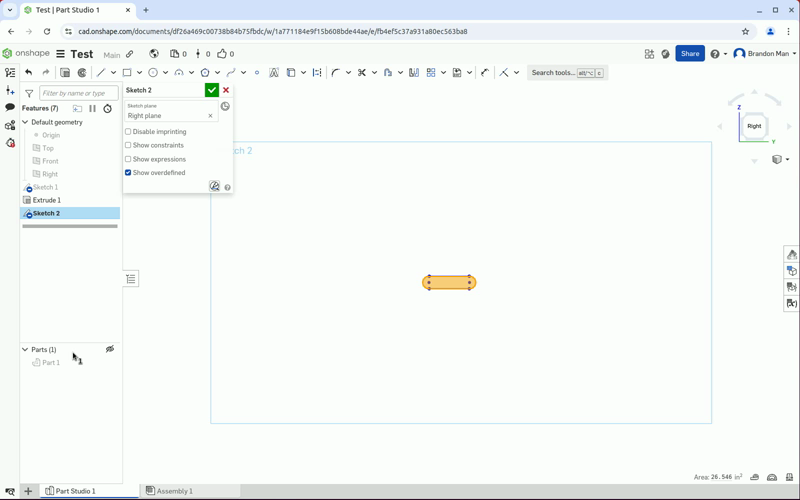
key(shift+y)
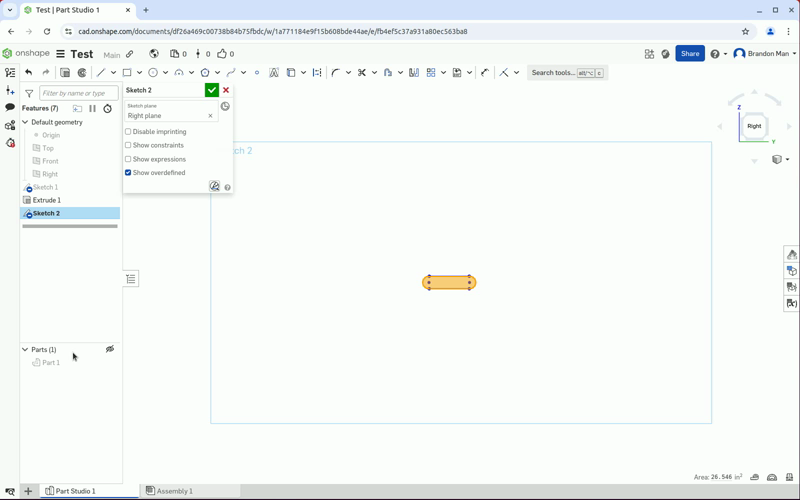
key(shift+e)
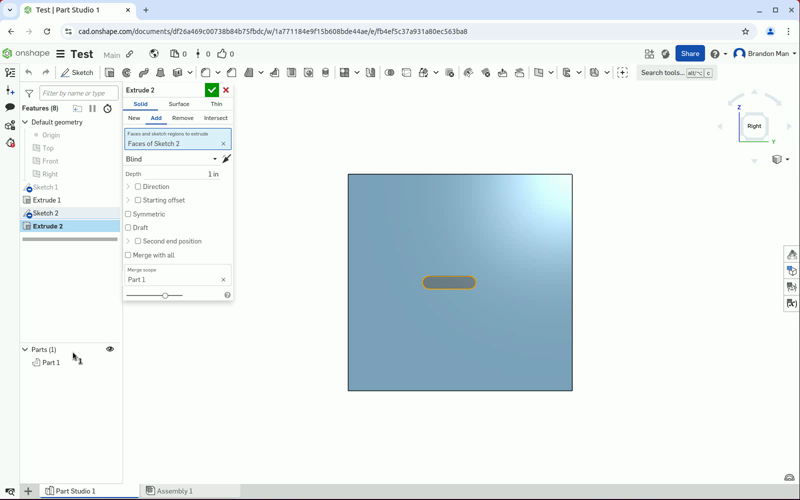
mouse_move(143, 106)
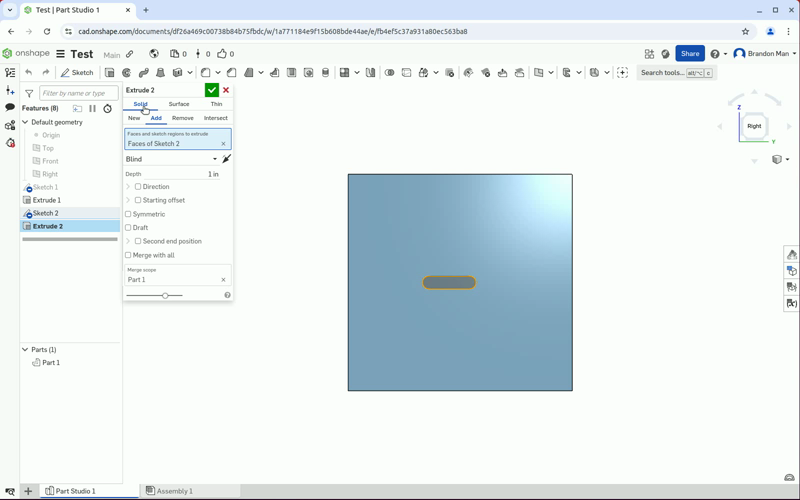
click(143, 106)
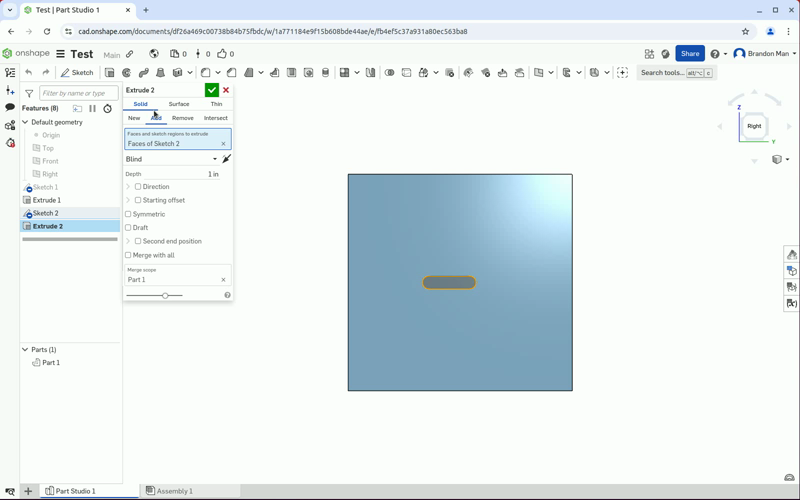
mouse_move(186, 120)
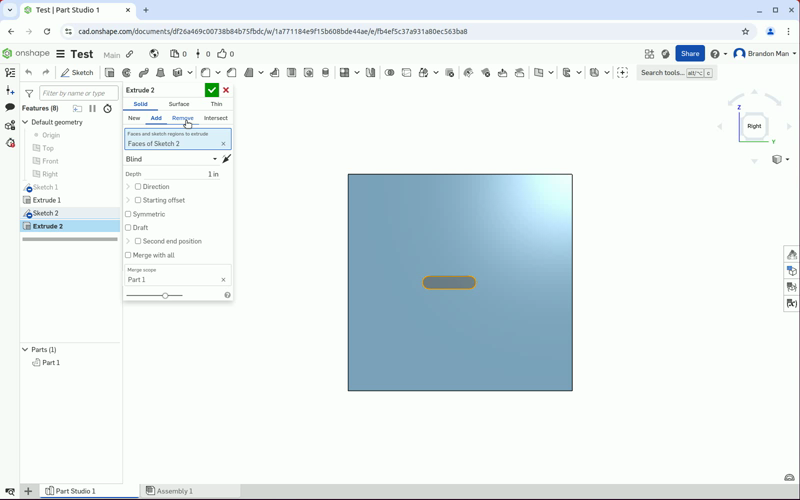
click(186, 120)
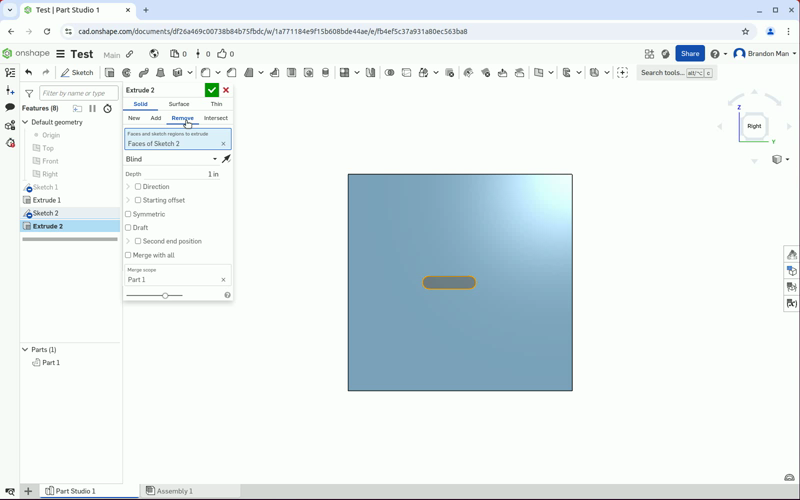
key(tab, 4)
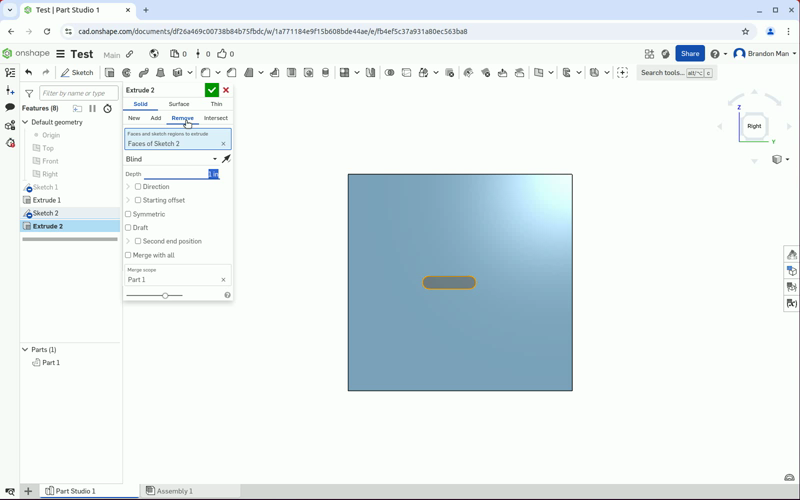
text(0.722)
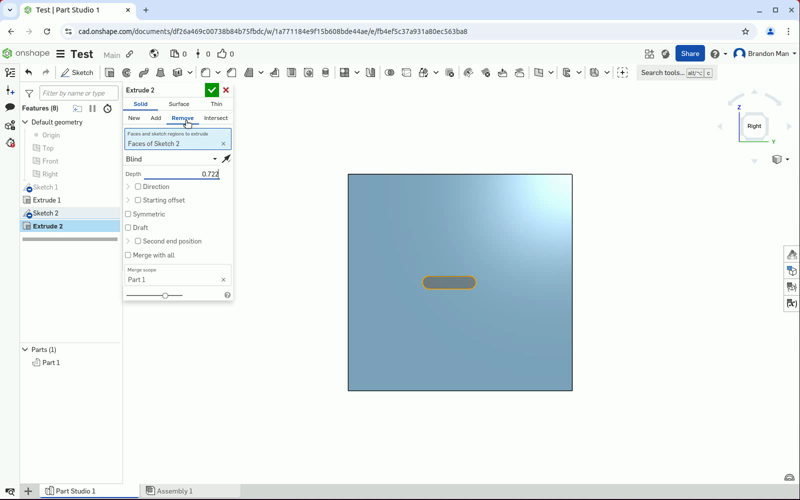
key(tab, 6)
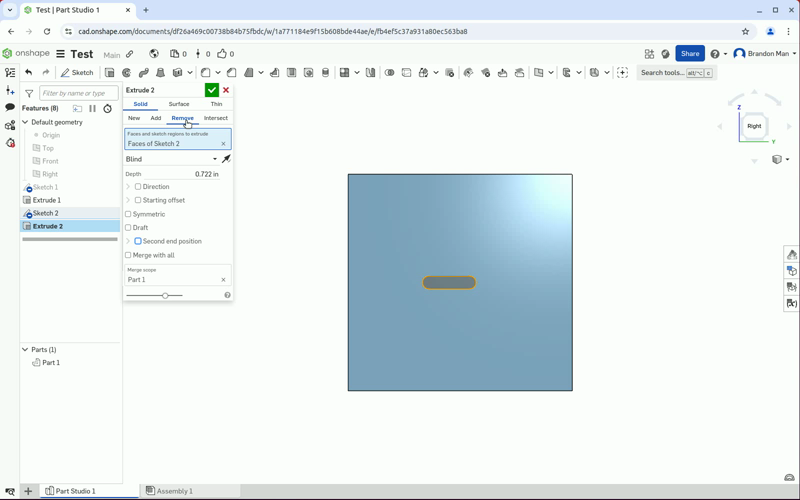
key(space)
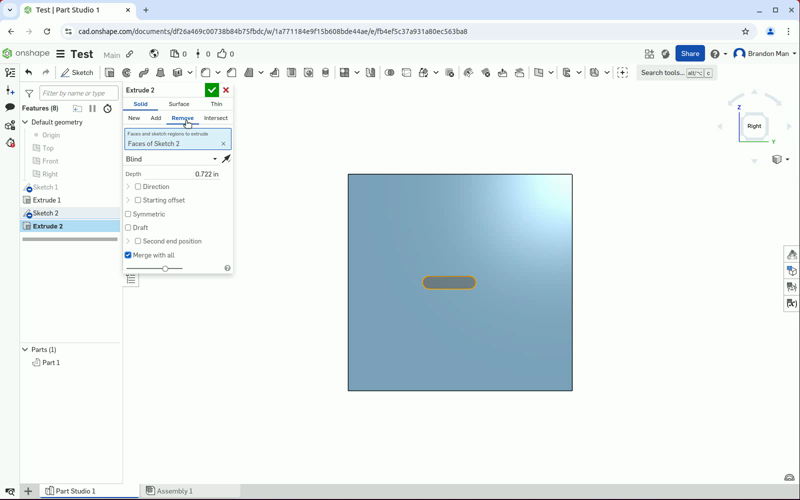
key(enter)
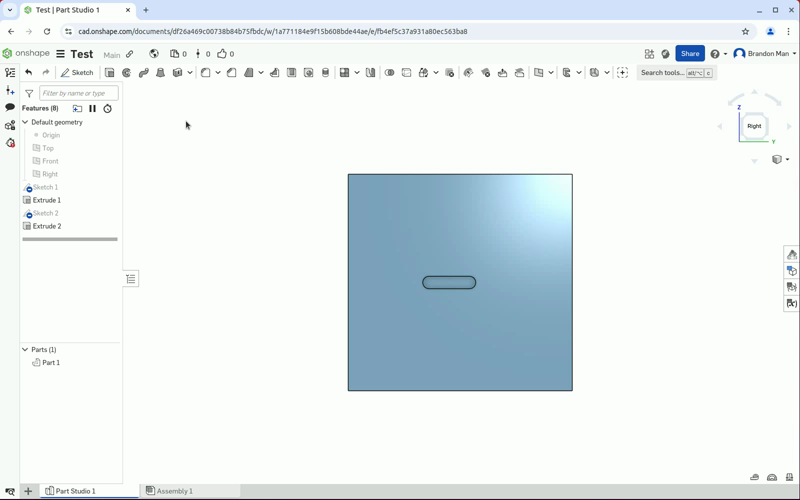
key(shift+h)
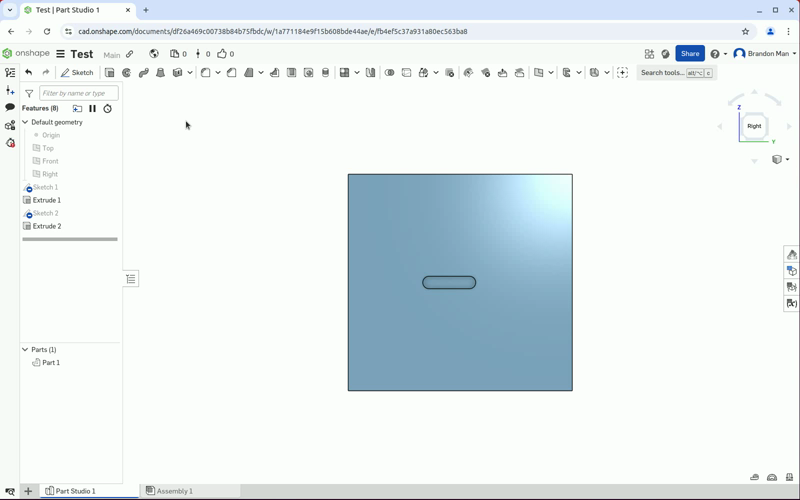
key(shift+h)
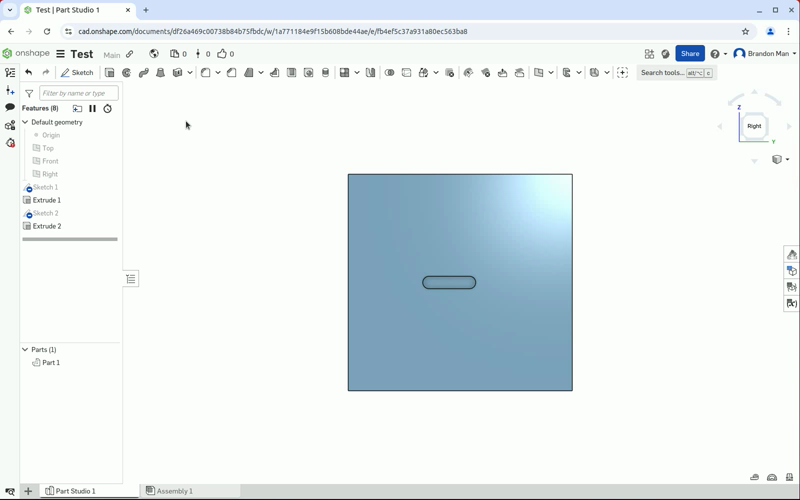
mouse_move(73, 189)
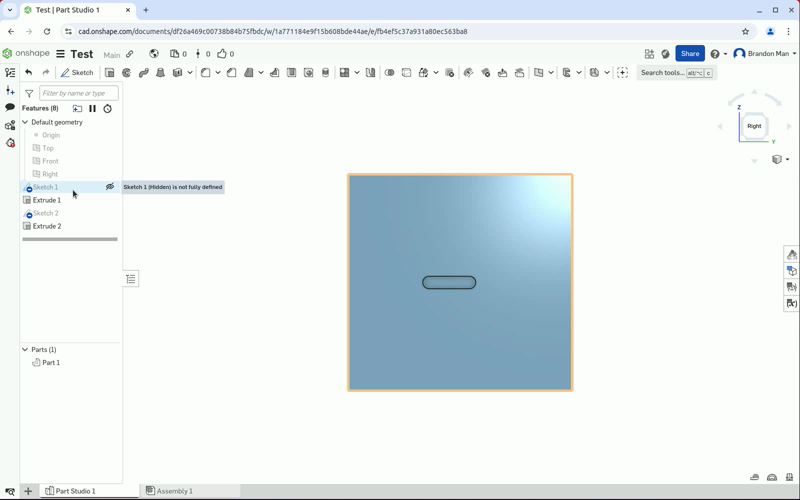
click(73, 189)
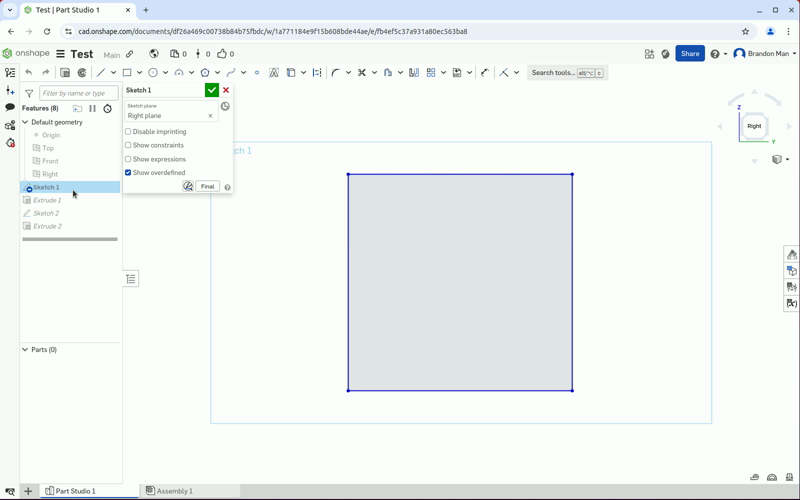
mouse_move(229, 92)
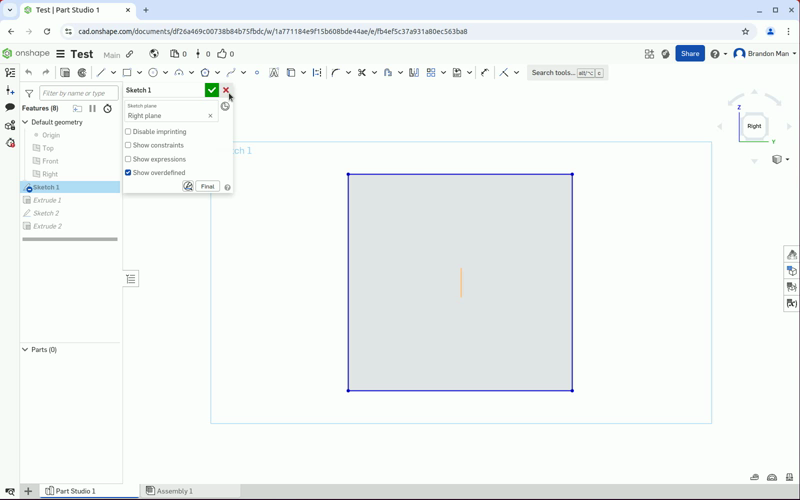
click(229, 92)
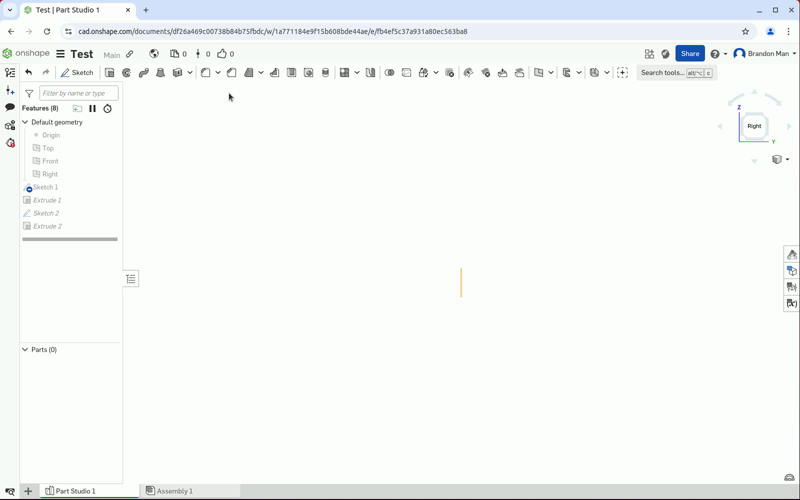
mouse_move(541, 75)
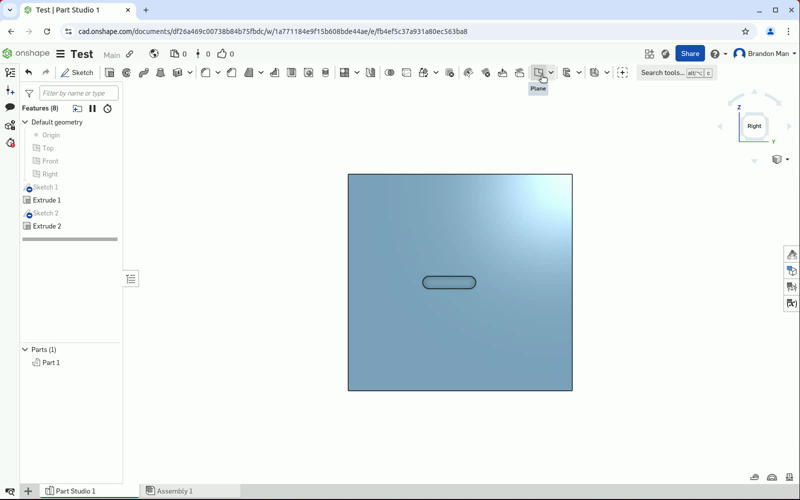
click(541, 75)
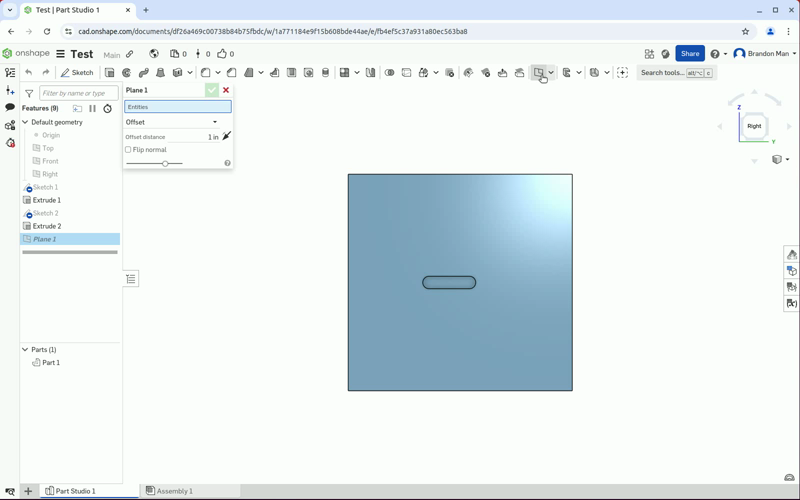
mouse_move(73, 176)
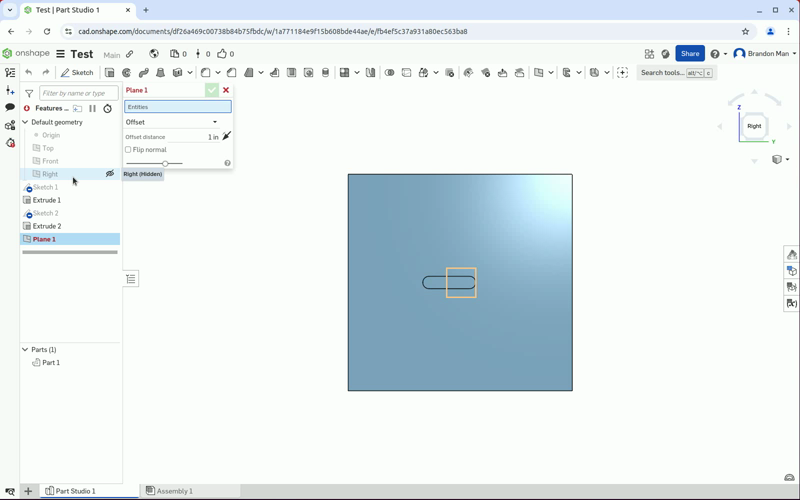
click(73, 176)
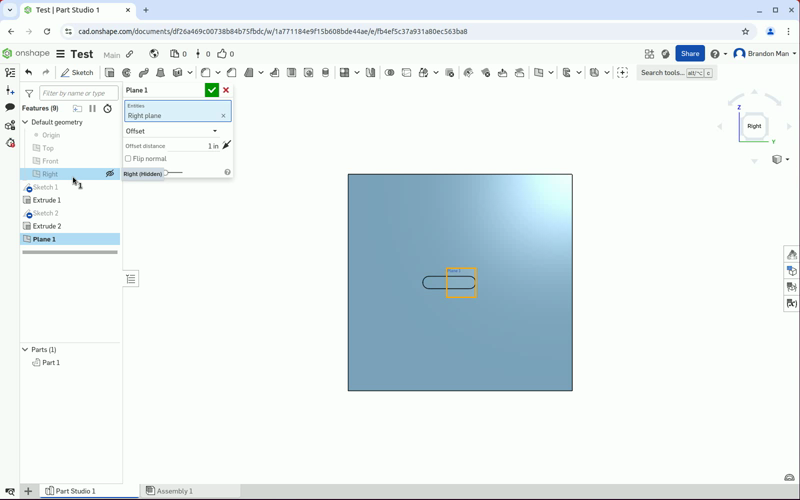
key(tab, 2)
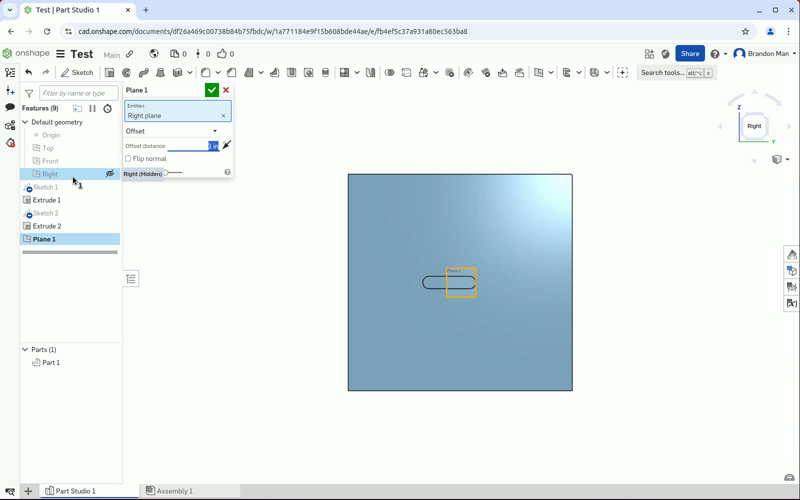
text(2.65)
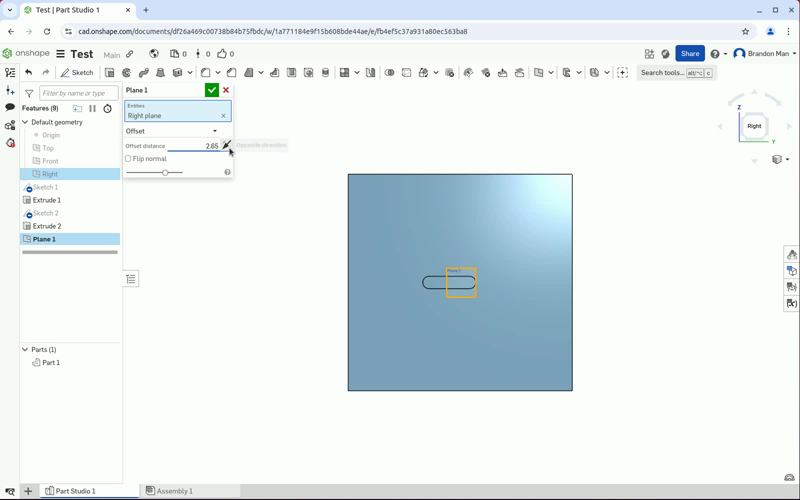
mouse_move(229, 147)
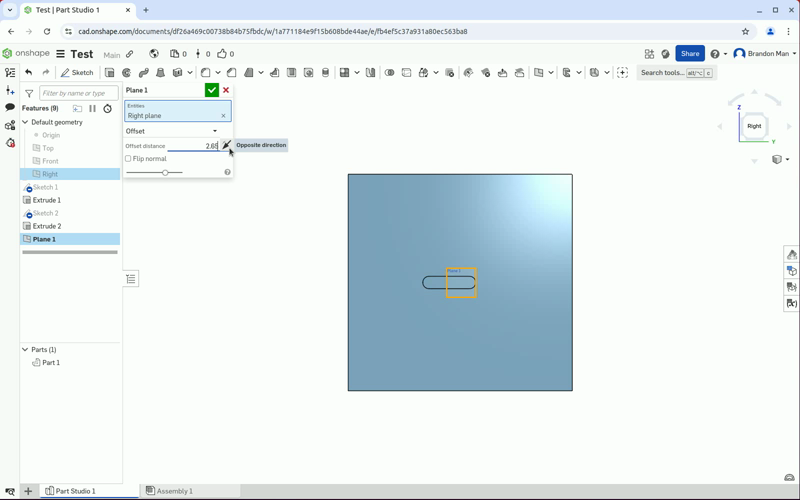
click(229, 147)
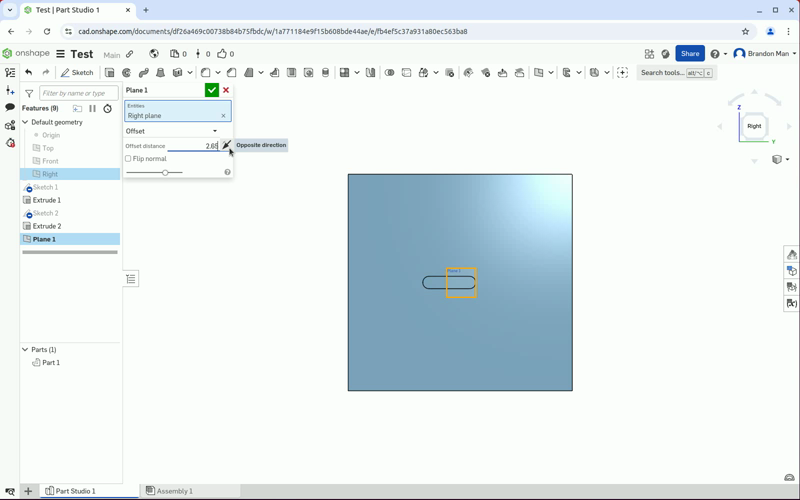
key(enter, 2)
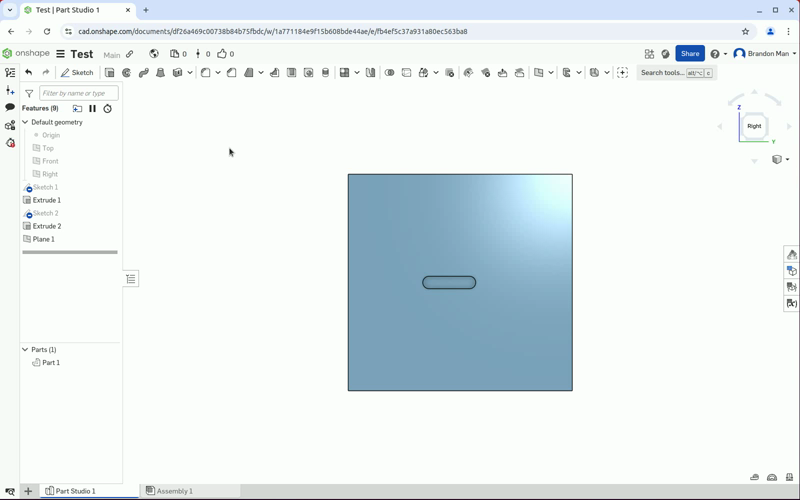
key(shift+s)
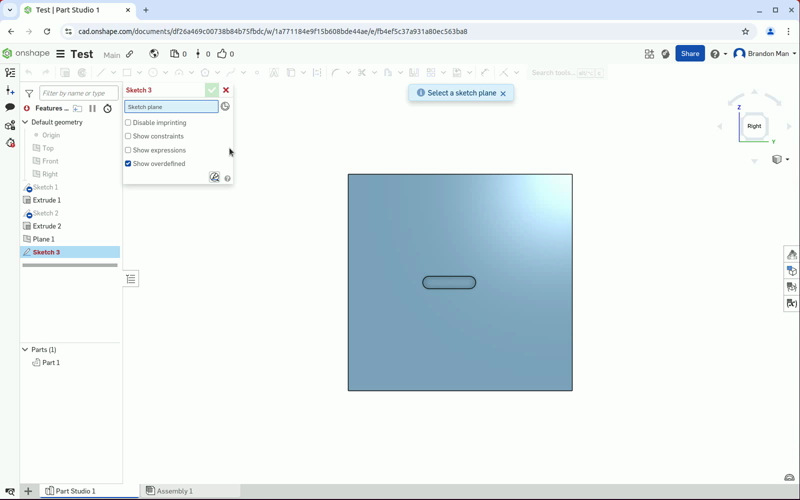
mouse_move(73, 241)
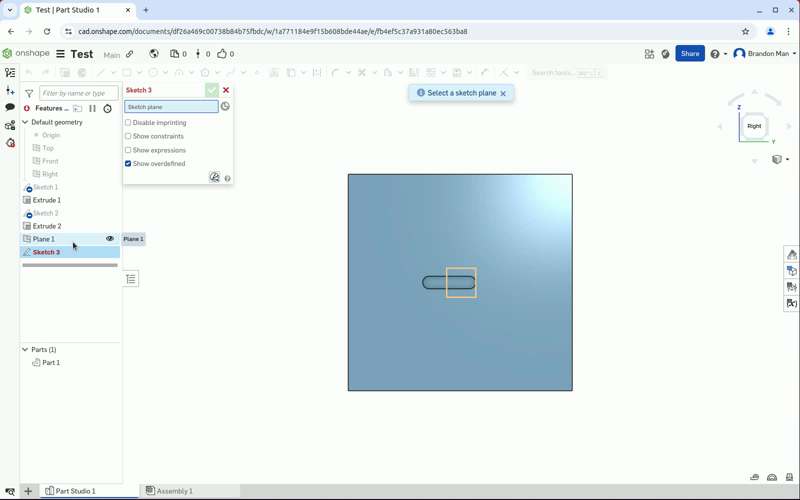
click(73, 241)
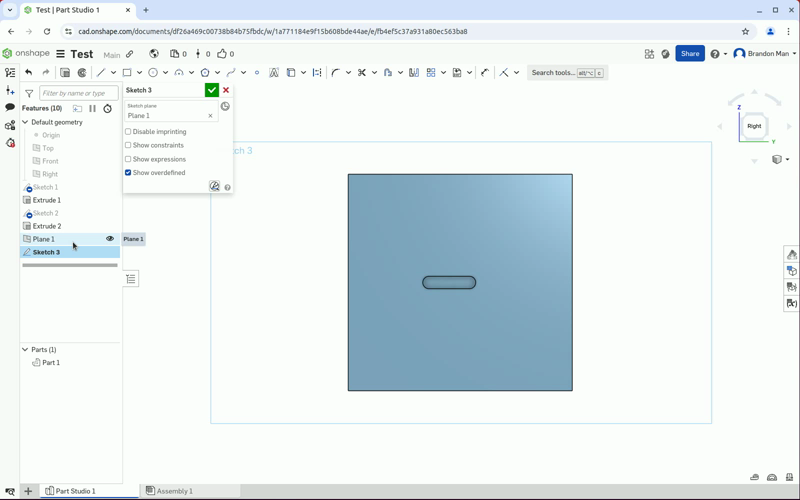
mouse_move(73, 352)
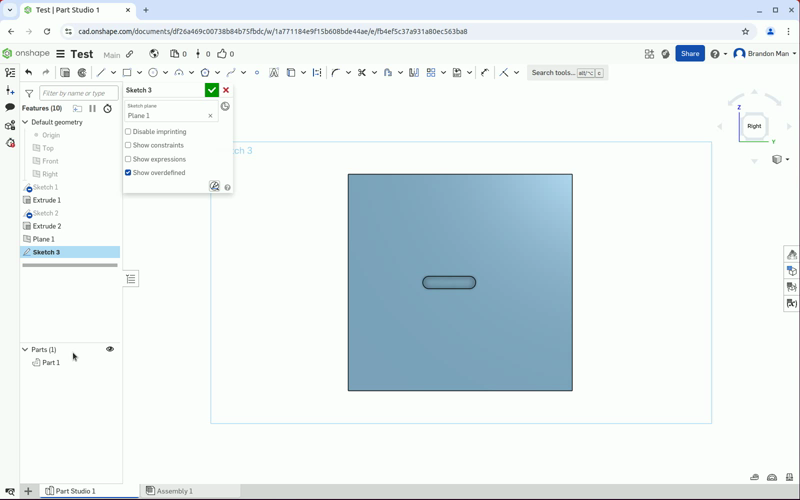
key(y)
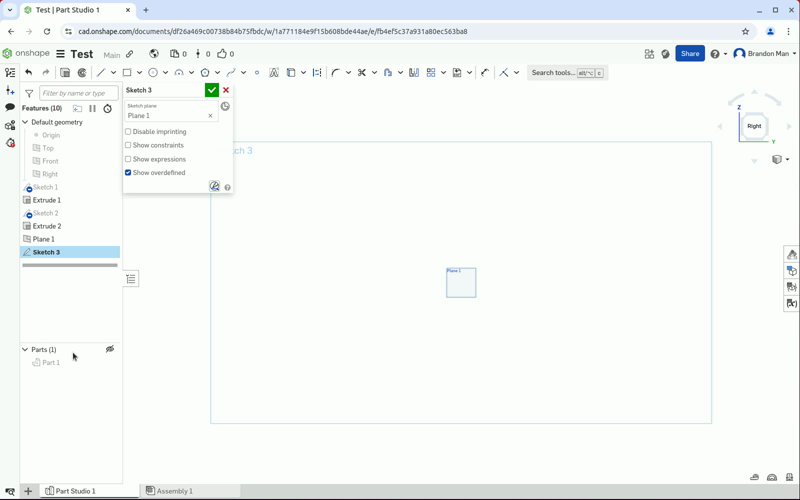
key(l)
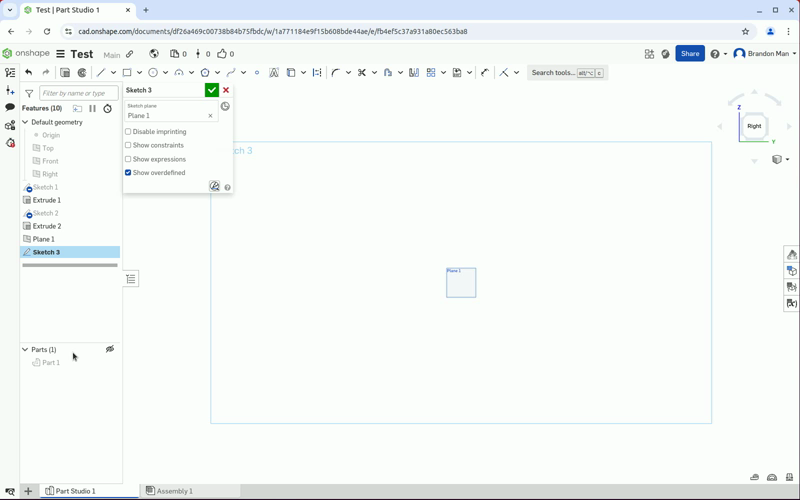
key_down(shift)
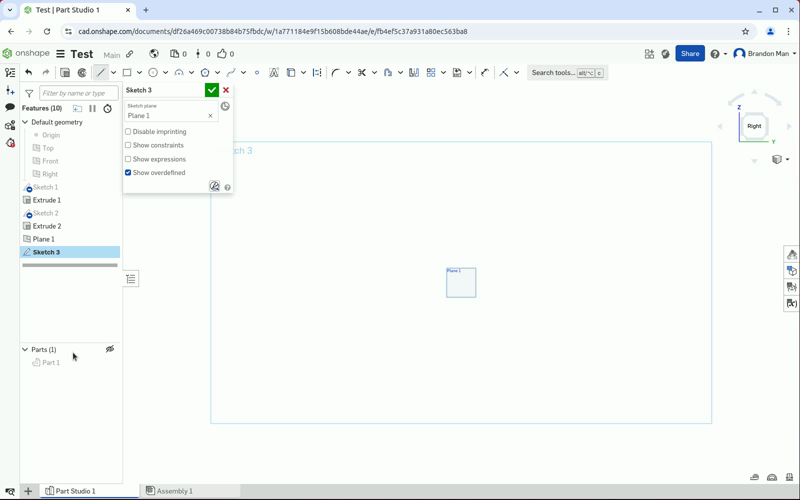
mouse_move(348, 390)
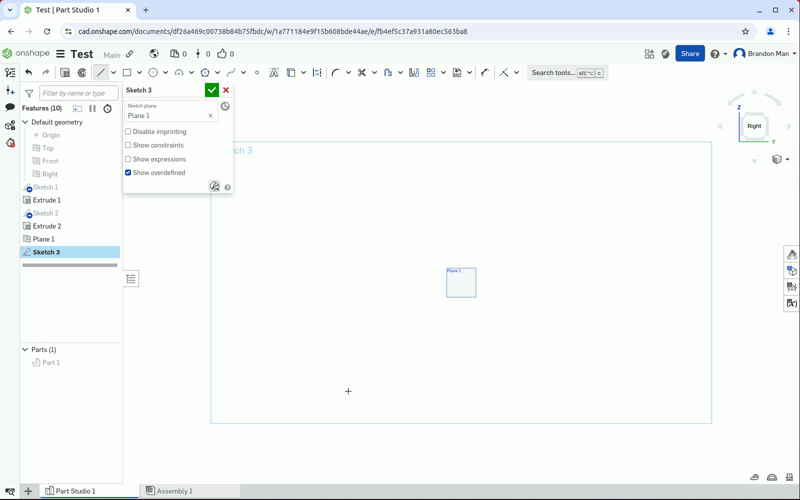
click(348, 390)
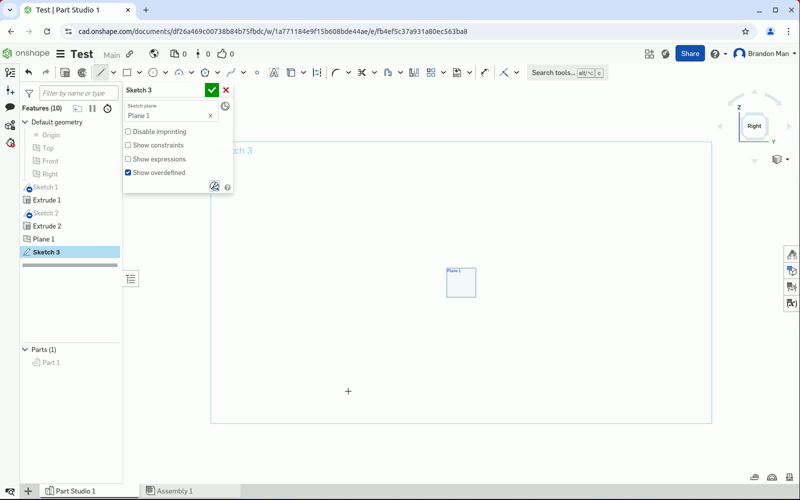
key_up(shift)
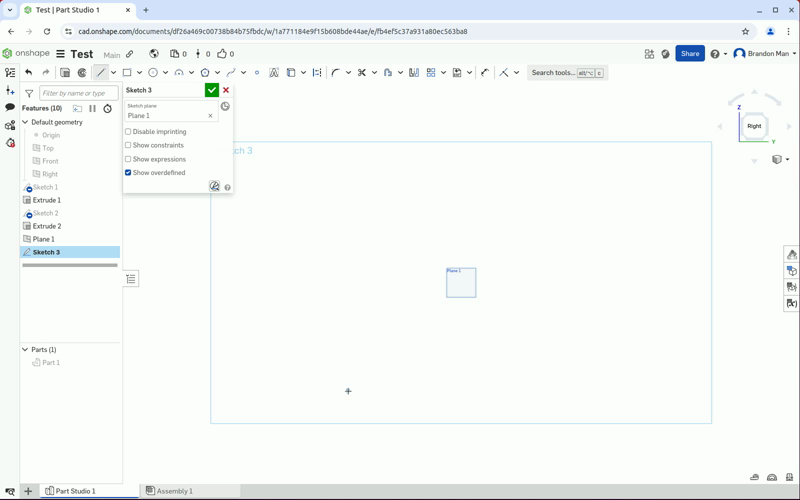
key_down(shift)
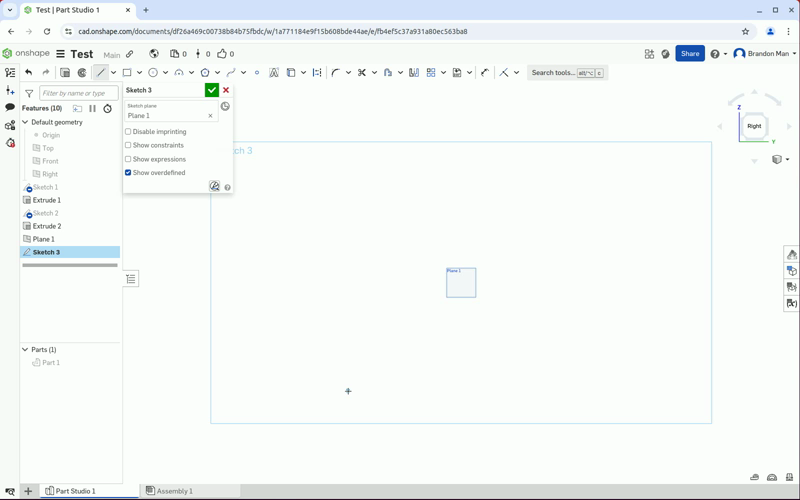
mouse_move(572, 390)
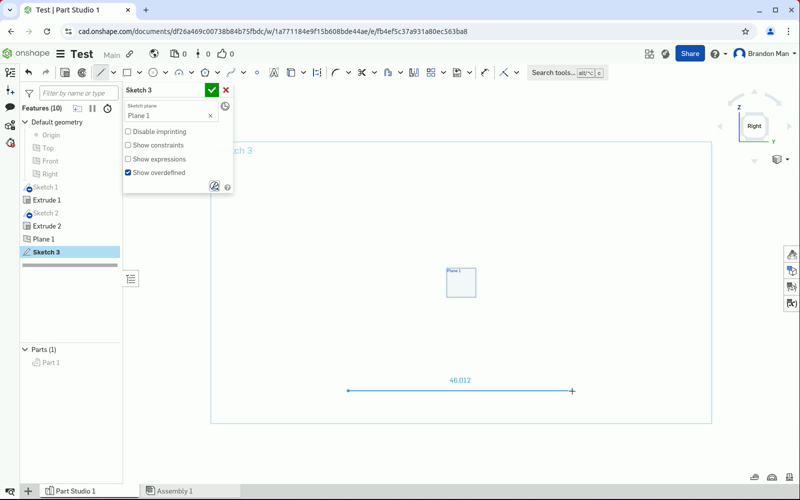
click(572, 390)
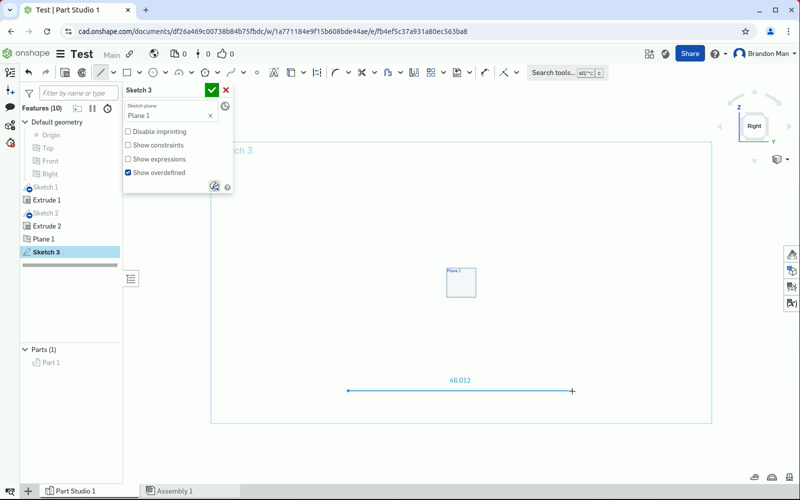
key_up(shift)
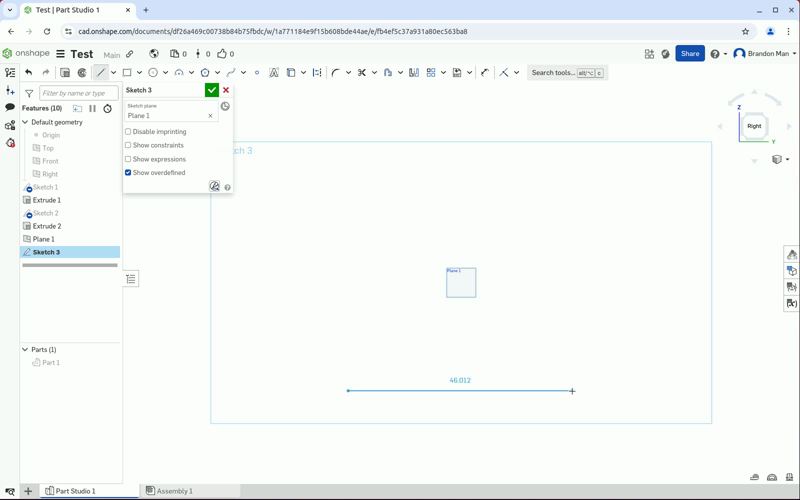
key_down(shift)
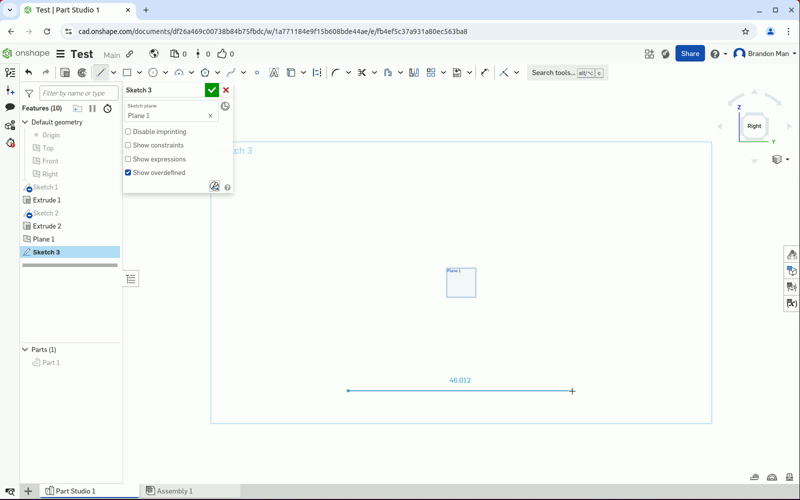
mouse_move(572, 174)
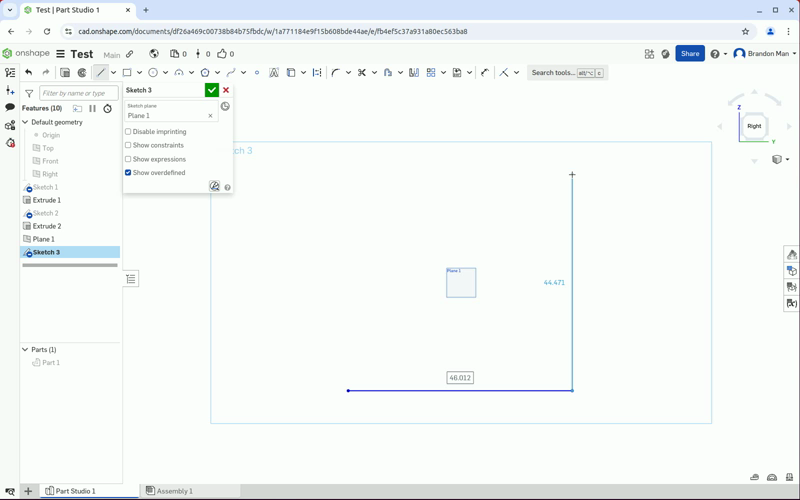
click(572, 174)
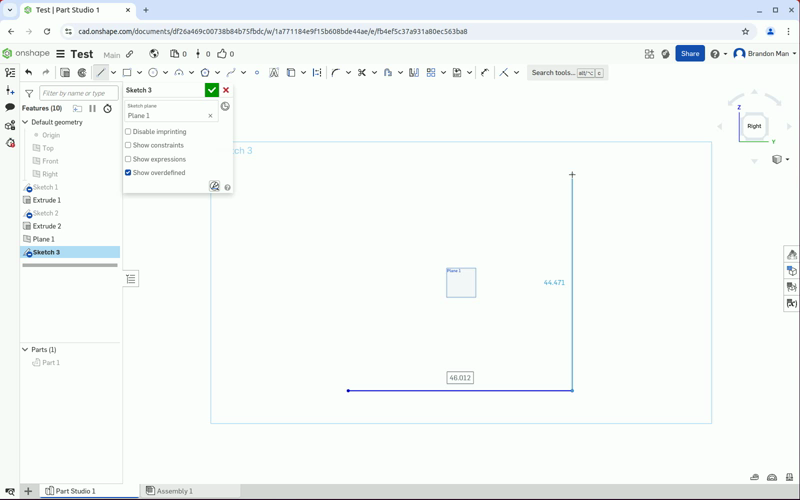
key_up(shift)
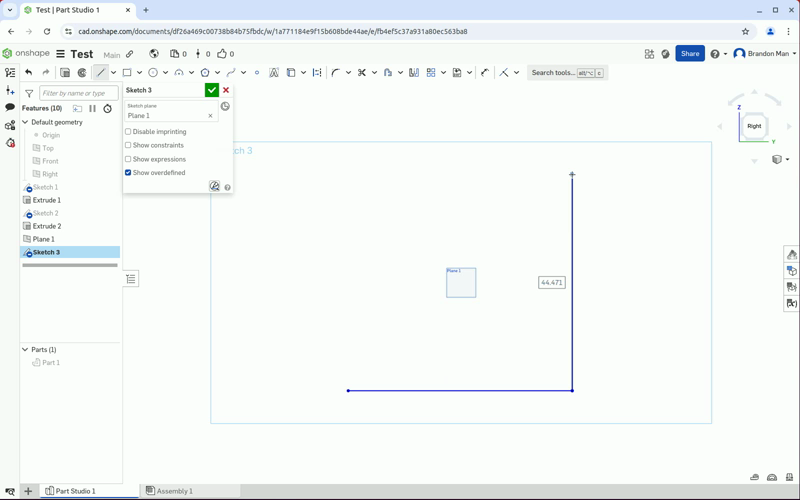
key_down(shift)
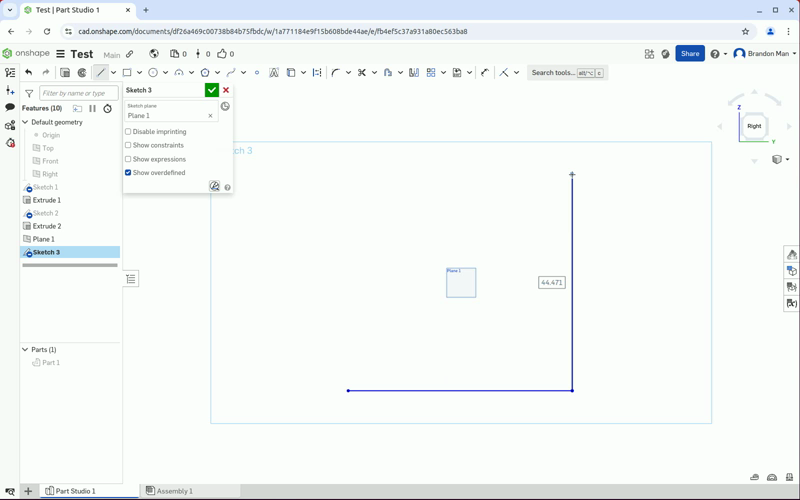
mouse_move(348, 174)
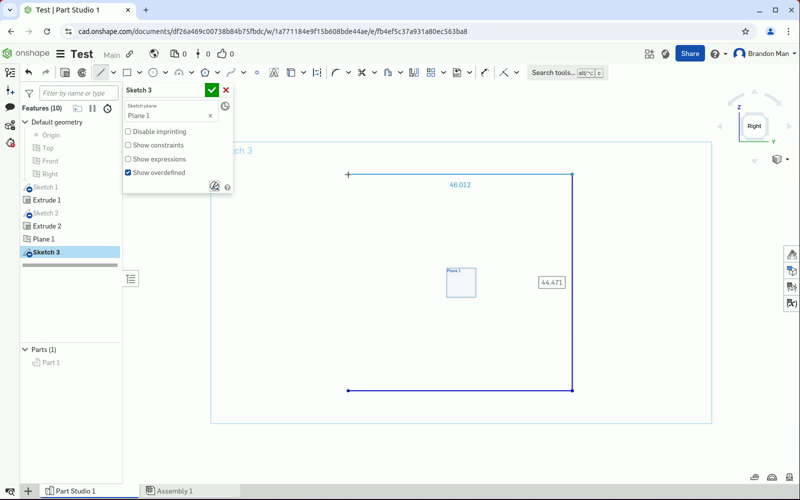
click(348, 174)
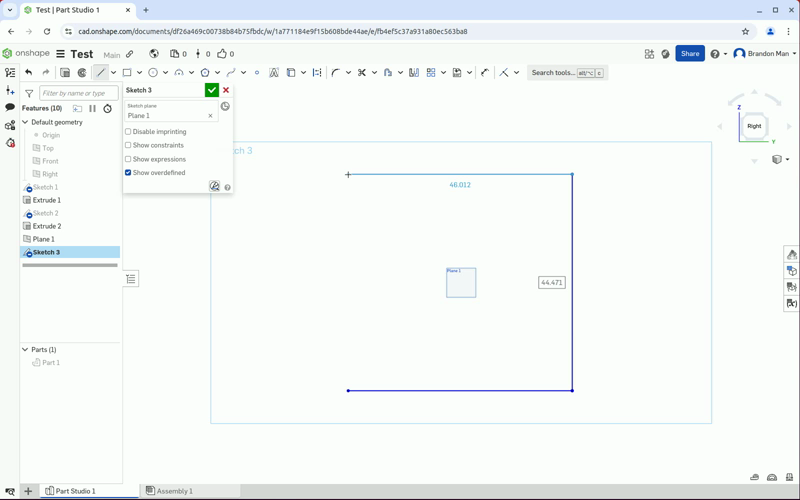
key_up(shift)
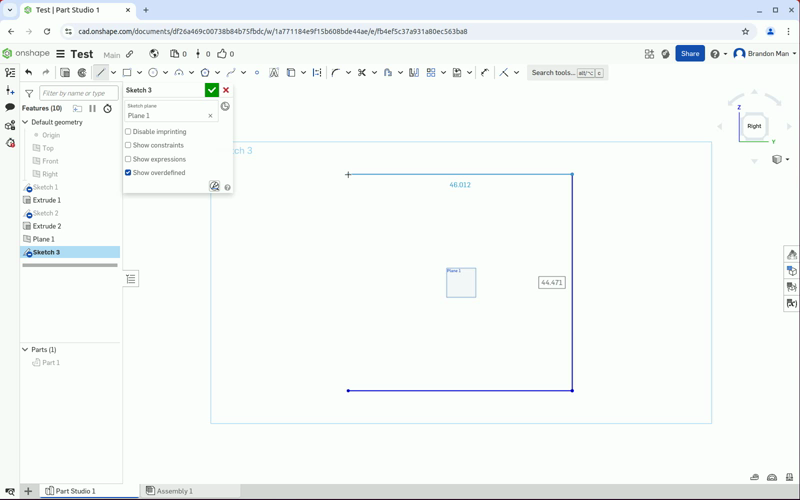
key_down(shift)
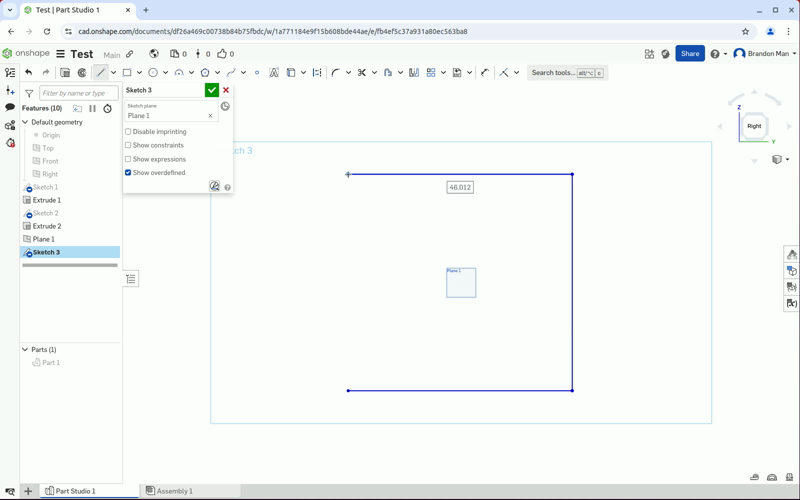
mouse_move(348, 390)
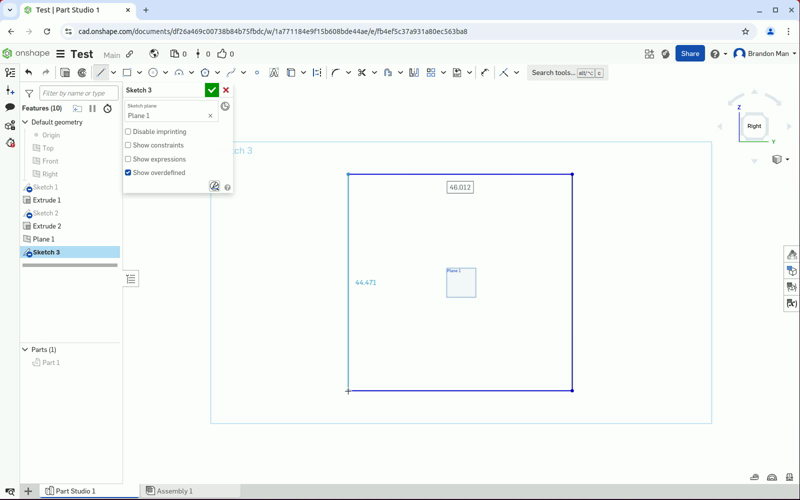
key_up(shift)
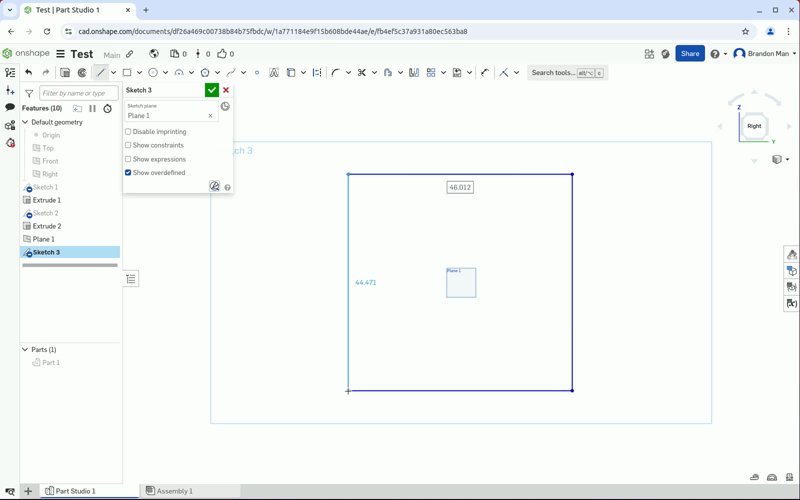
click(348, 390)
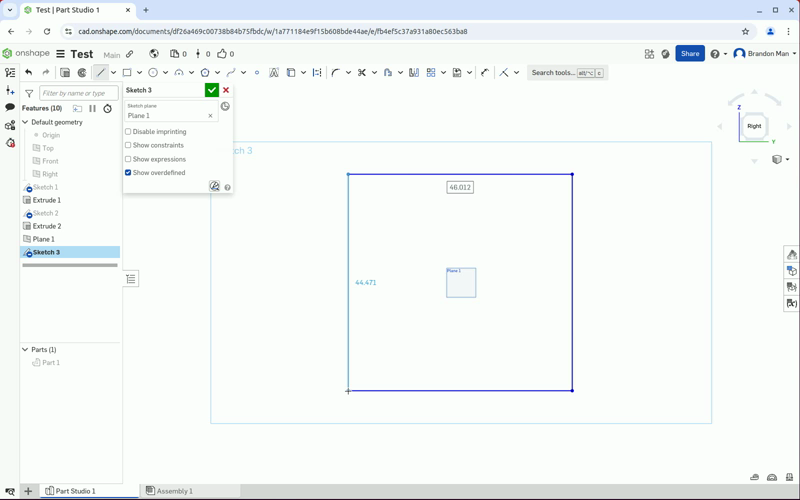
key(esc)
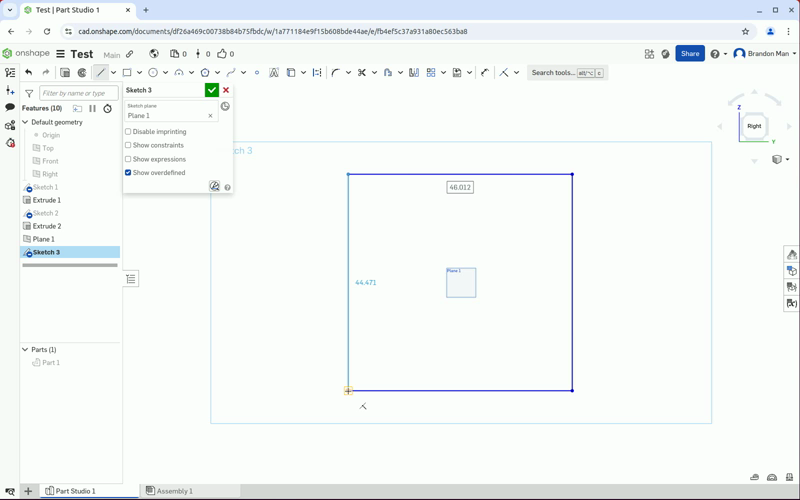
key(l)
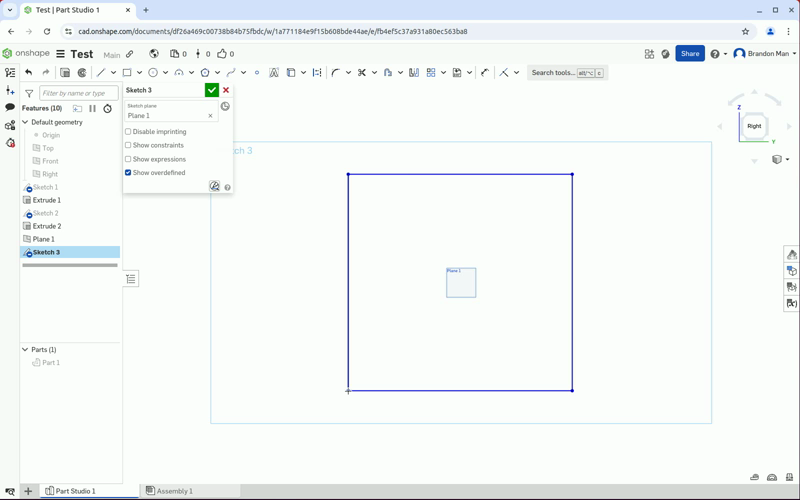
key_down(shift)
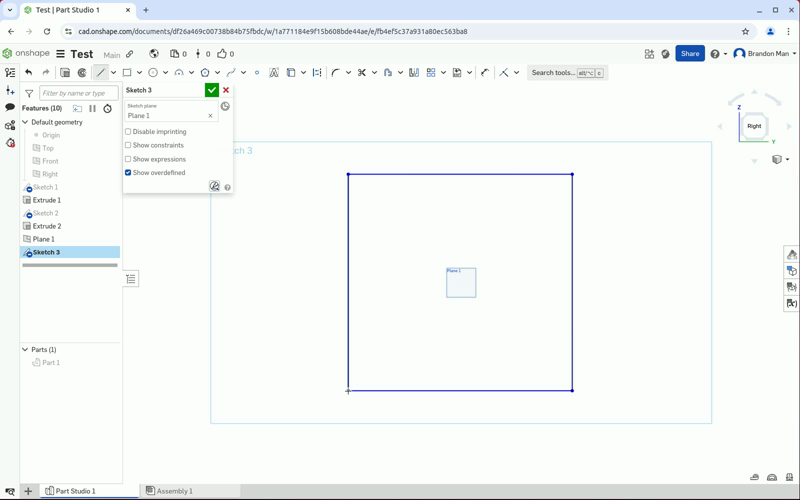
mouse_move(350, 388)
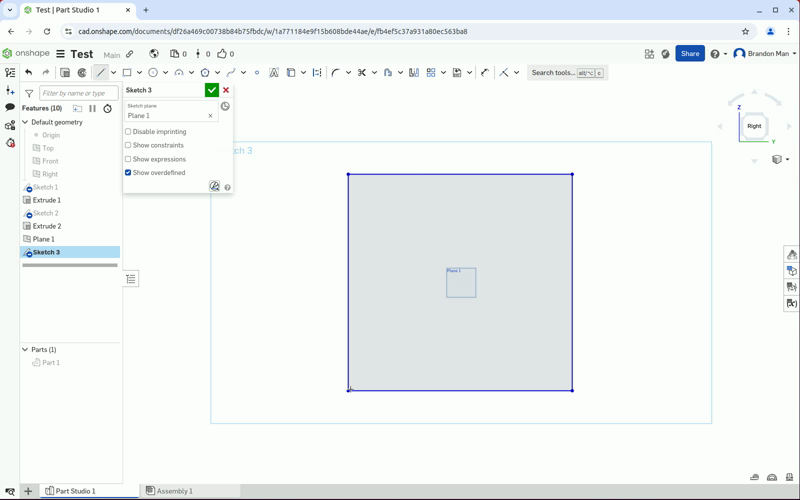
scroll(6)
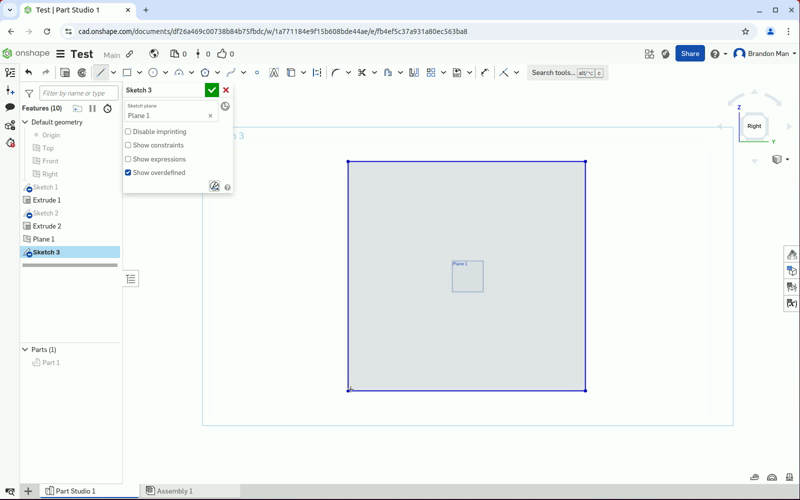
scroll(6)
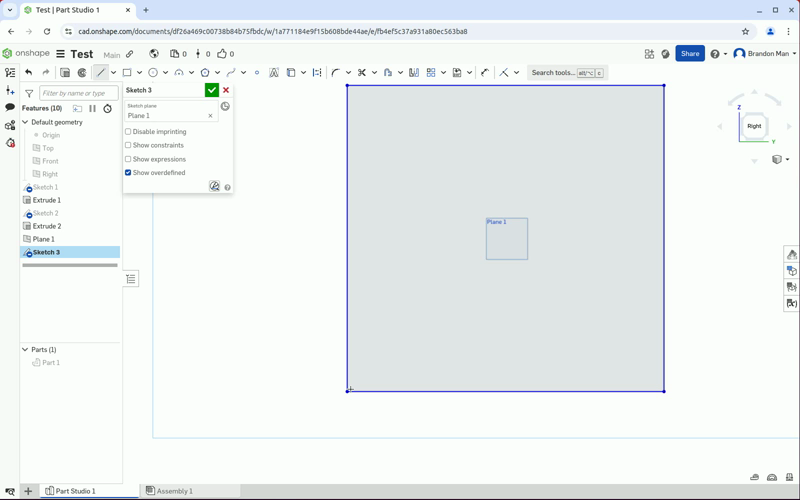
scroll(6)
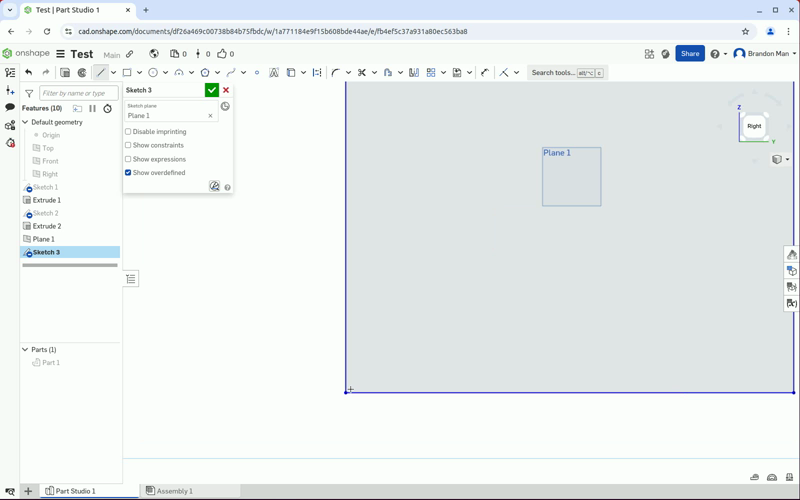
scroll(6)
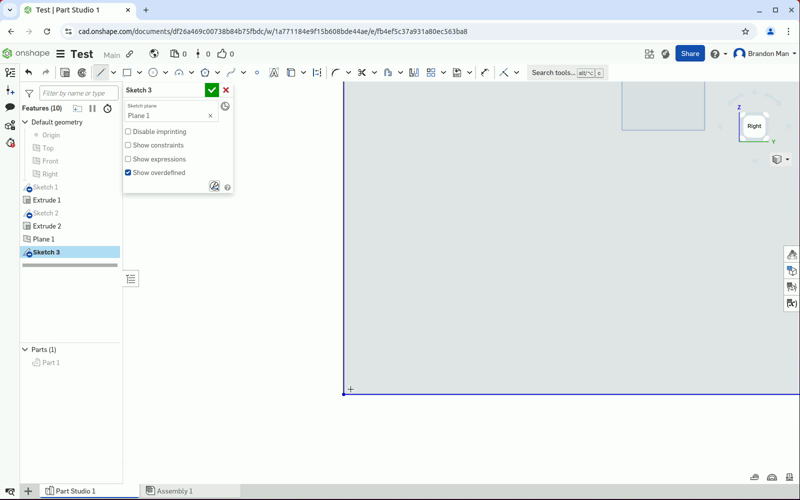
scroll(6)
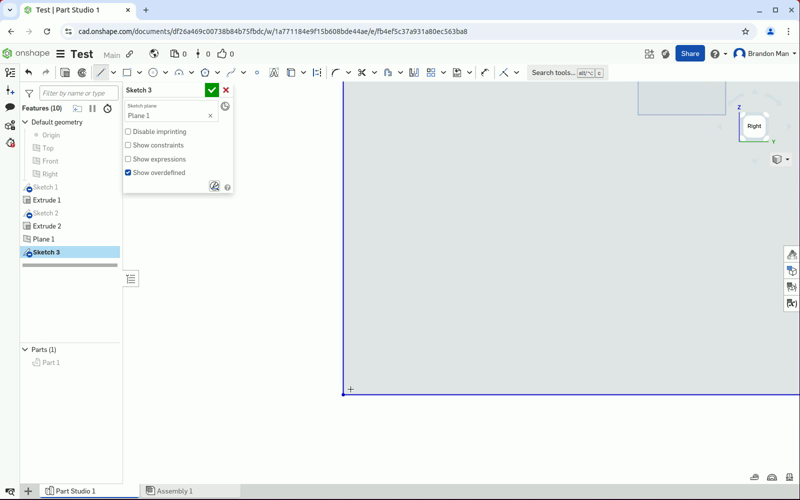
scroll(6)
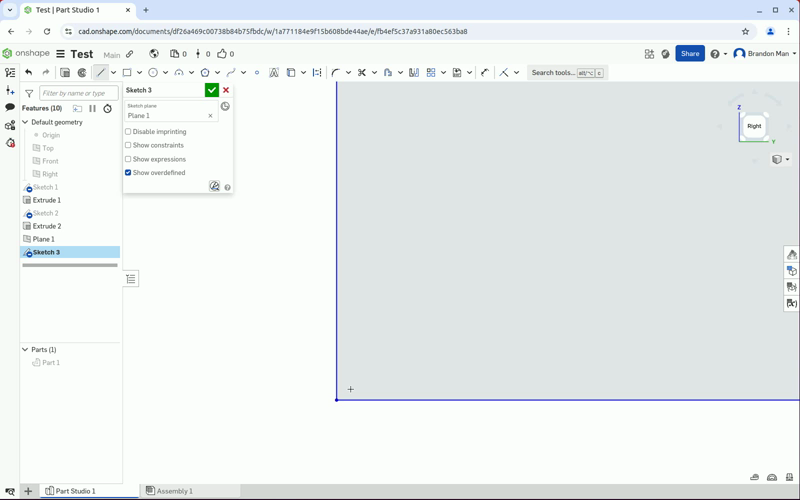
scroll(6)
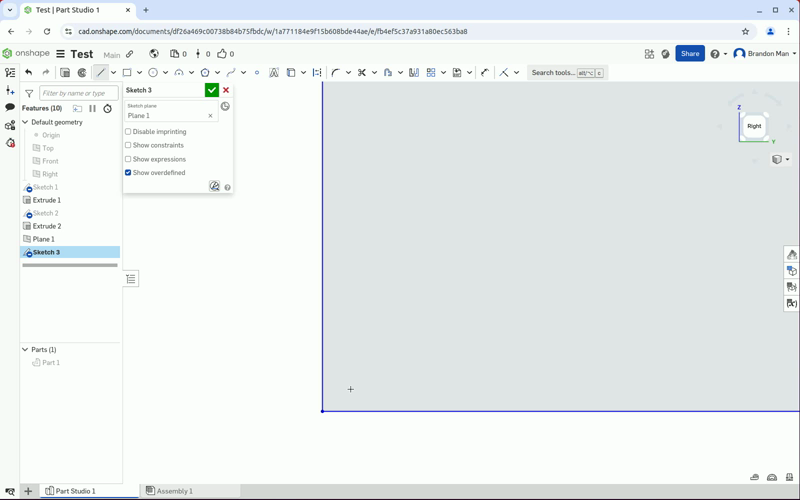
click(350, 388)
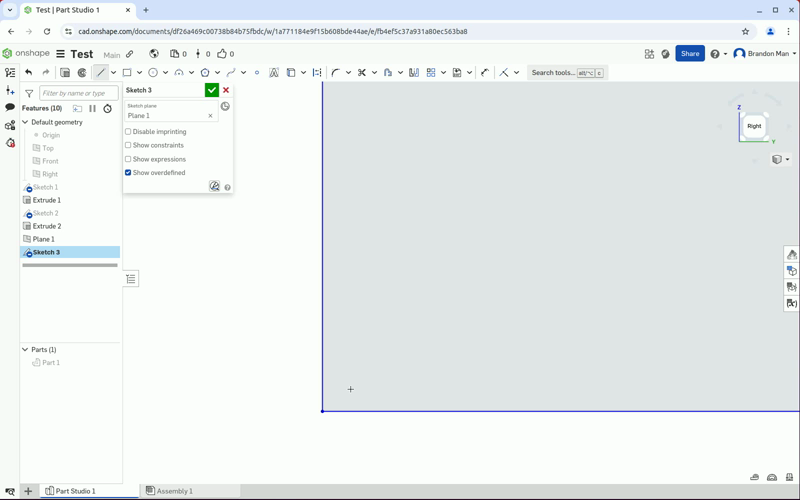
scroll(-6)
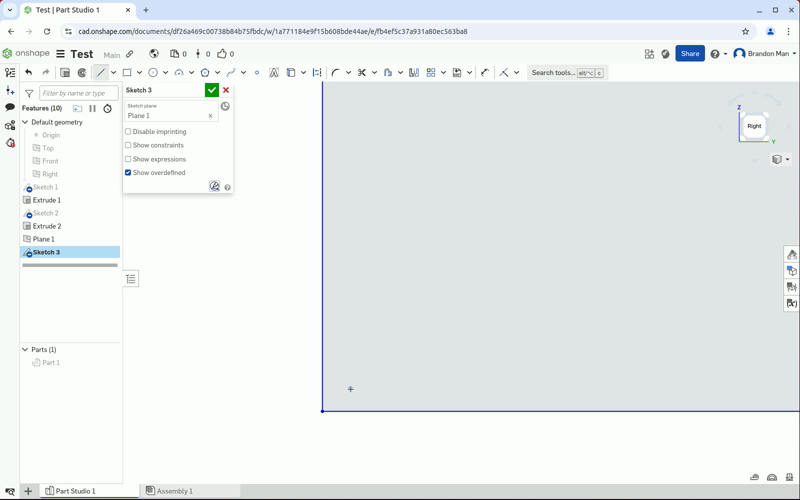
scroll(-6)
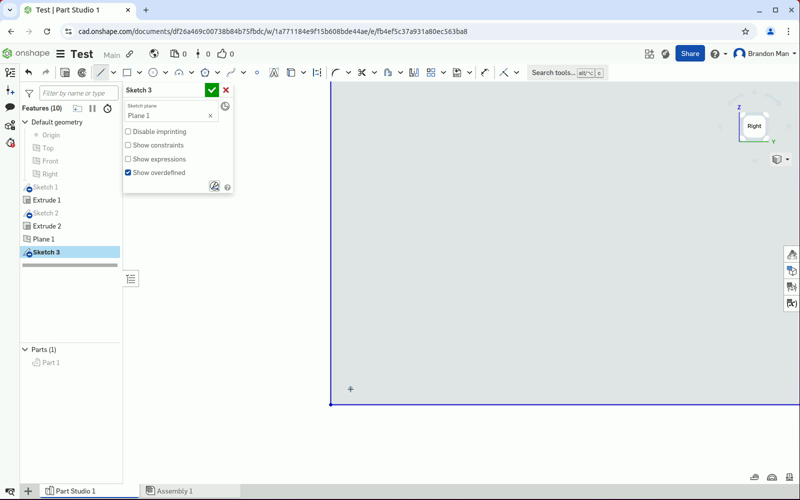
scroll(-6)
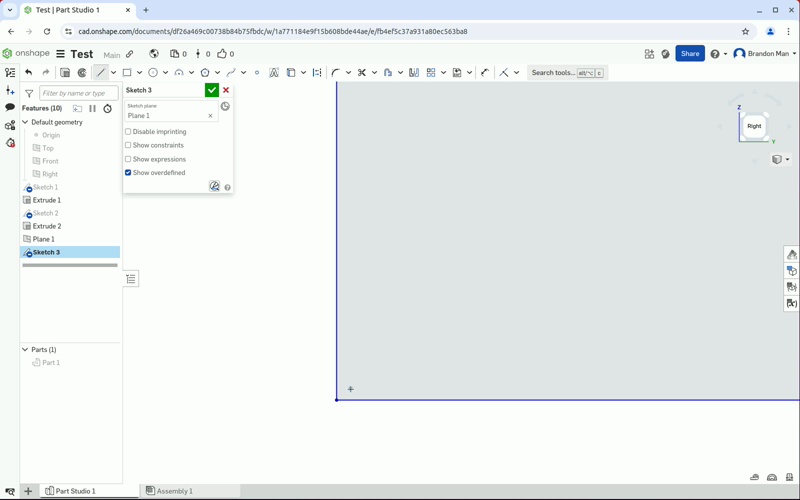
scroll(-6)
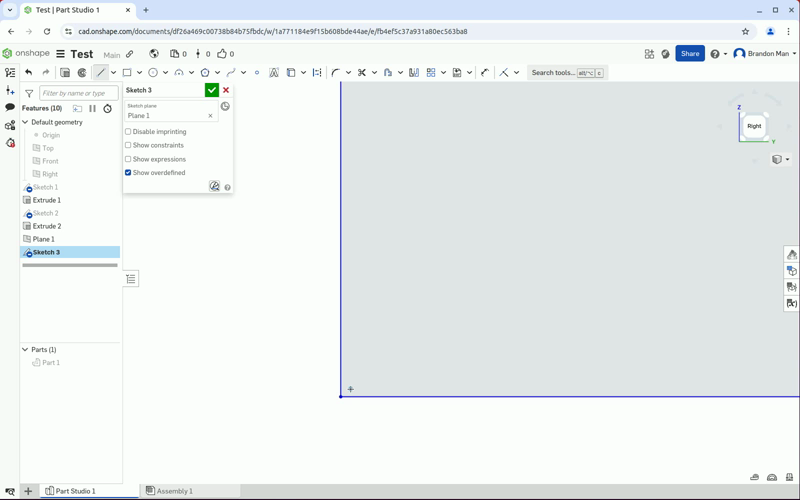
scroll(-6)
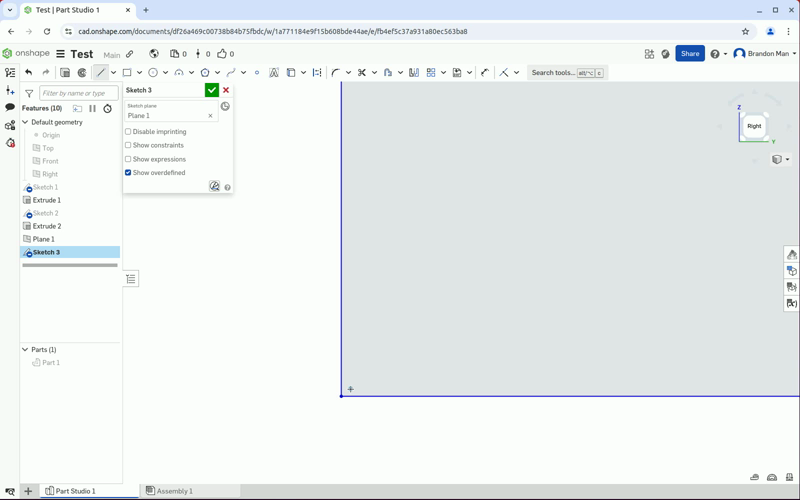
scroll(-6)
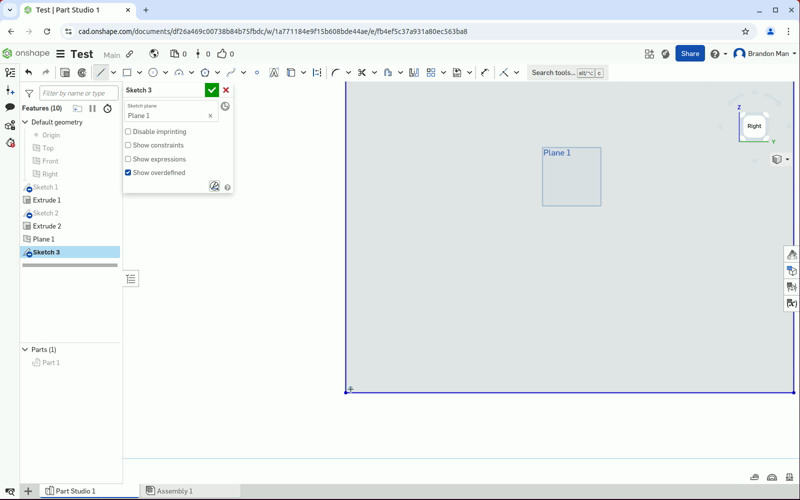
scroll(-6)
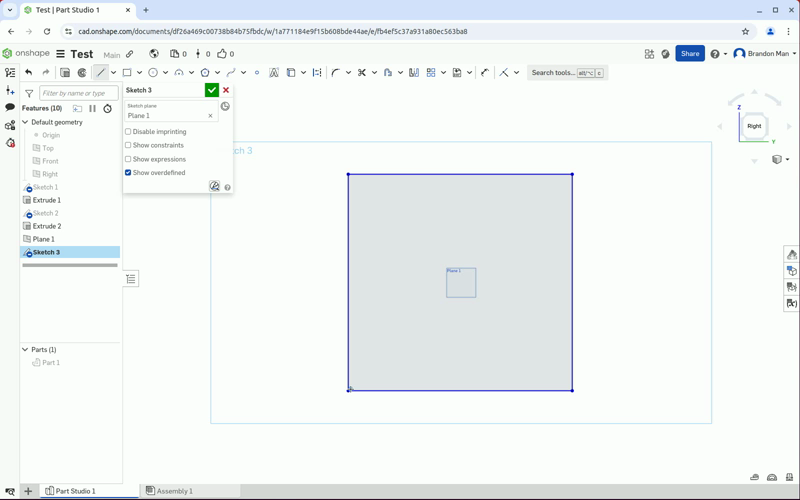
key_up(shift)
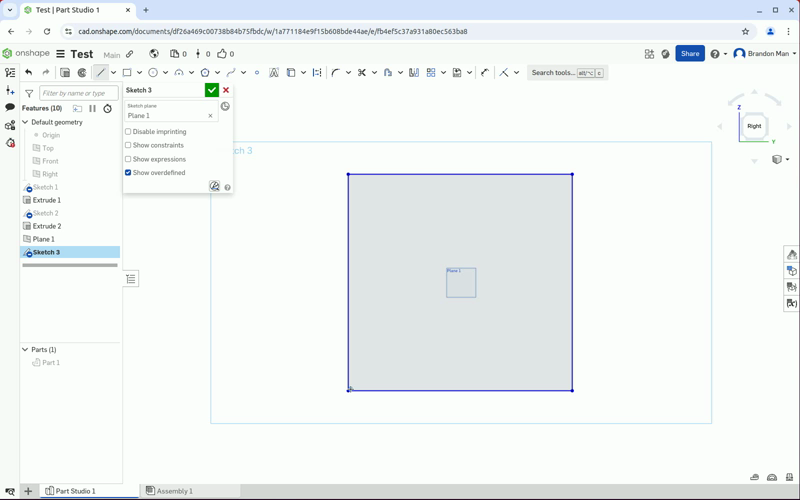
key_down(shift)
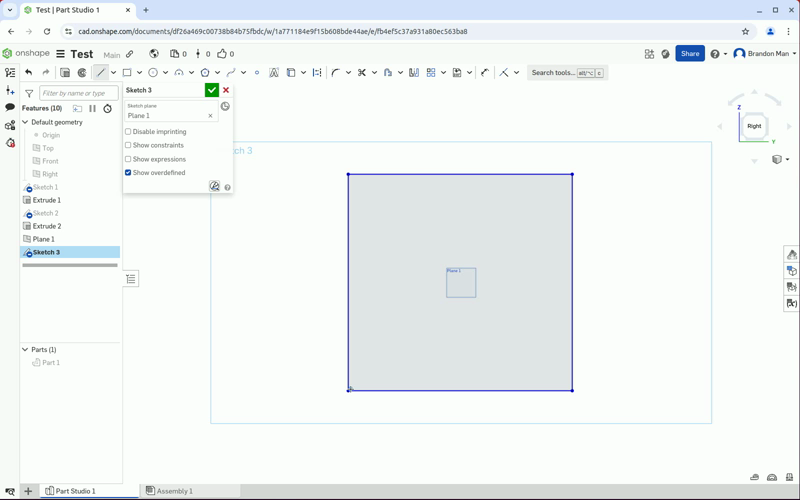
mouse_move(569, 388)
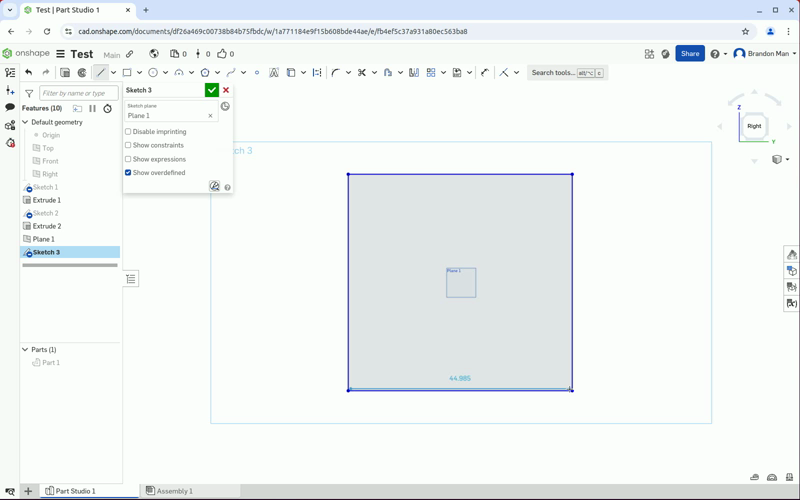
scroll(6)
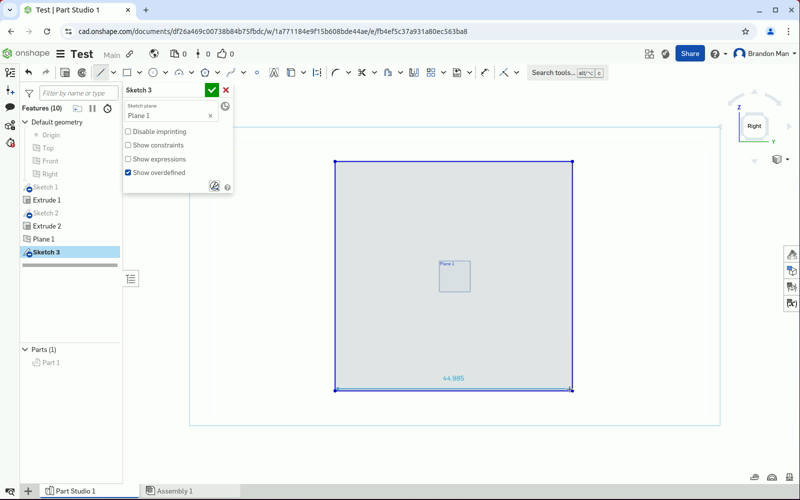
scroll(6)
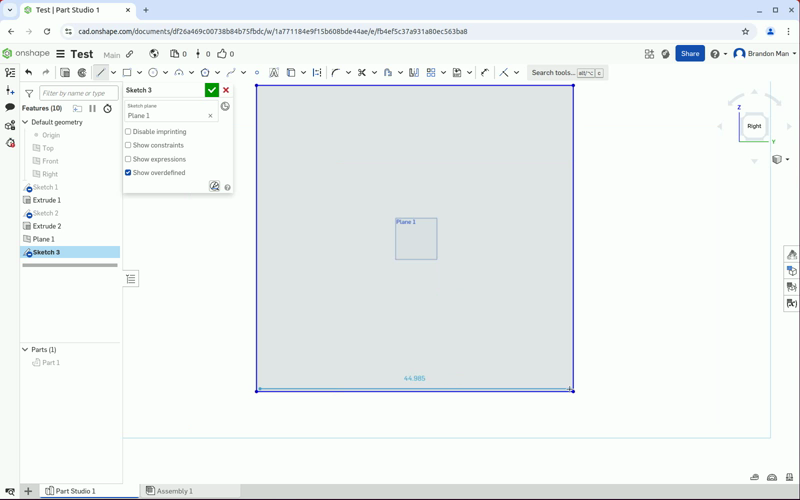
scroll(6)
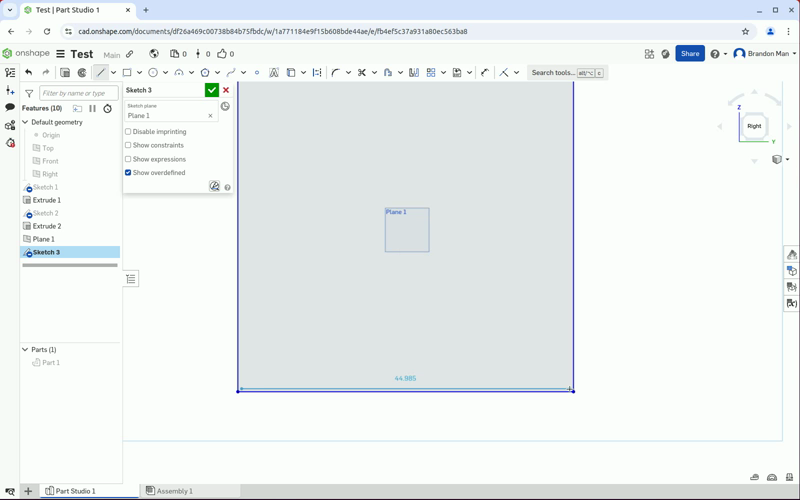
scroll(6)
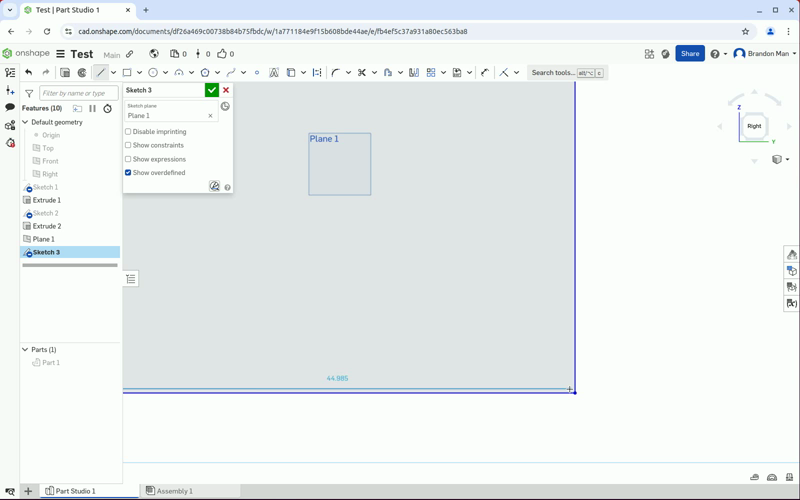
scroll(6)
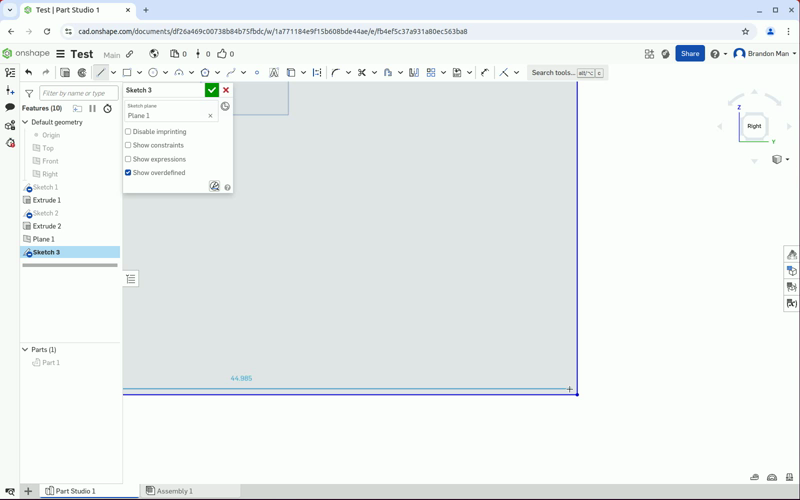
scroll(6)
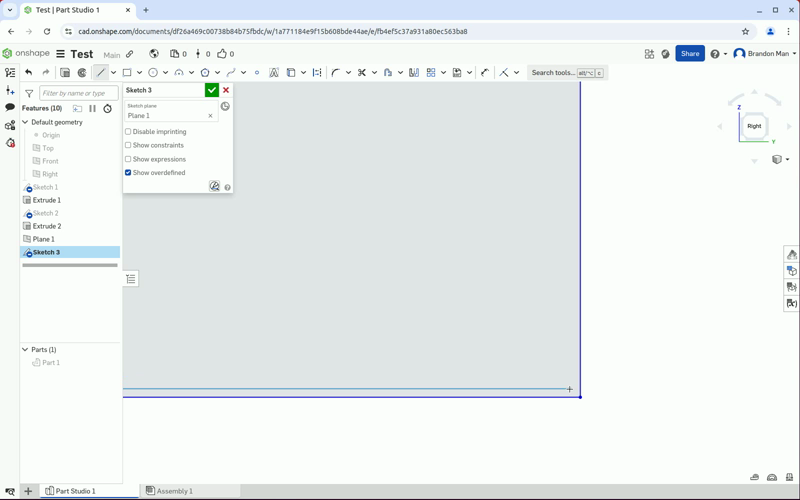
scroll(6)
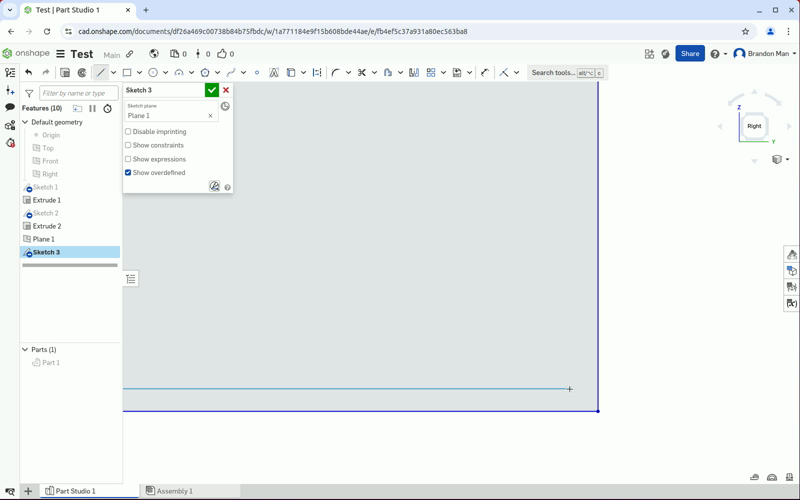
click(569, 388)
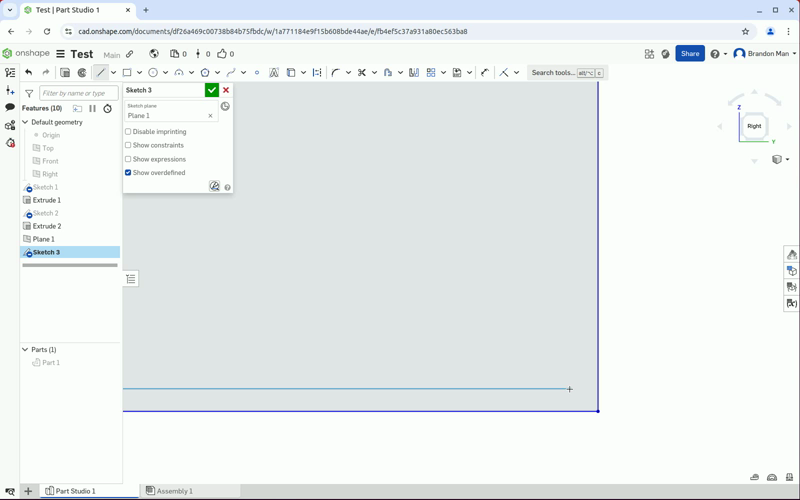
scroll(-6)
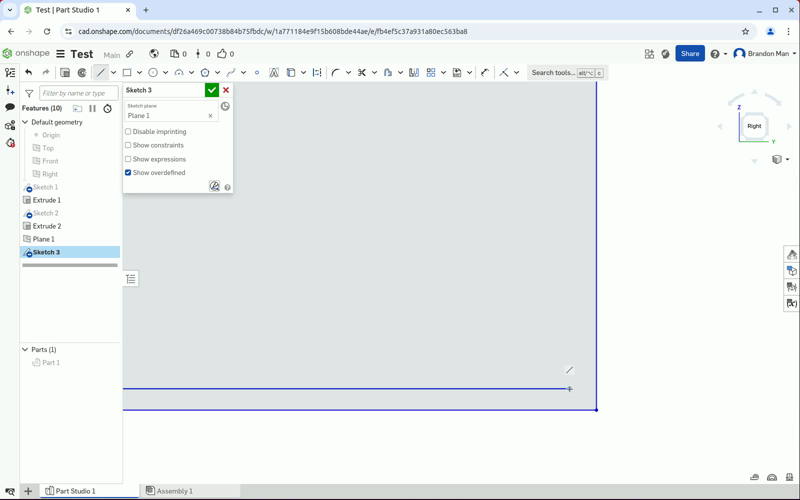
scroll(-6)
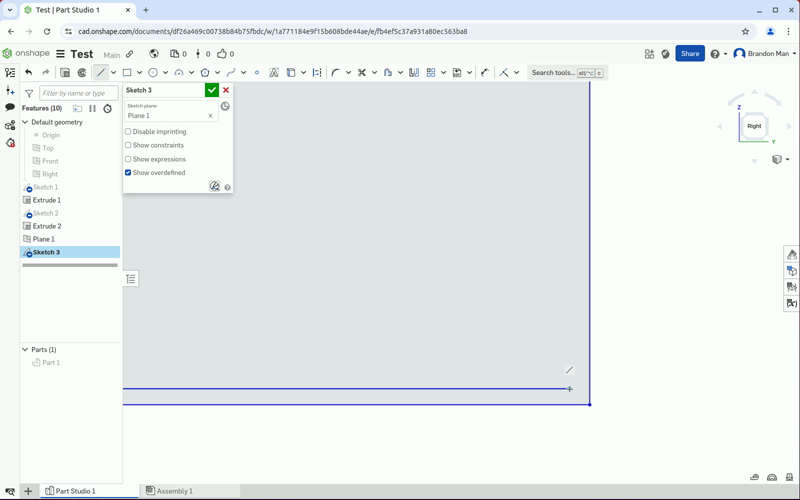
scroll(-6)
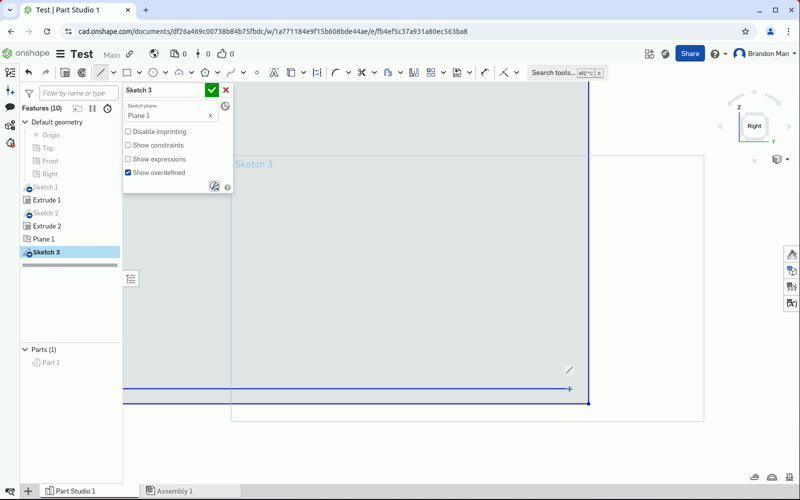
scroll(-6)
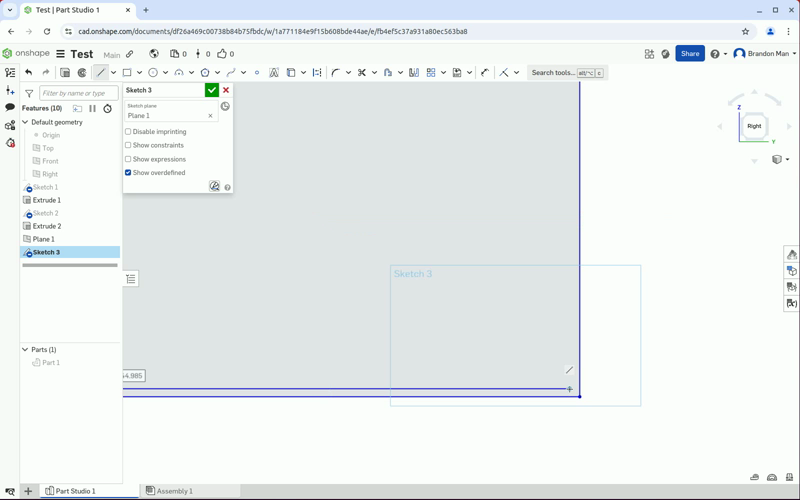
scroll(-6)
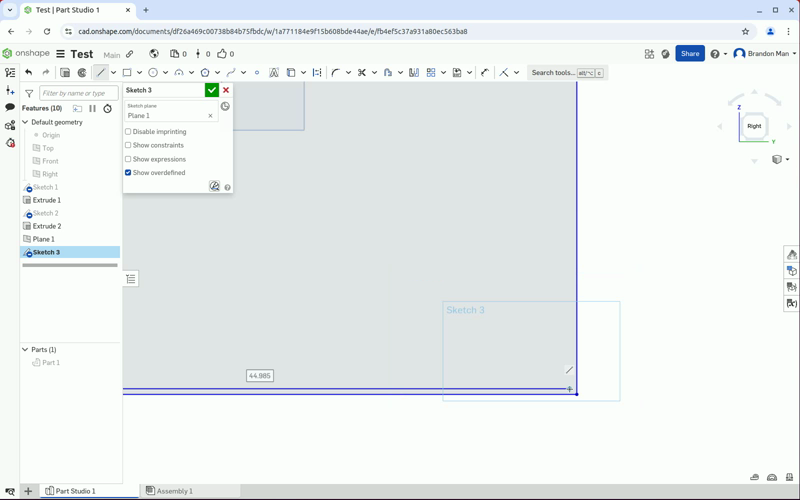
scroll(-6)
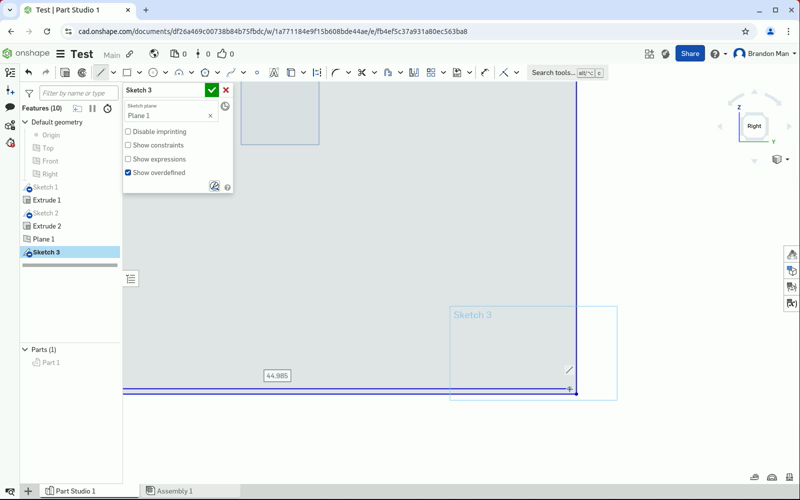
scroll(-6)
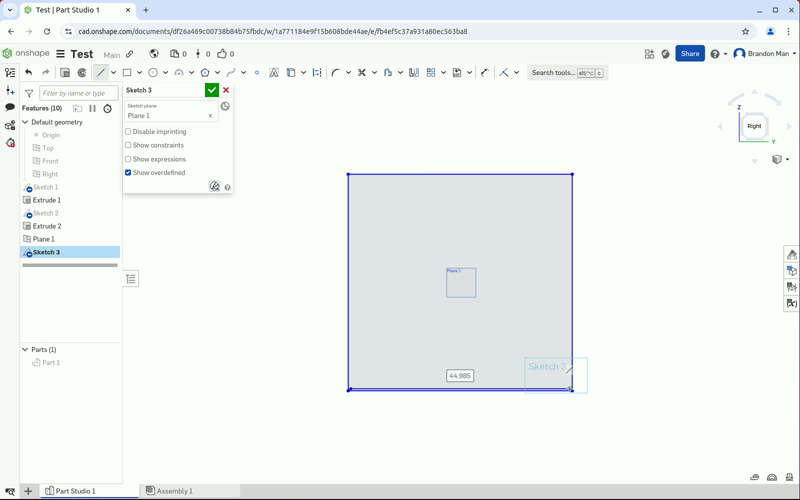
key_up(shift)
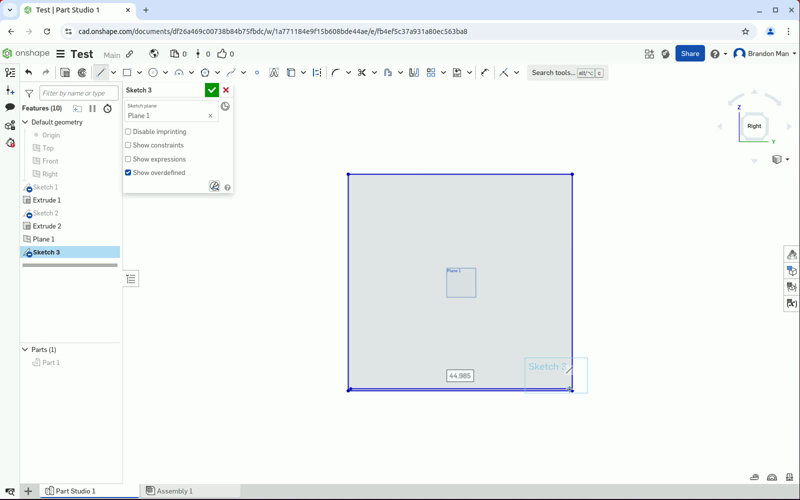
key_down(shift)
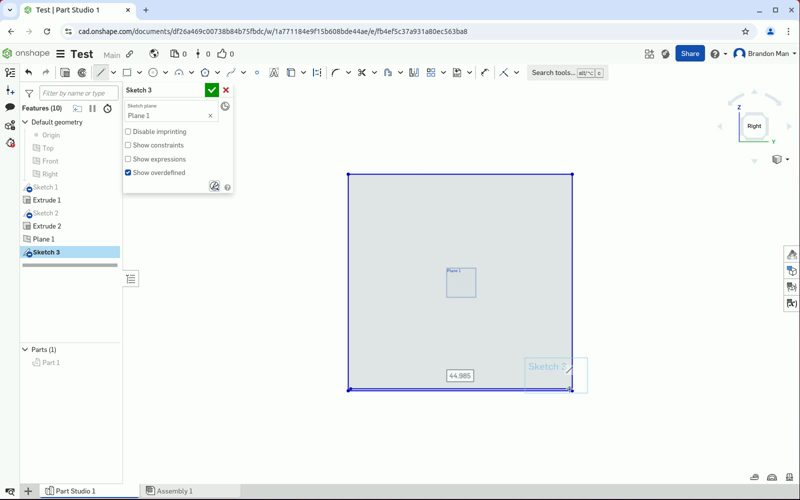
mouse_move(569, 178)
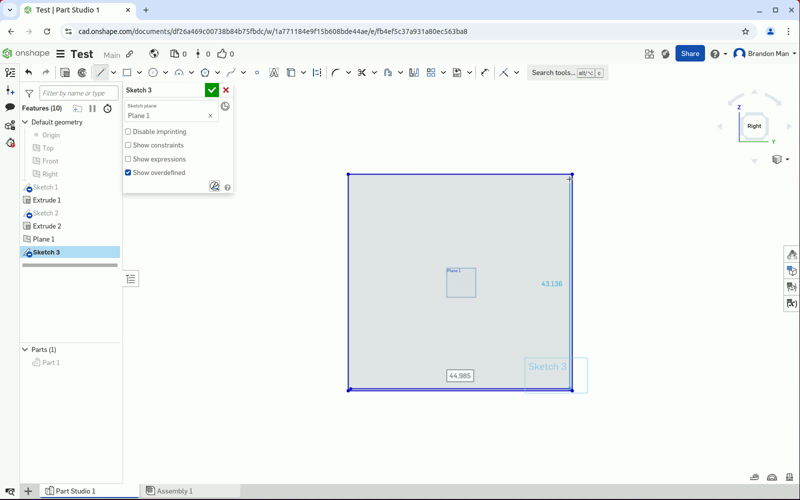
click(569, 178)
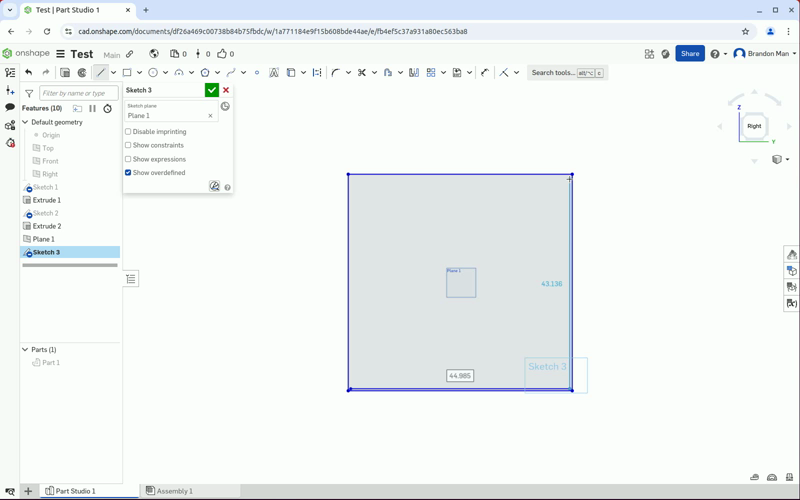
key_up(shift)
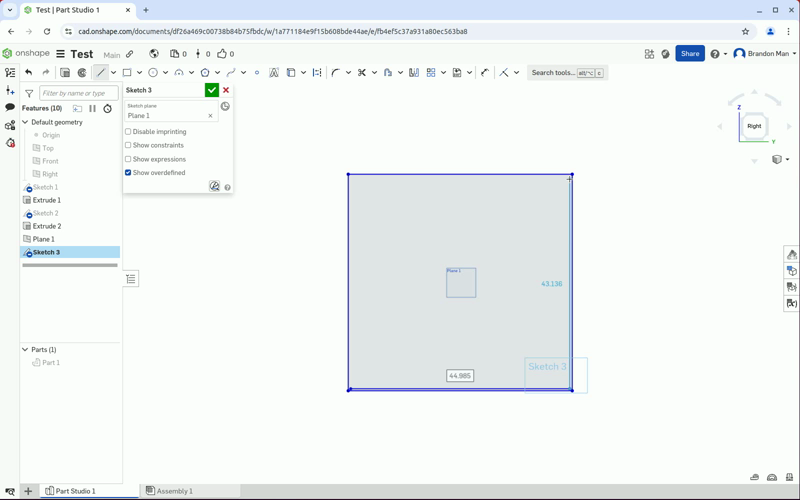
key_down(shift)
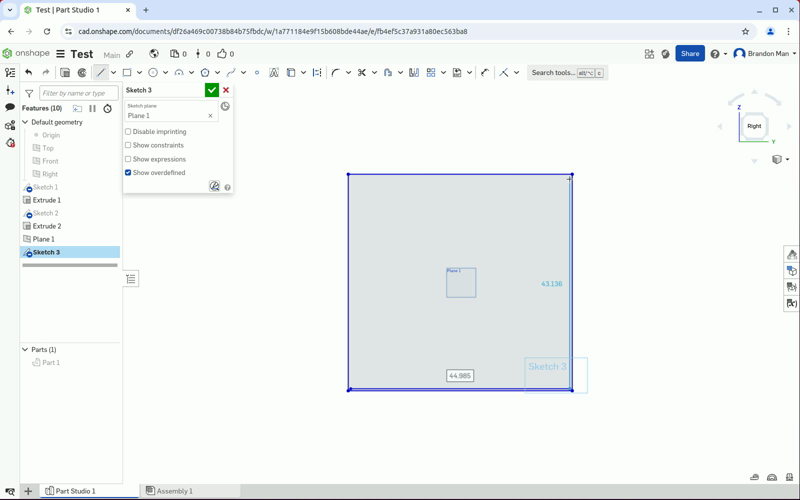
mouse_move(350, 178)
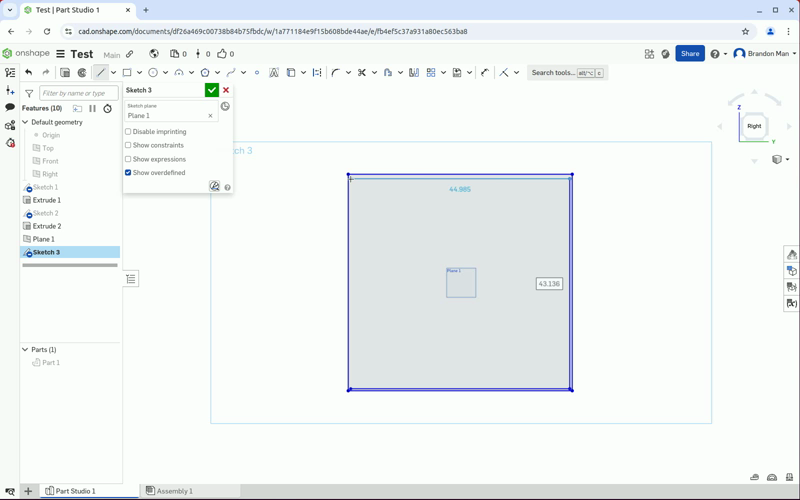
click(350, 178)
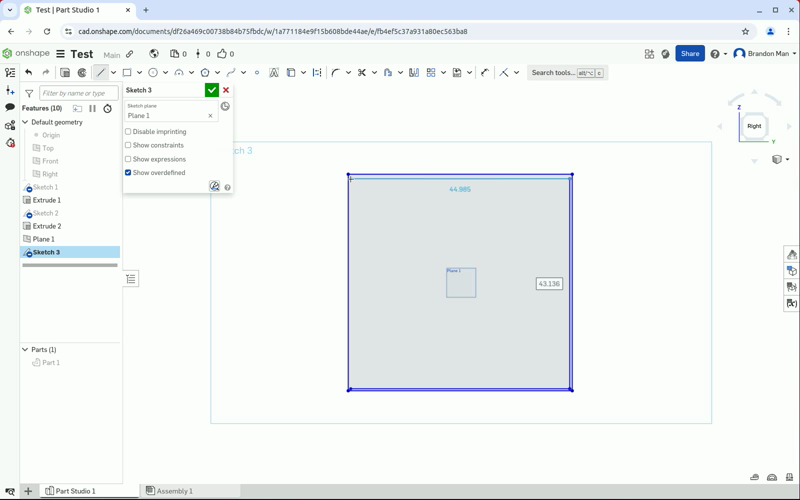
key_up(shift)
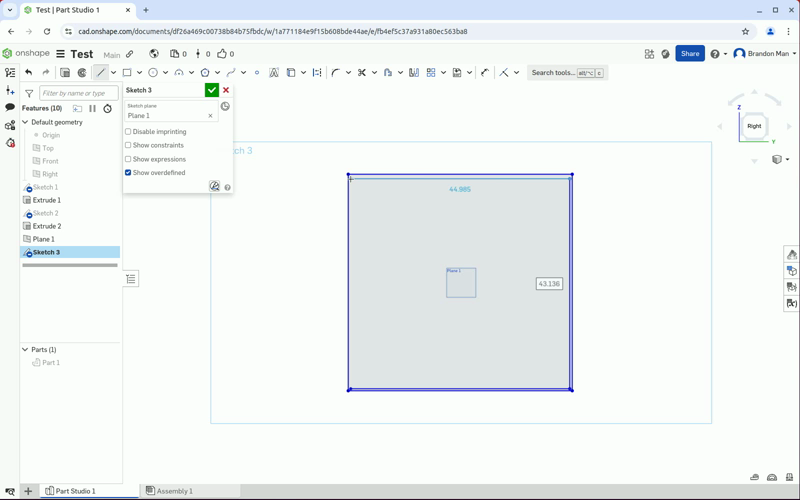
key_down(shift)
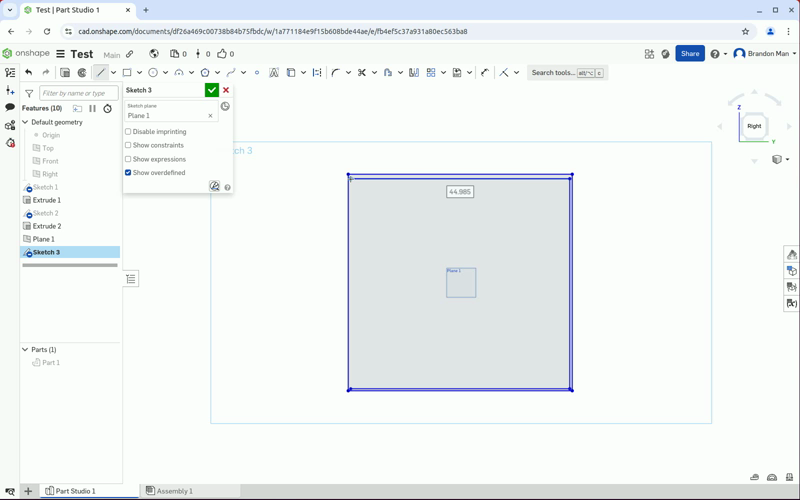
mouse_move(350, 388)
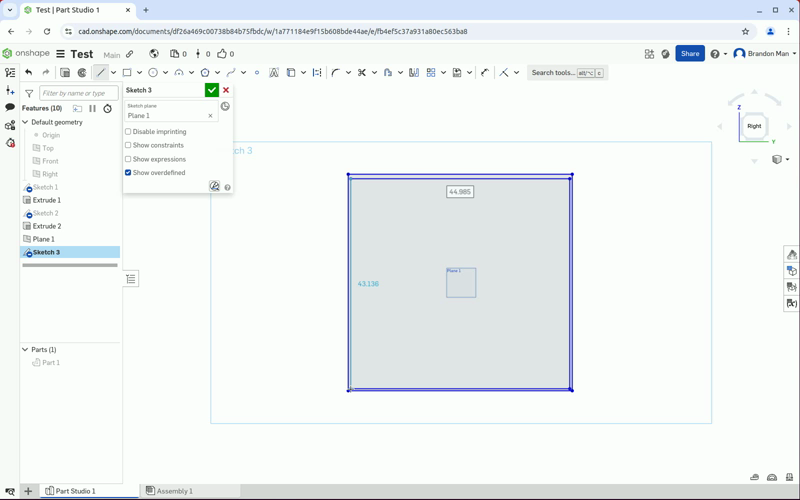
scroll(6)
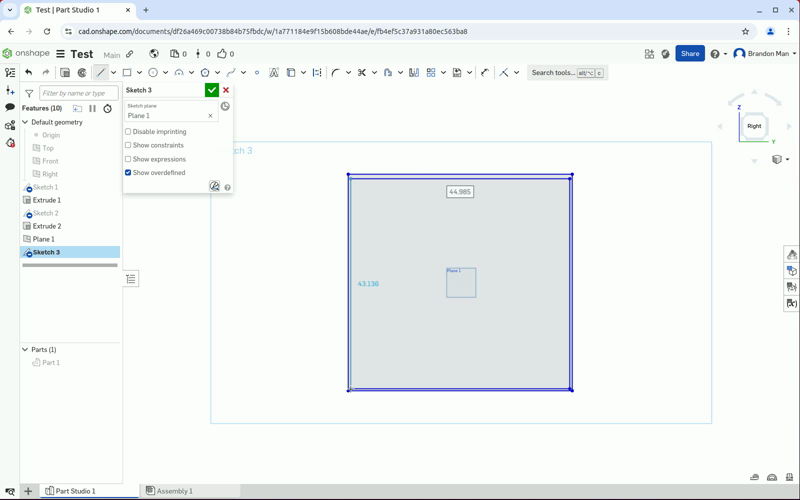
scroll(6)
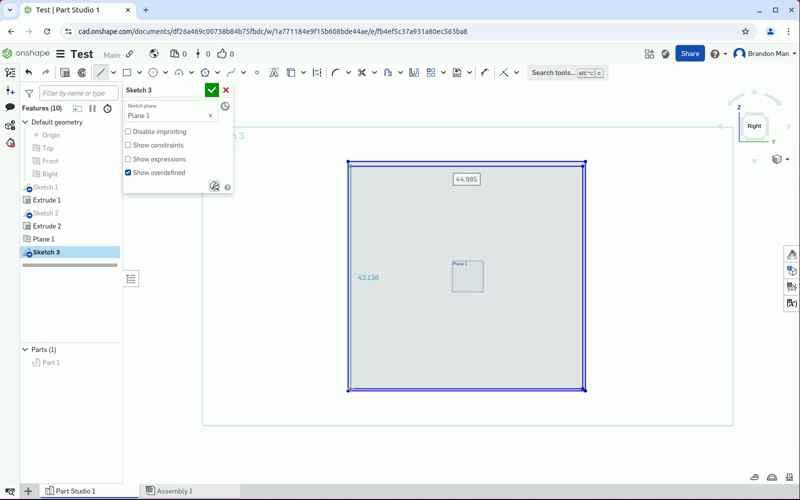
scroll(6)
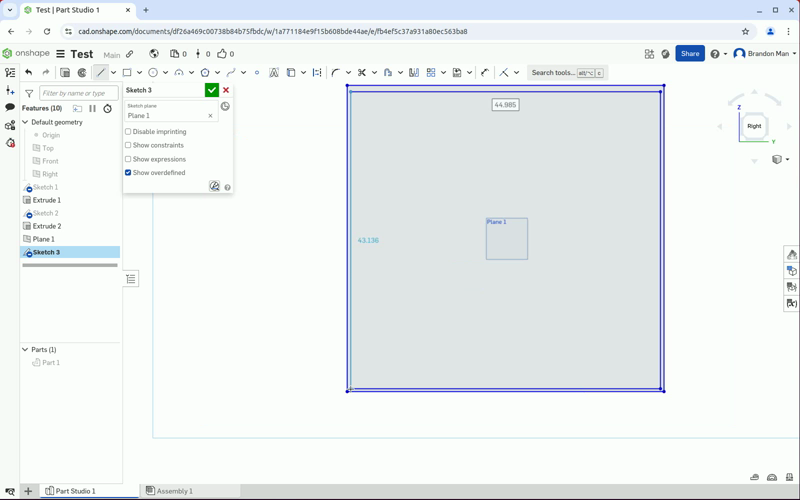
scroll(6)
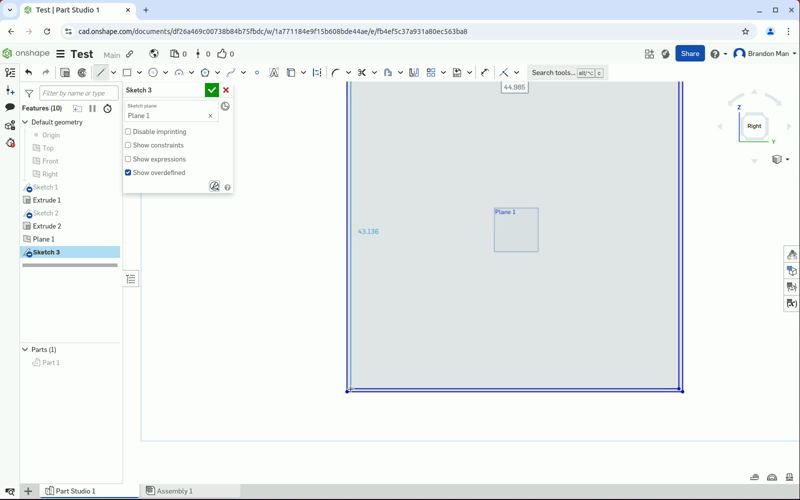
scroll(6)
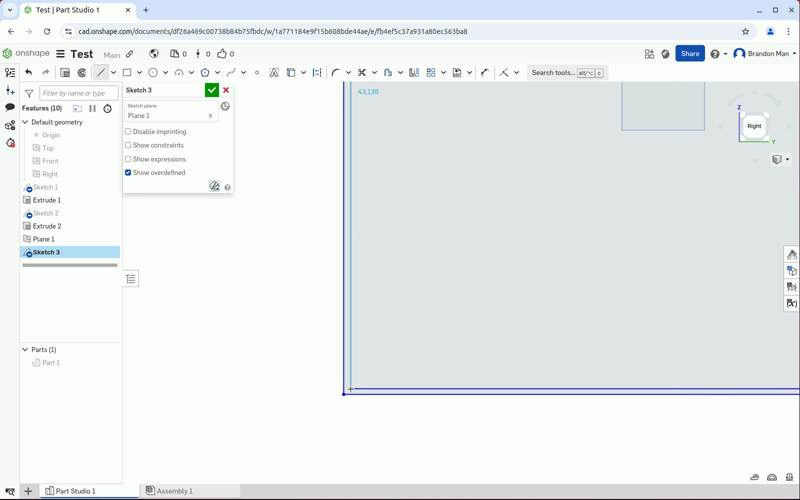
scroll(6)
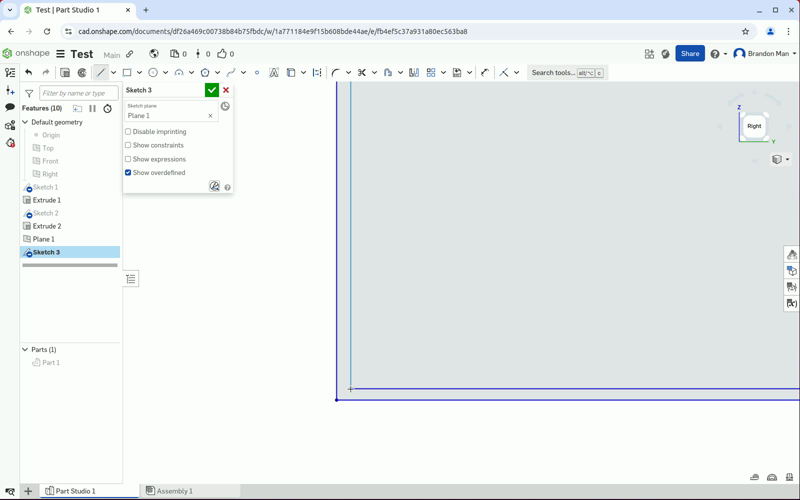
scroll(6)
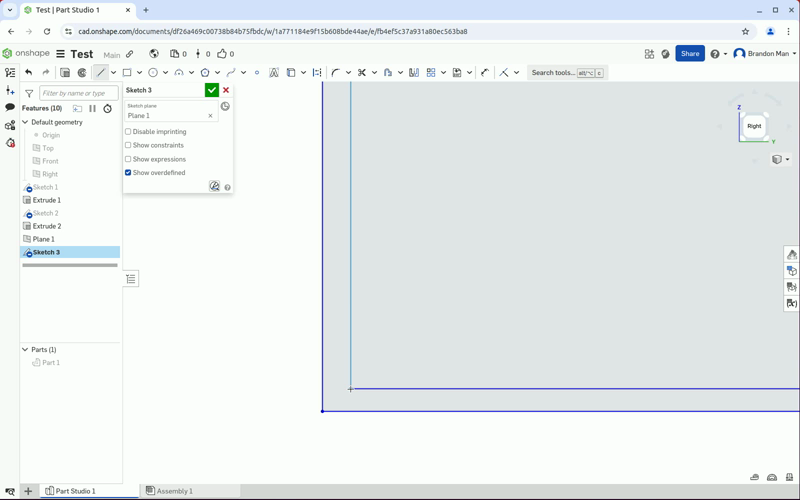
key_up(shift)
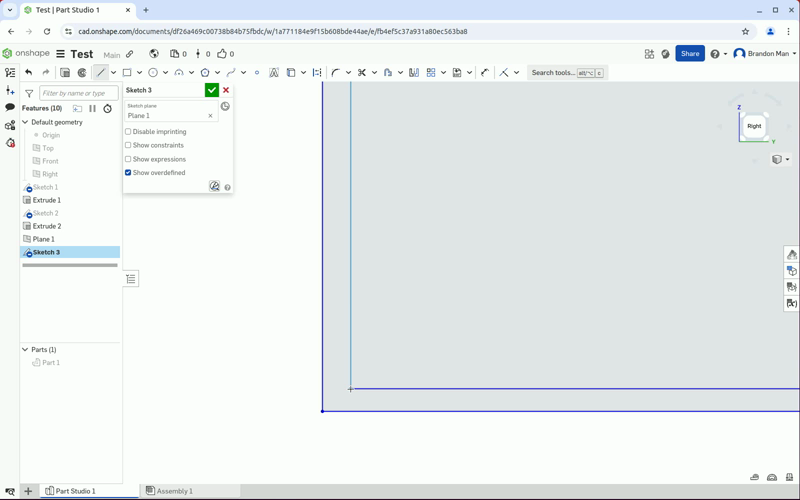
click(350, 388)
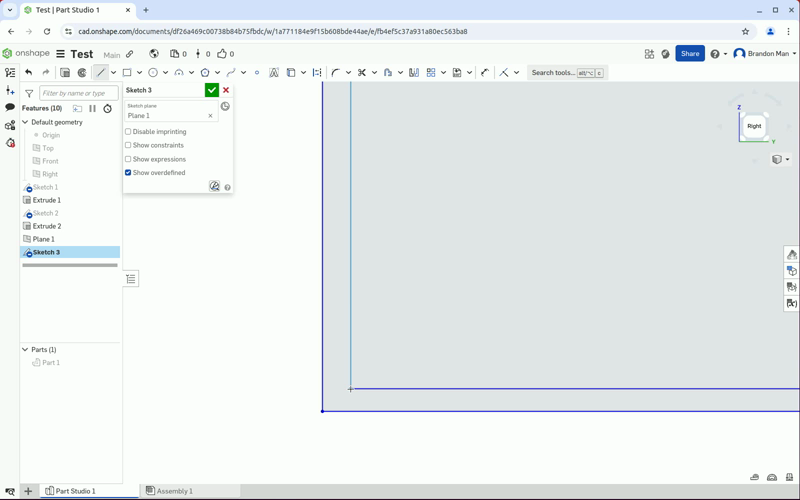
scroll(-6)
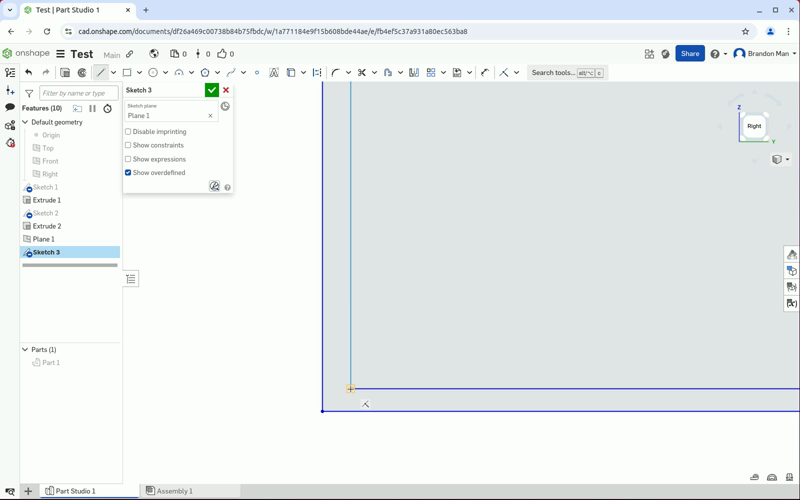
scroll(-6)
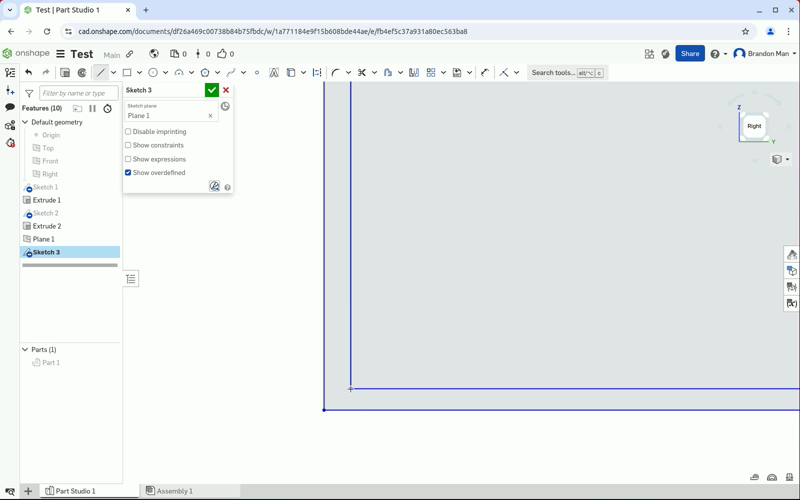
scroll(-6)
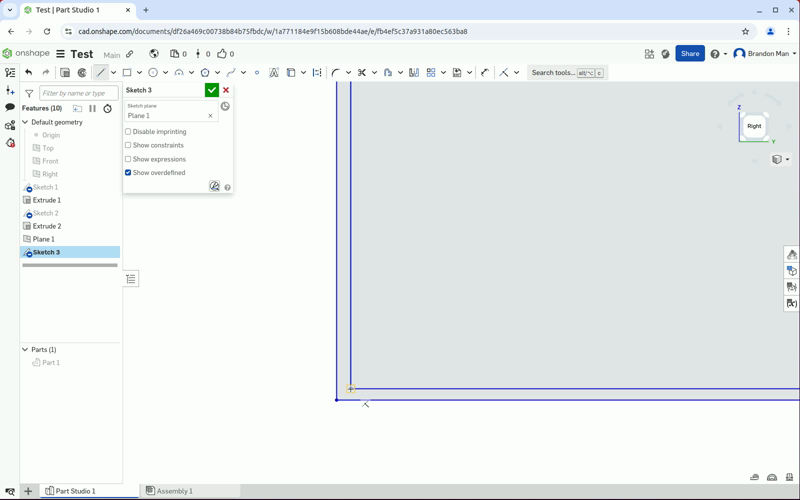
scroll(-6)
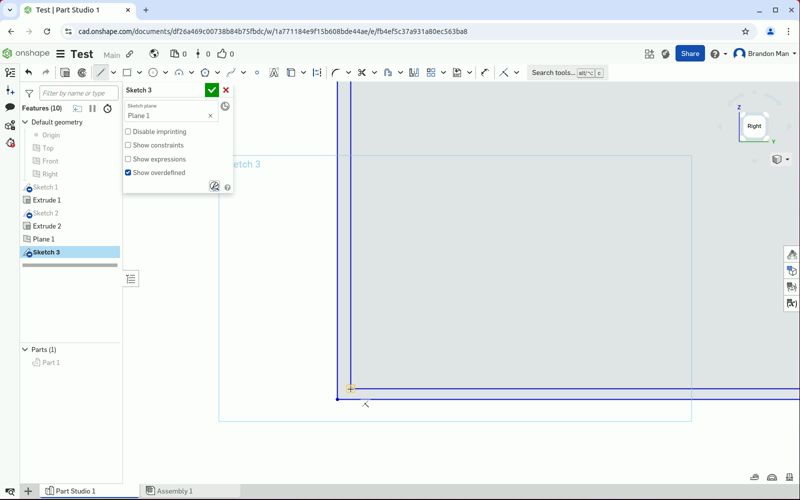
scroll(-6)
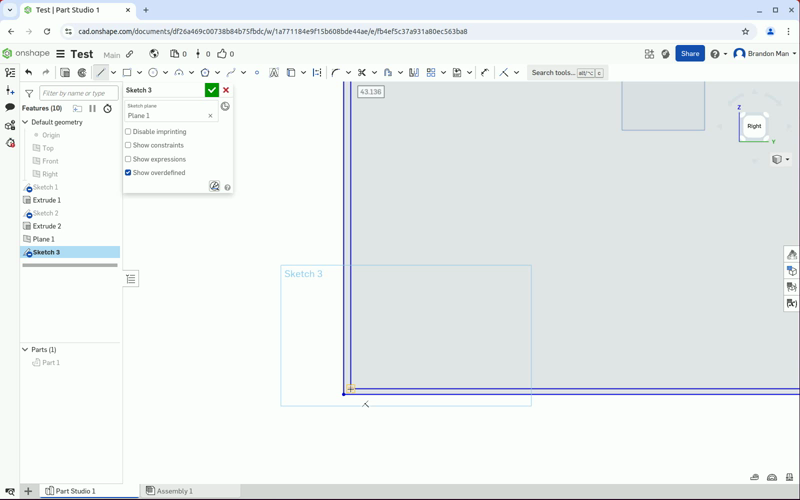
scroll(-6)
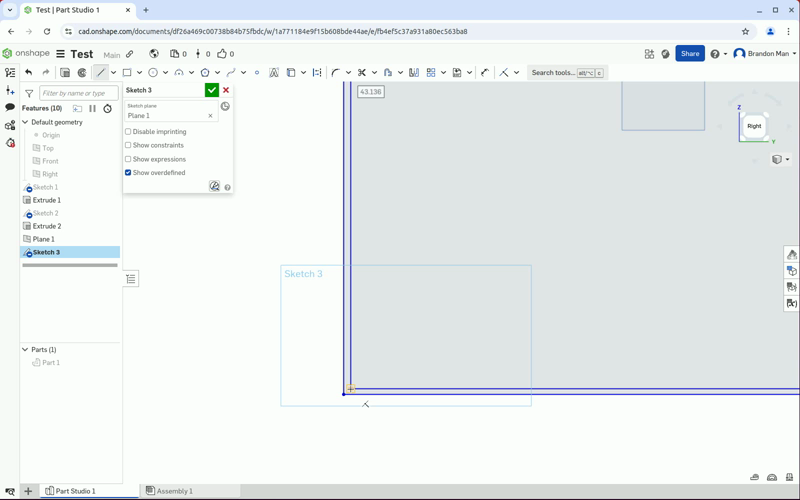
scroll(-6)
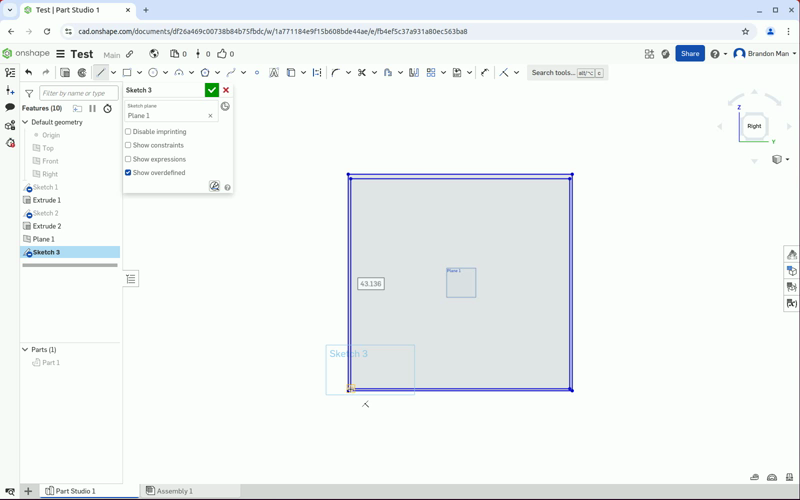
key(esc)
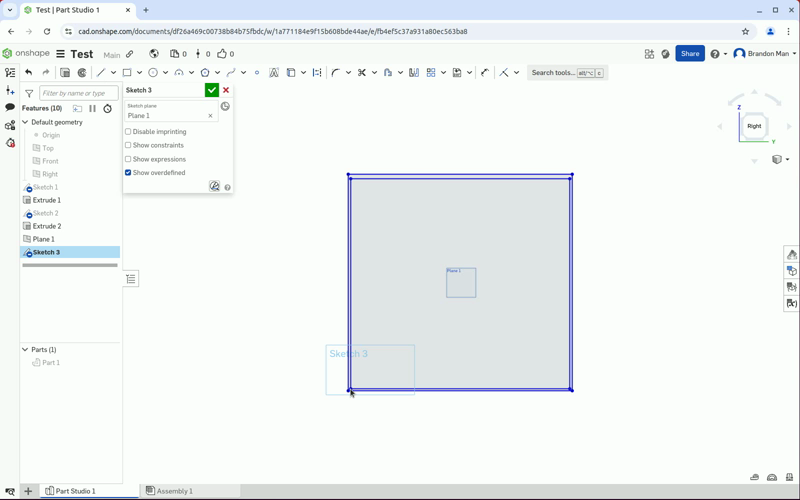
mouse_move(487, 176)
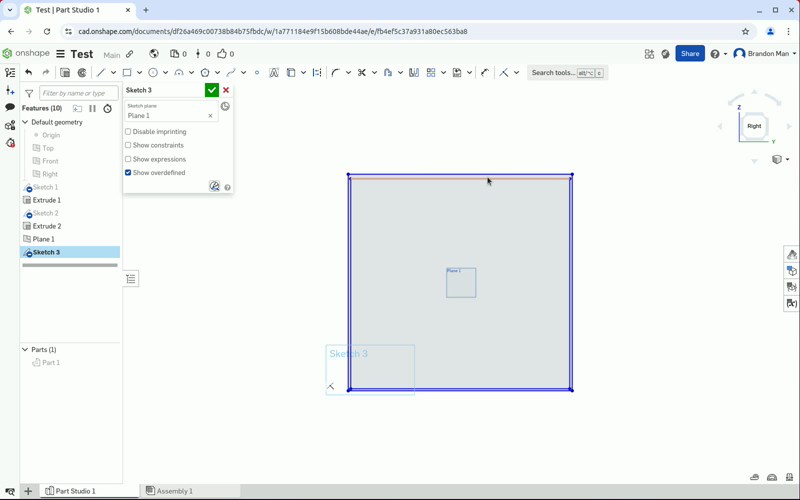
click(487, 176)
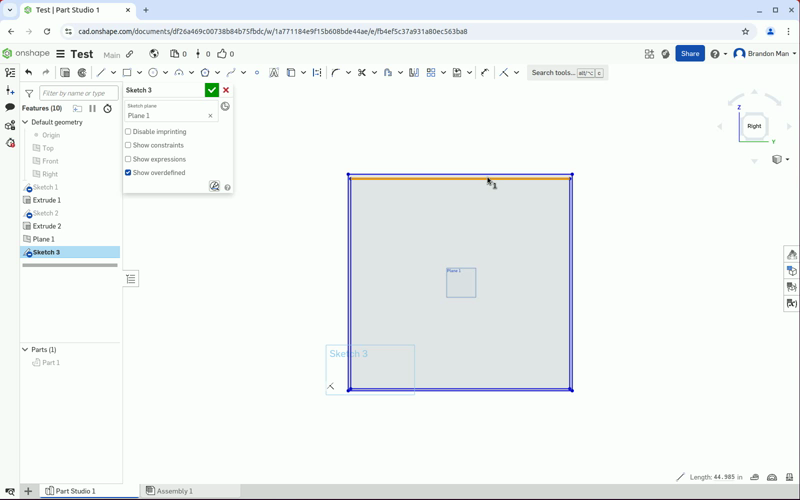
mouse_move(73, 352)
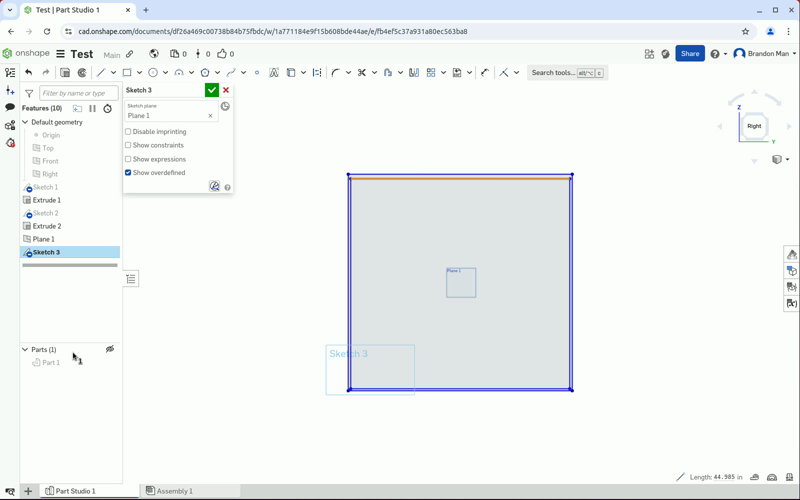
key(shift+y)
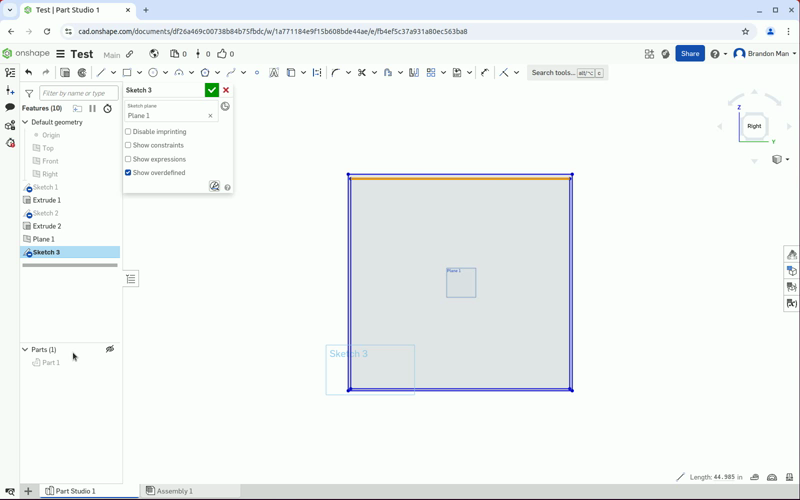
key(shift+e)
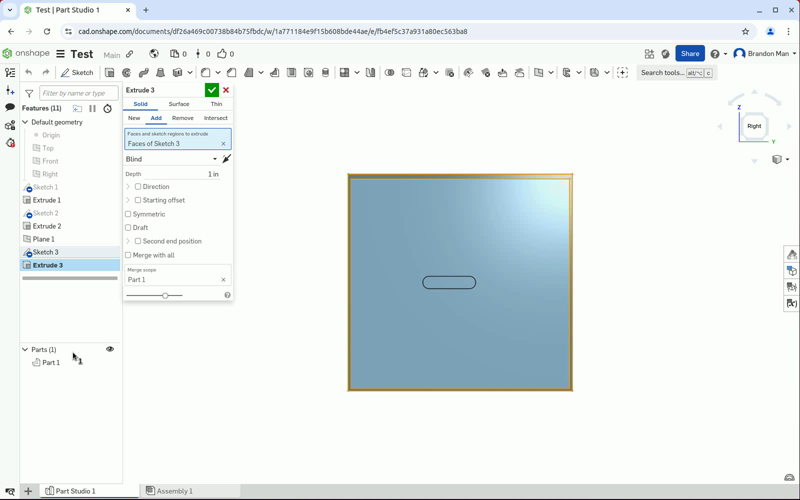
mouse_move(143, 106)
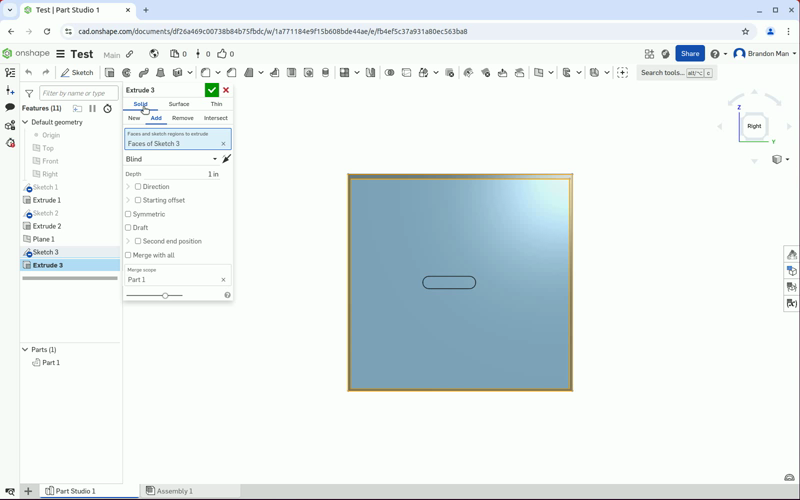
click(143, 106)
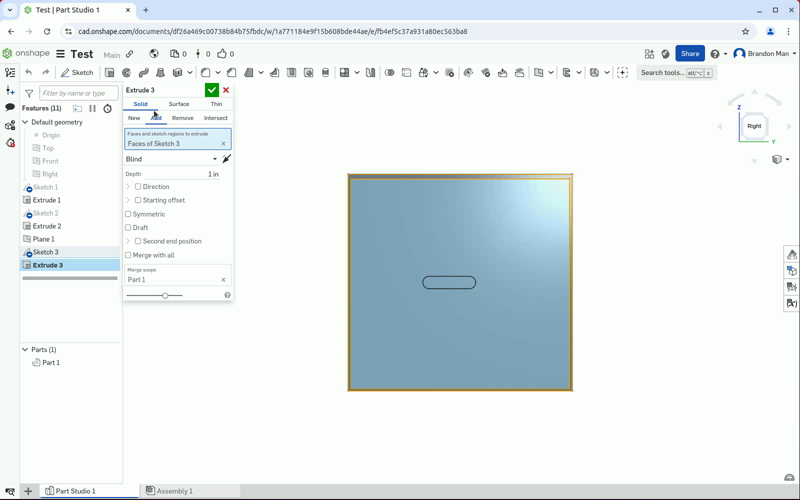
mouse_move(186, 120)
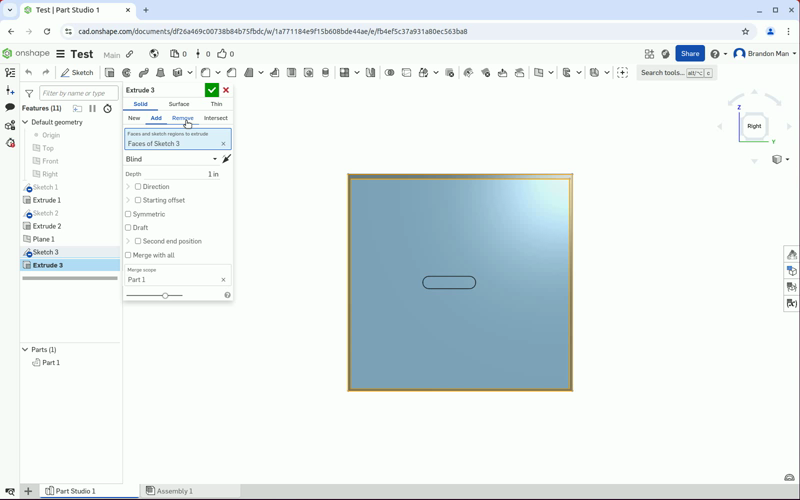
click(186, 120)
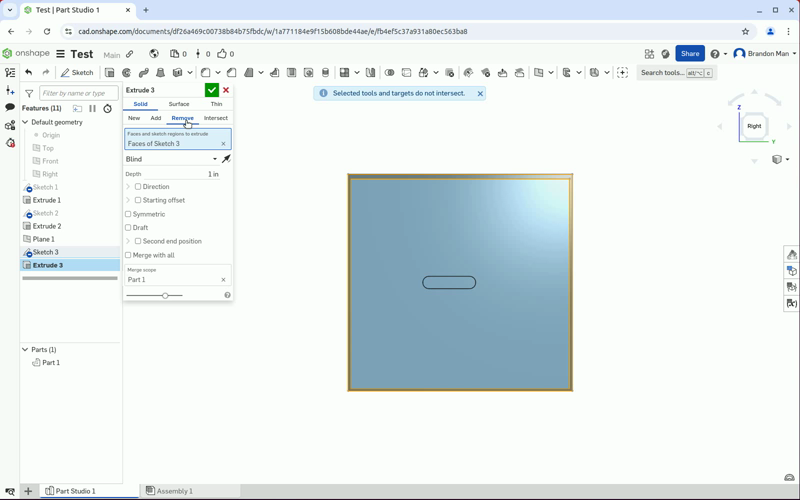
key(tab, 4)
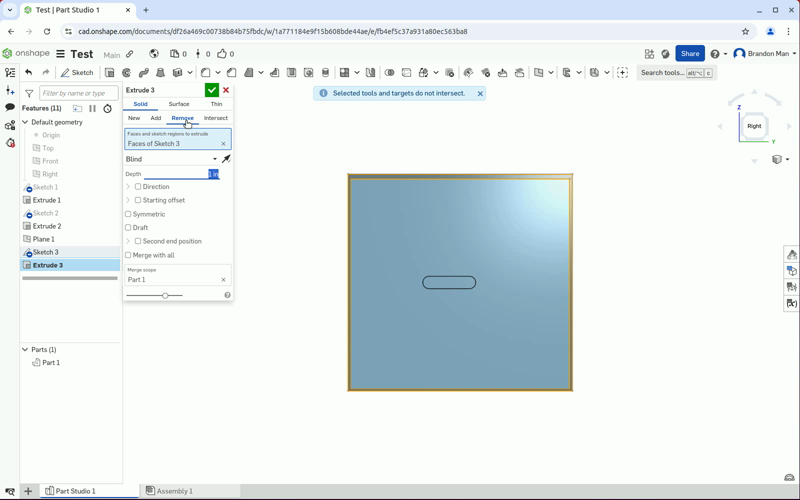
text(0.722)
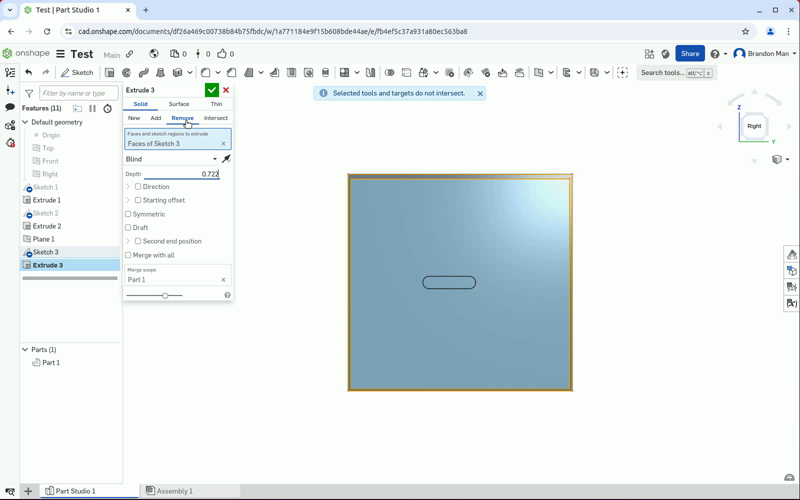
key(tab, 6)
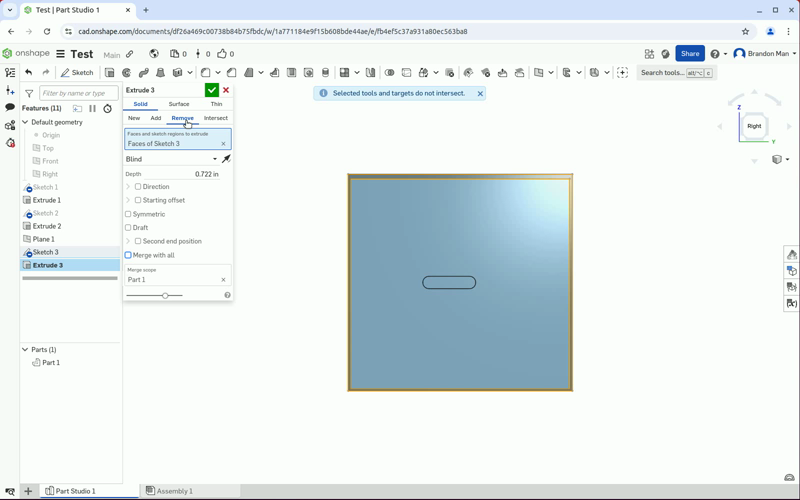
key(space)
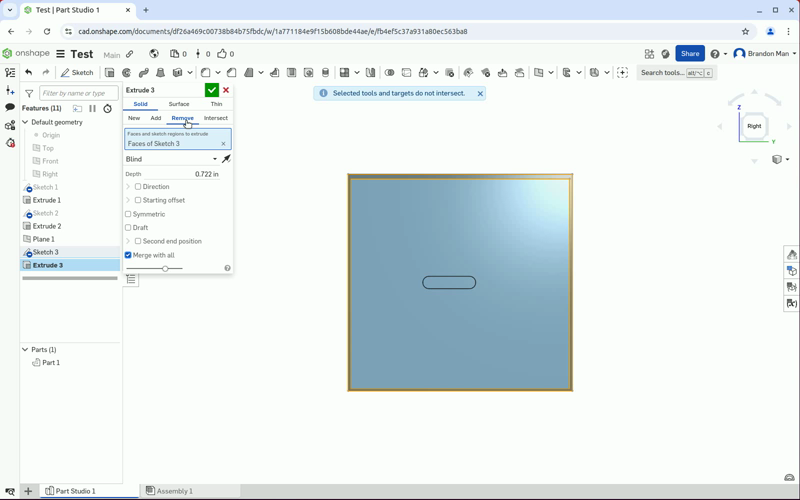
key(enter)
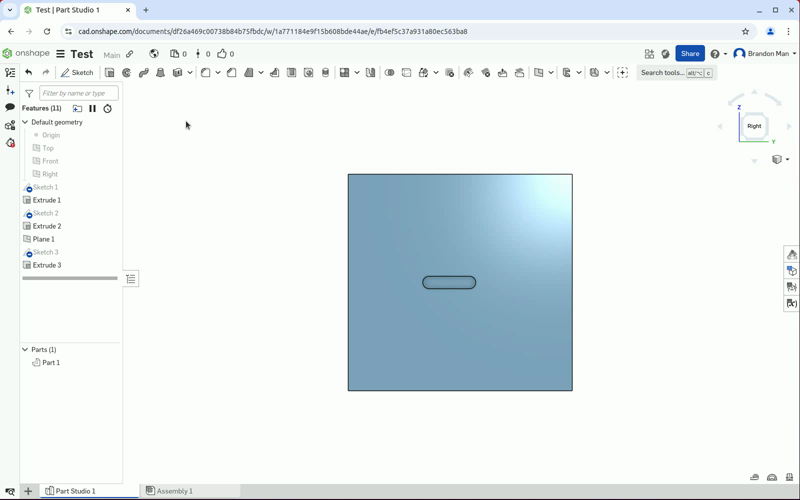
key(shift+h)
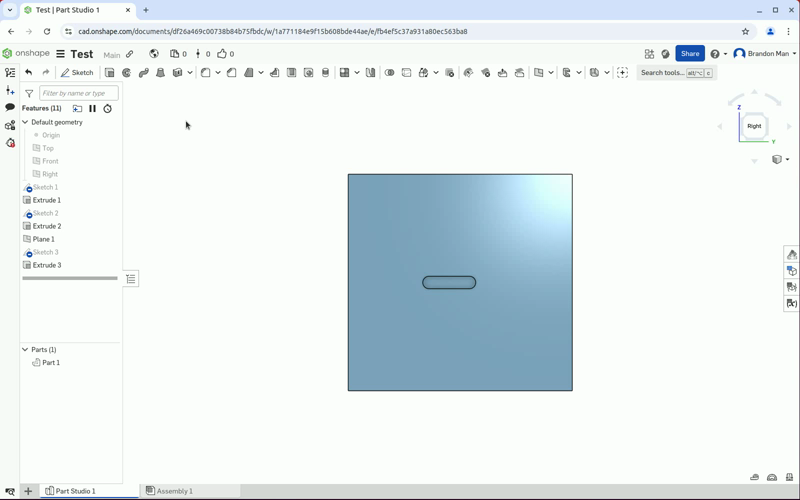
key(shift+h)
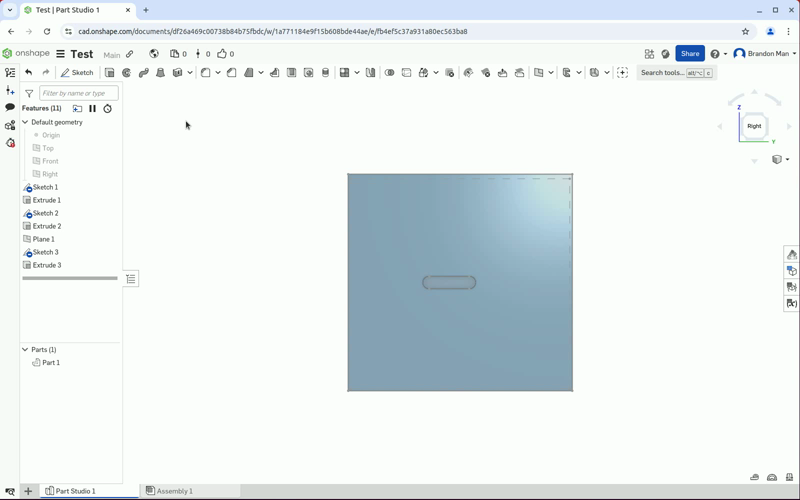
key(shift+7)
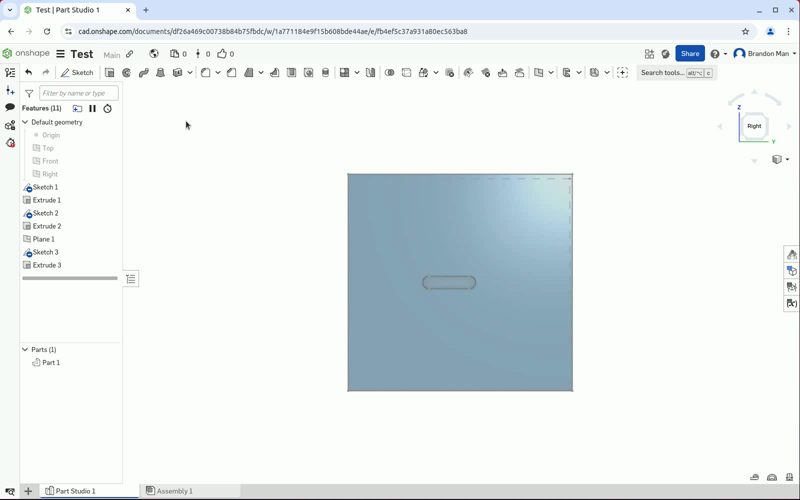
key(right, 2)
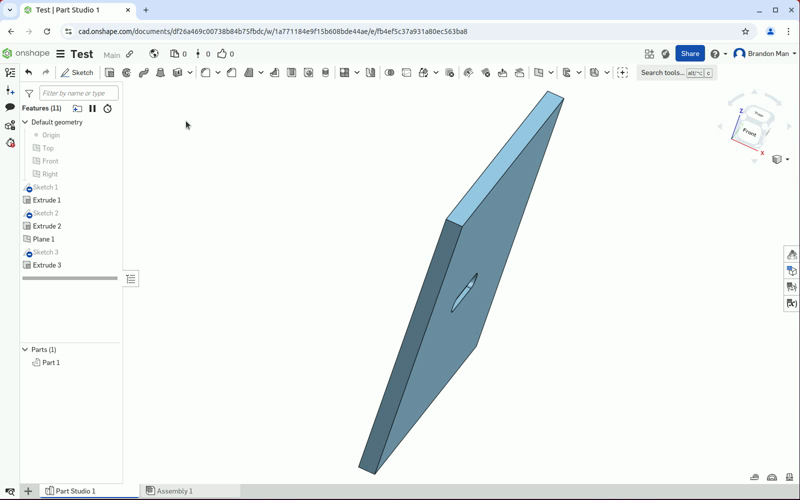
key(down, 2)
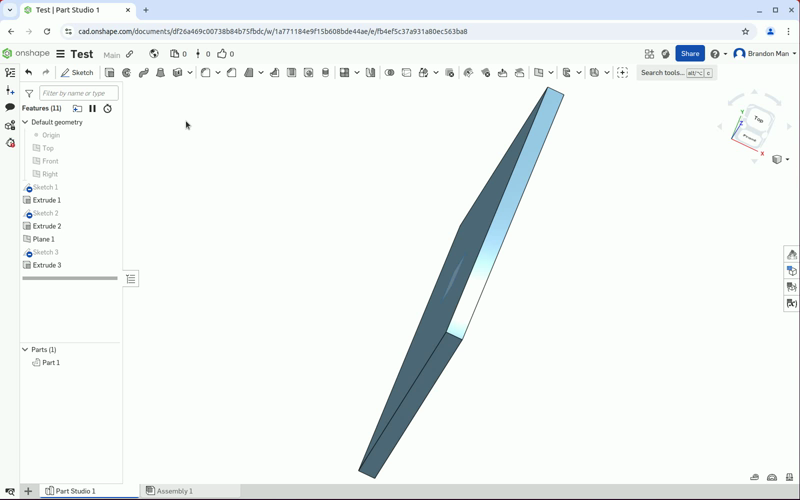
key(up, 2)
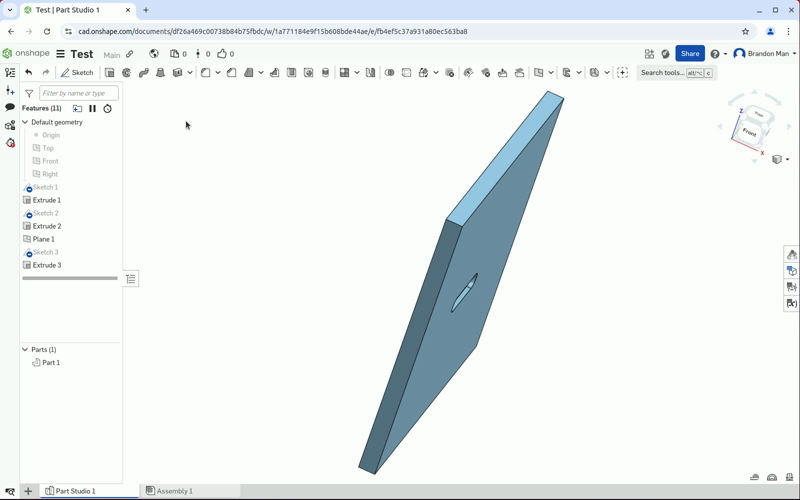
key(left, 2)
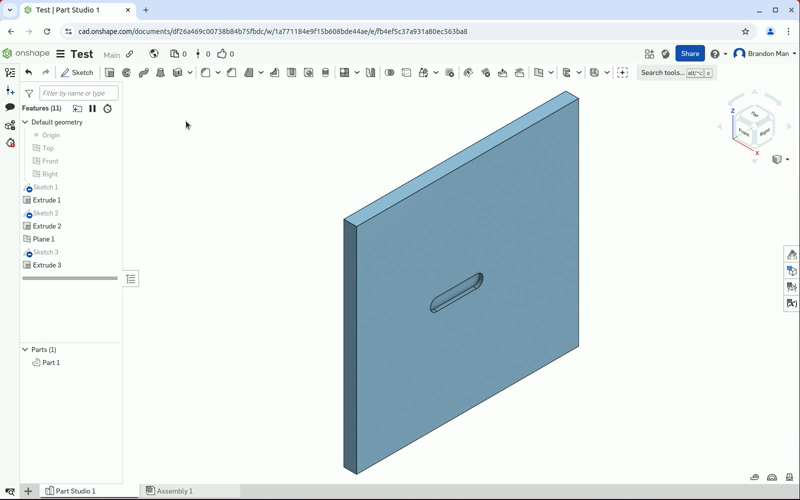
mouse_move(73, 189)
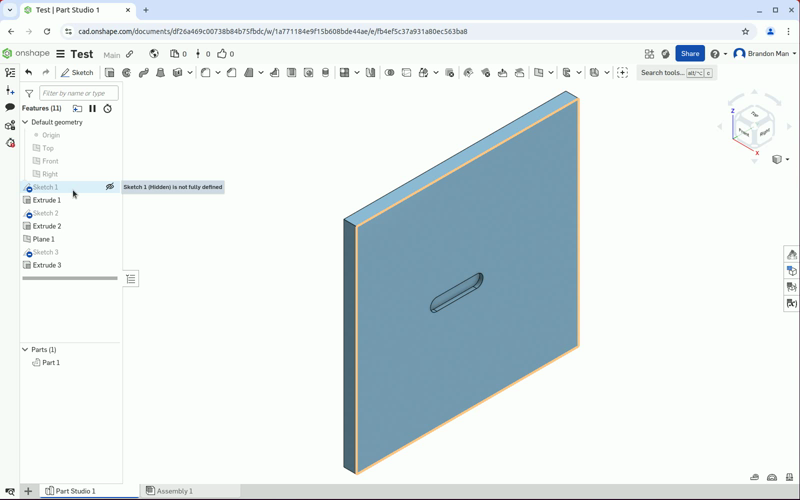
click(73, 189)